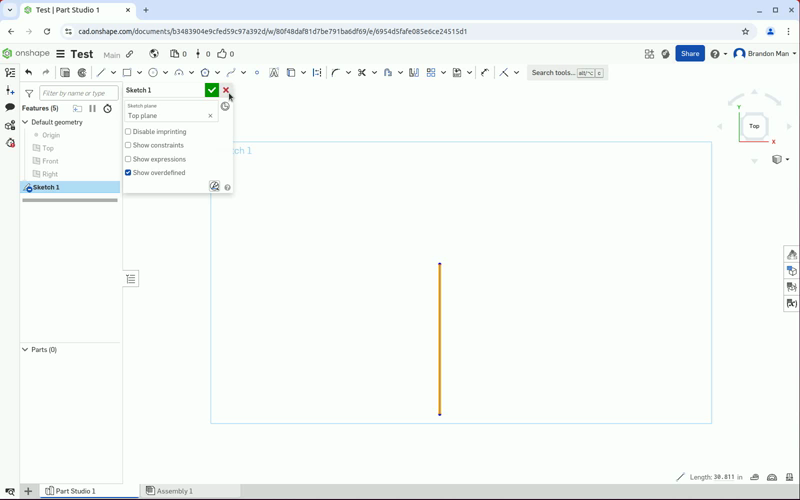
key(shift+h)
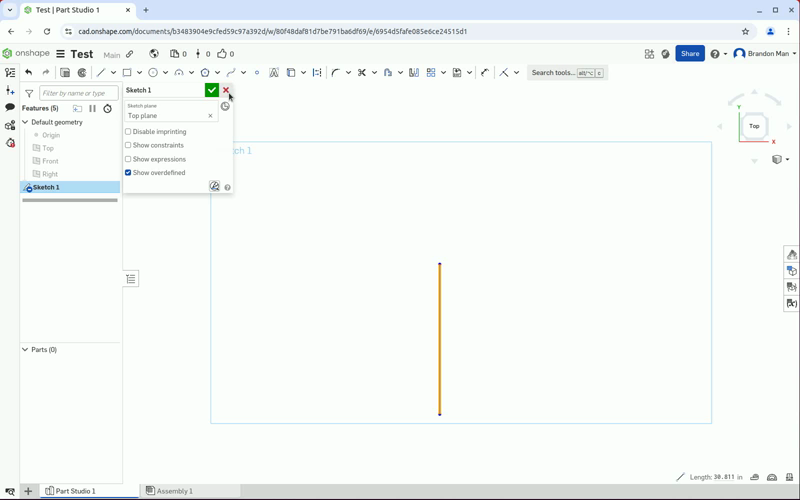
key(shift+s)
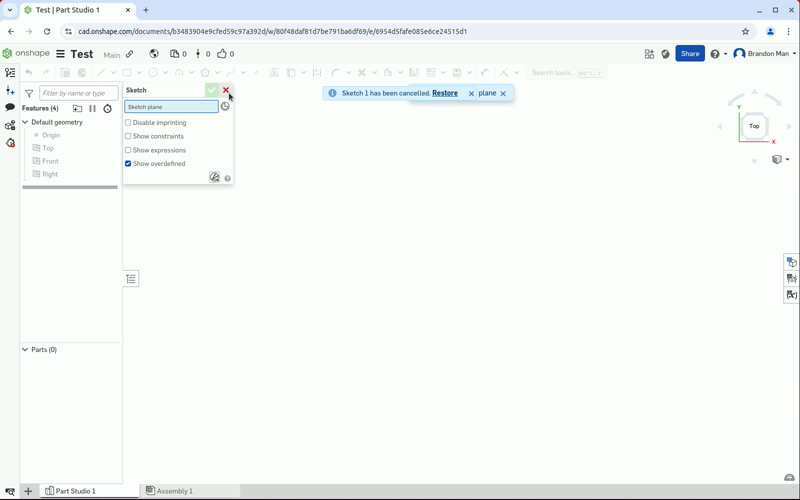
mouse_move(73, 150)
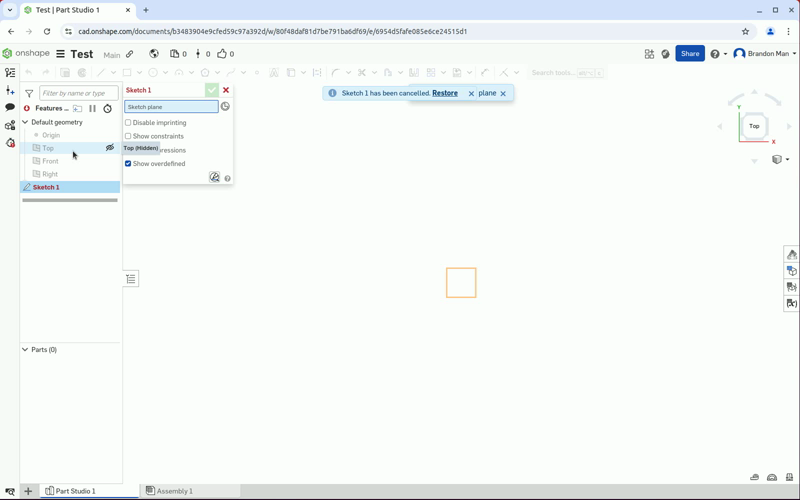
click(73, 150)
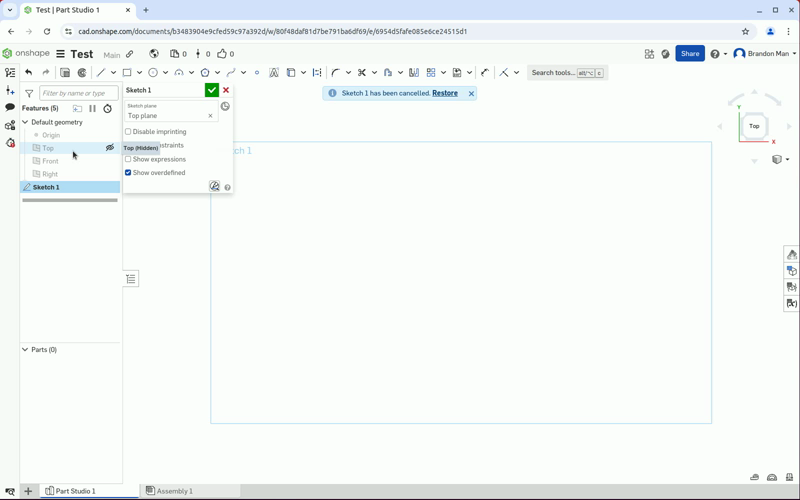
mouse_move(73, 352)
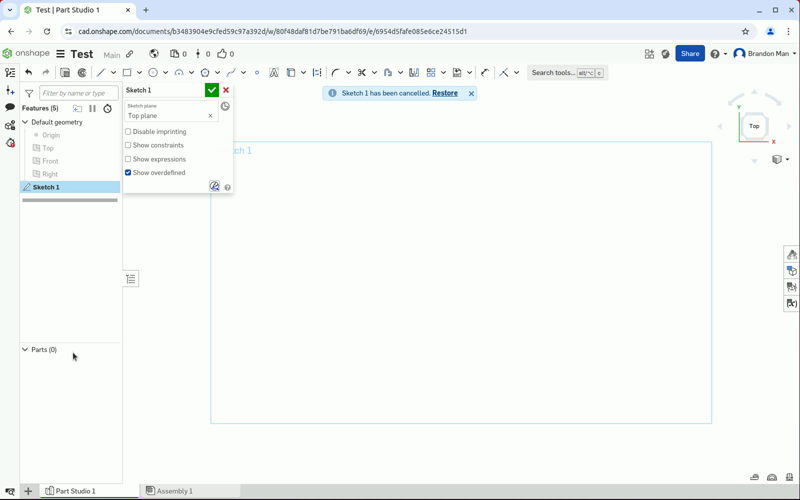
key(y)
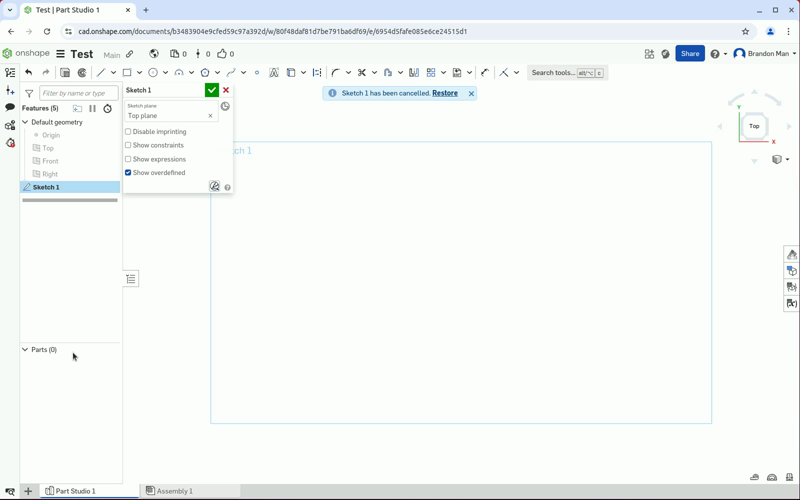
key(c)
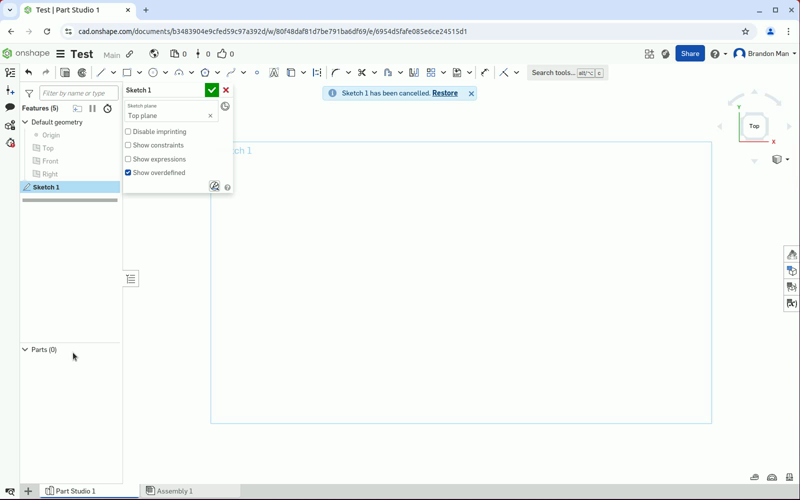
key_down(shift)
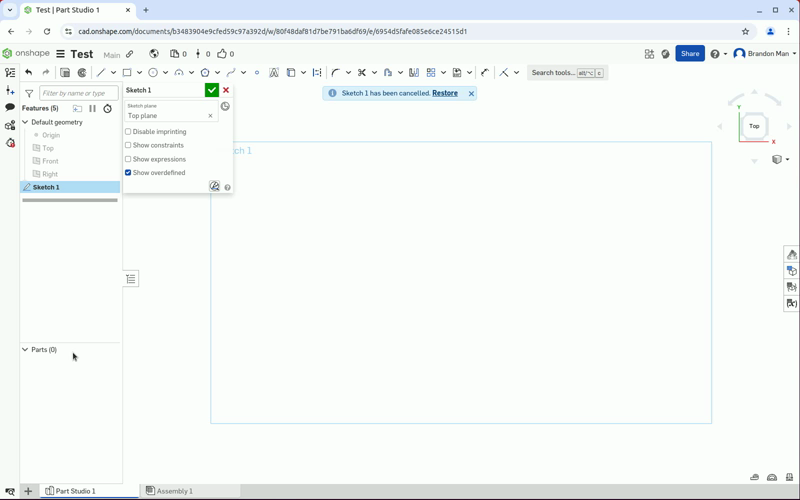
mouse_move(461, 282)
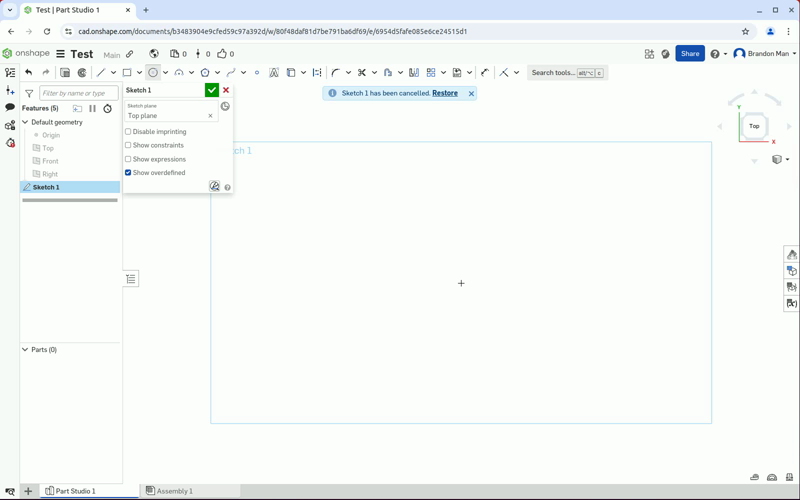
click(461, 282)
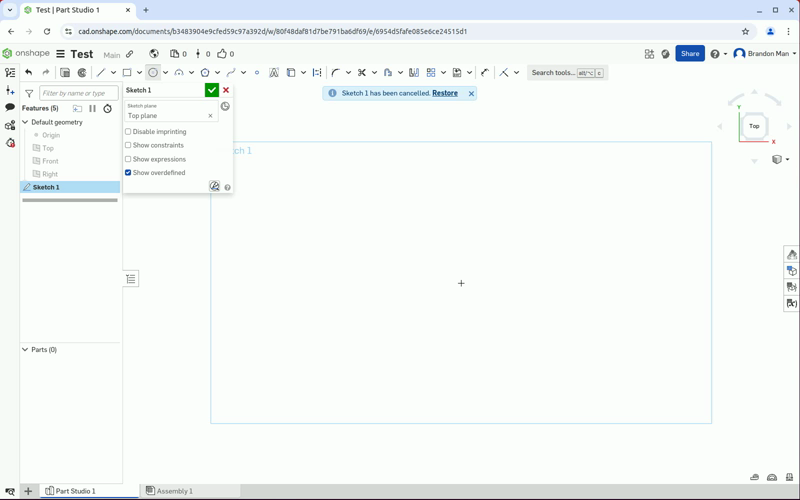
key_up(shift)
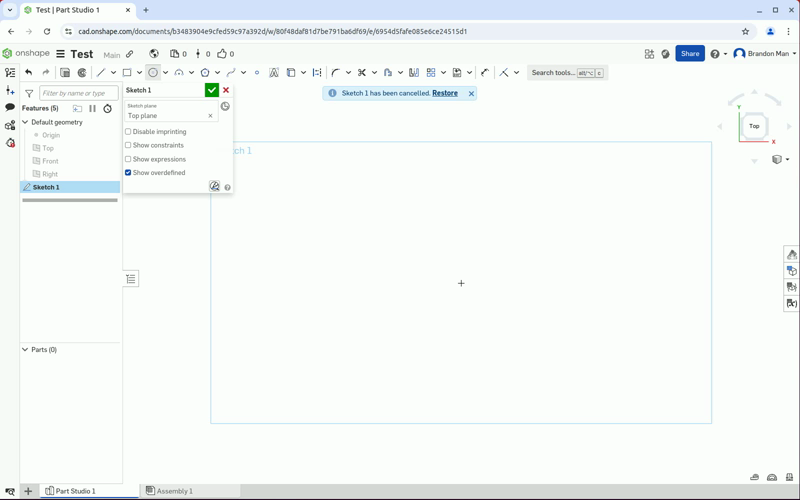
mouse_move(574, 282)
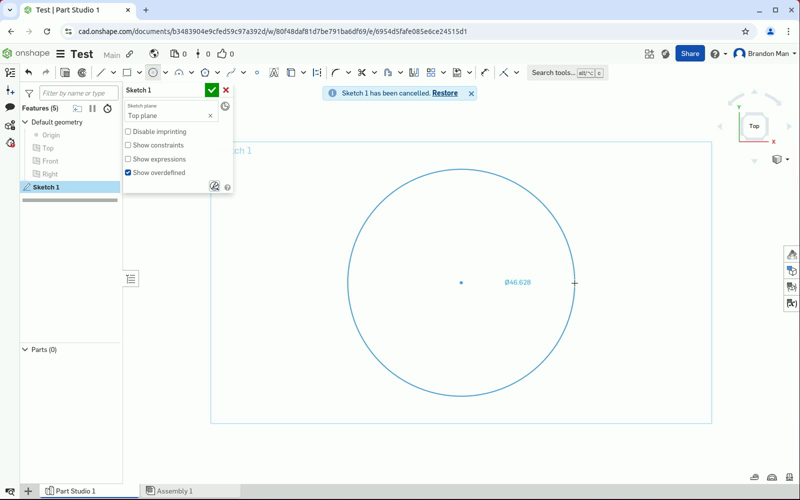
click(574, 282)
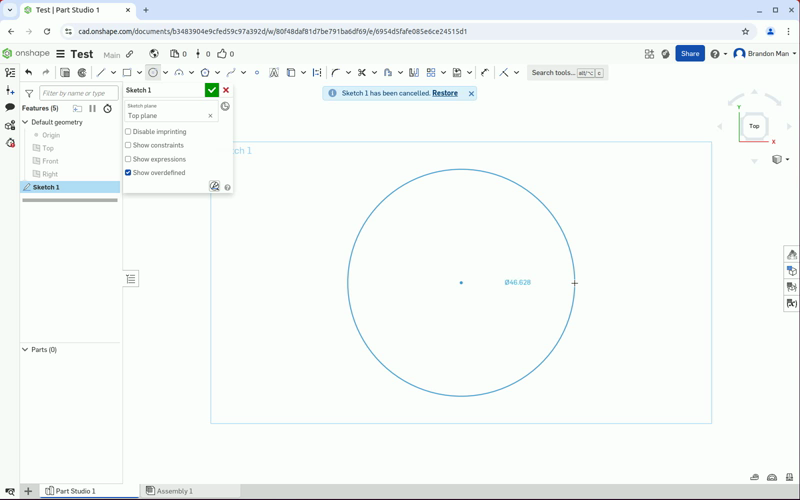
key(esc)
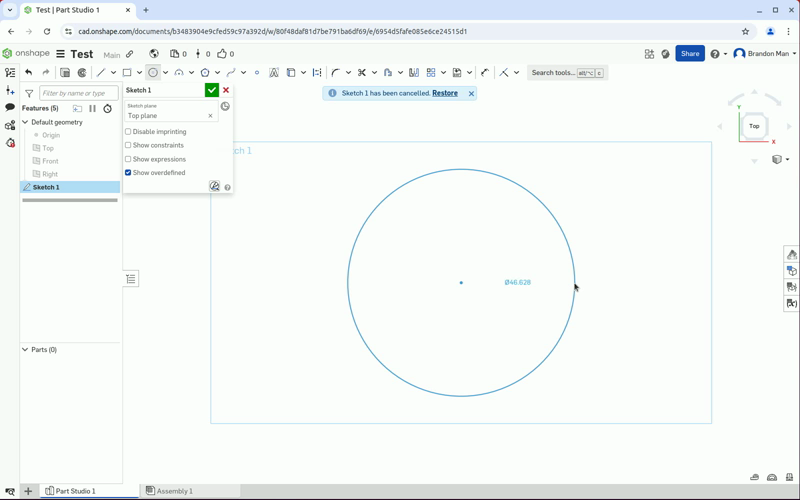
key(c)
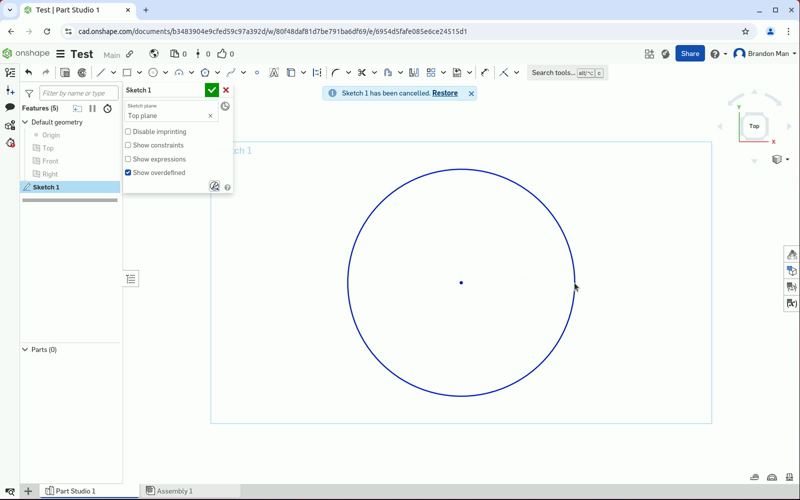
key_down(shift)
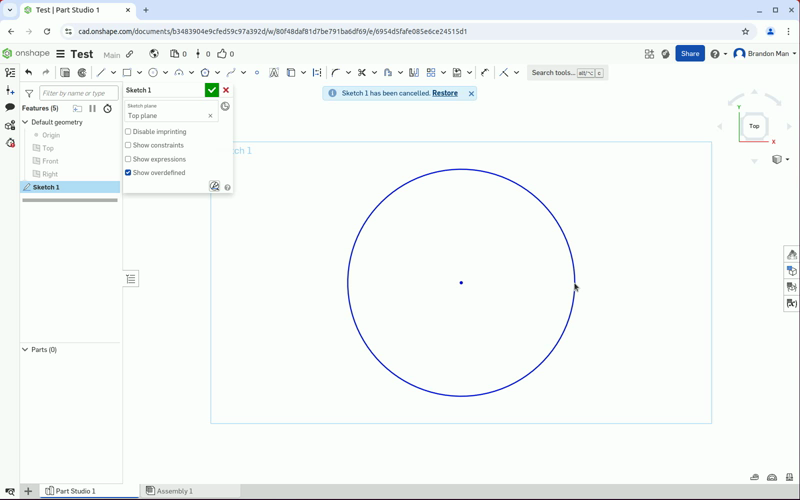
mouse_move(461, 282)
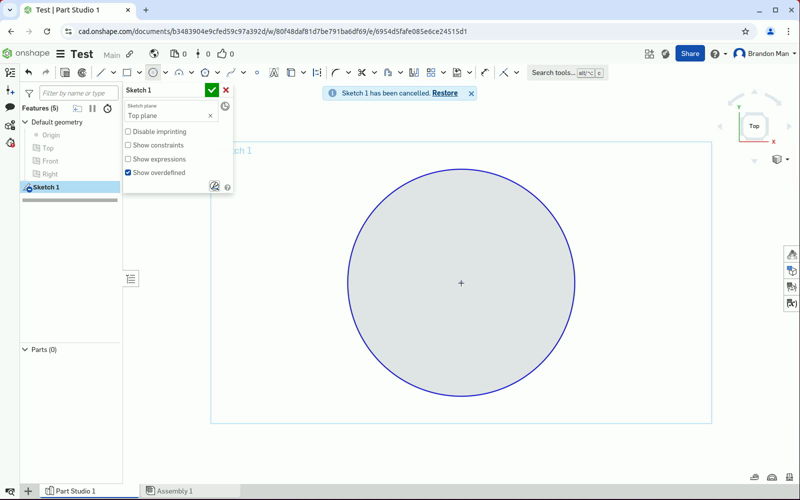
click(461, 282)
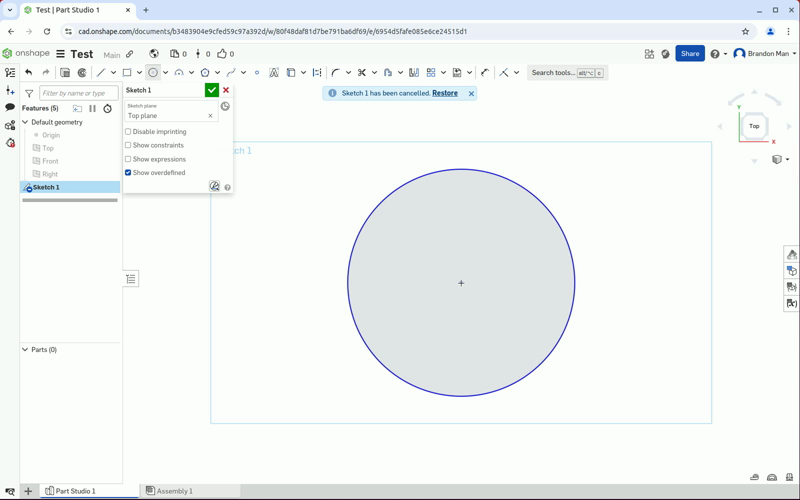
key_up(shift)
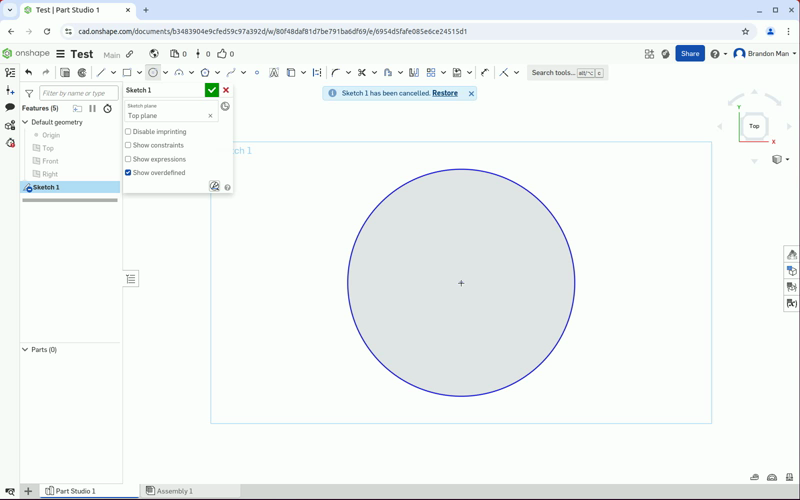
mouse_move(503, 282)
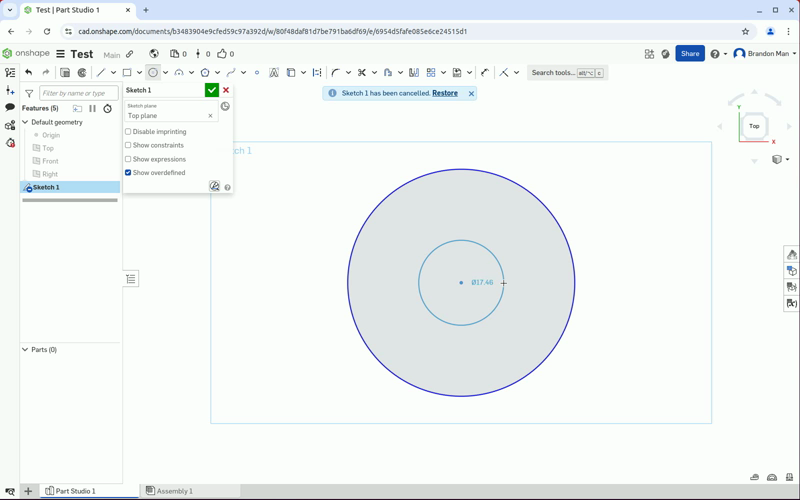
click(503, 282)
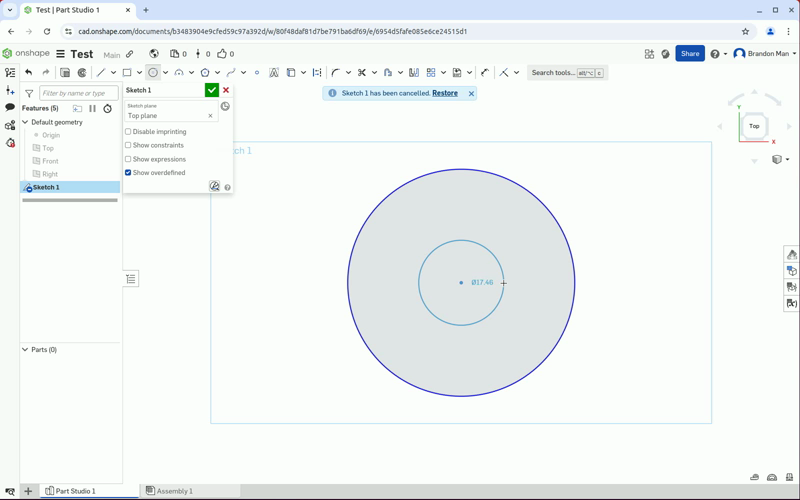
key(esc)
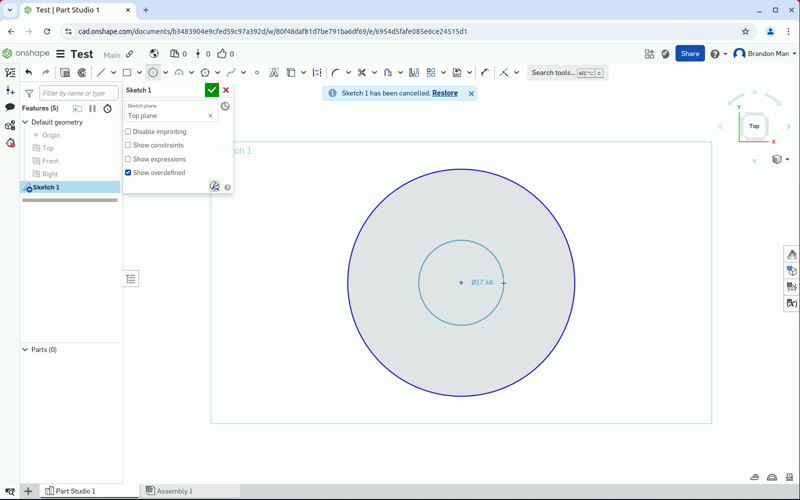
mouse_move(430, 362)
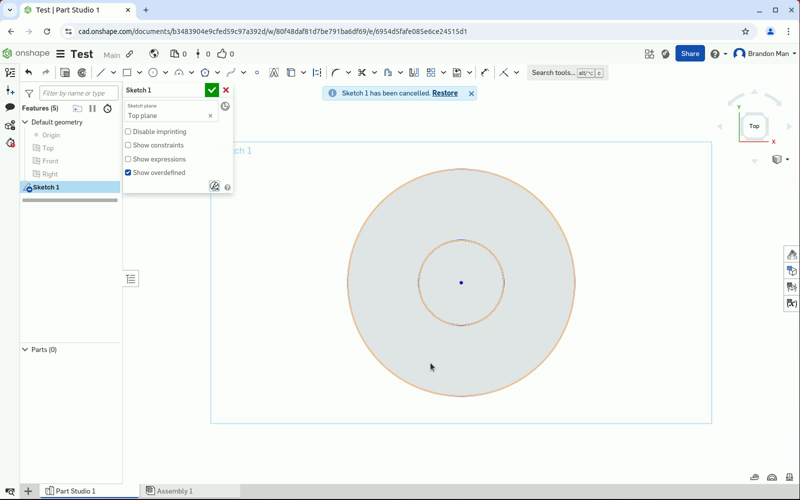
click(430, 362)
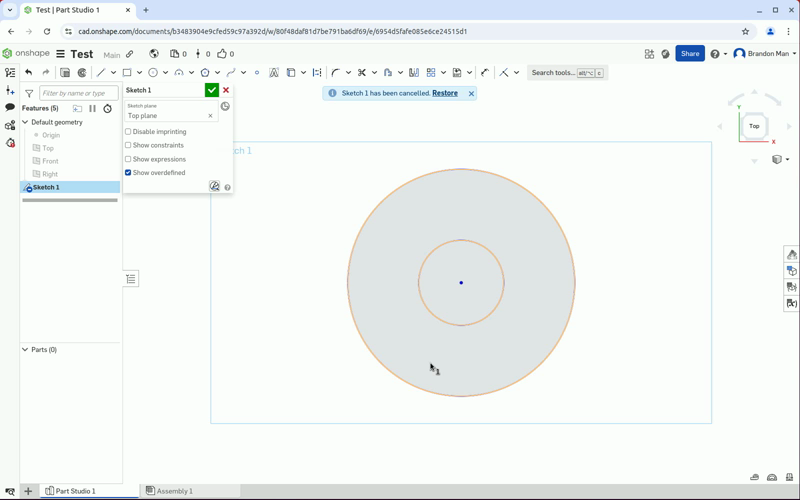
mouse_move(73, 352)
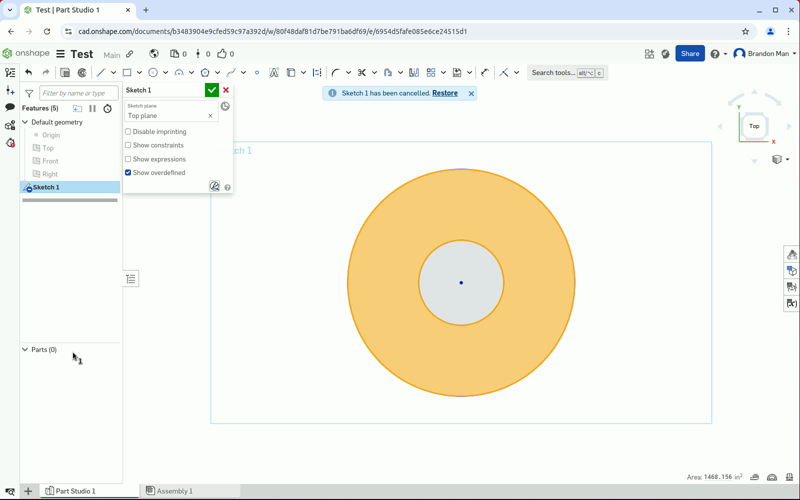
key(shift+y)
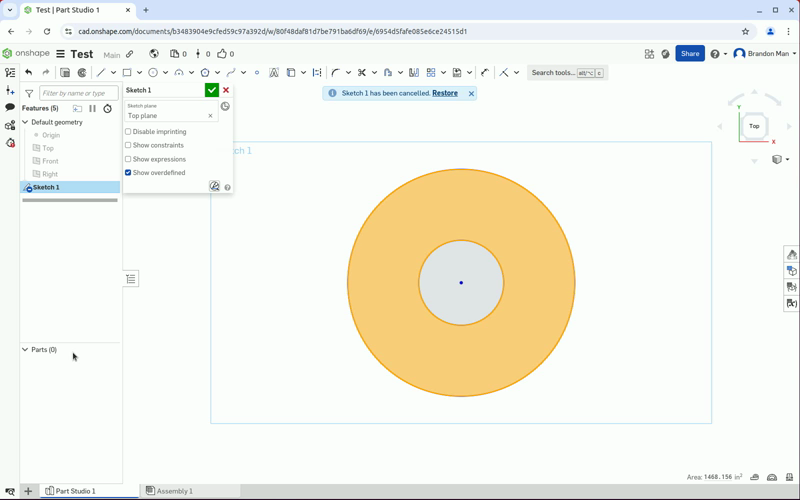
key(shift+e)
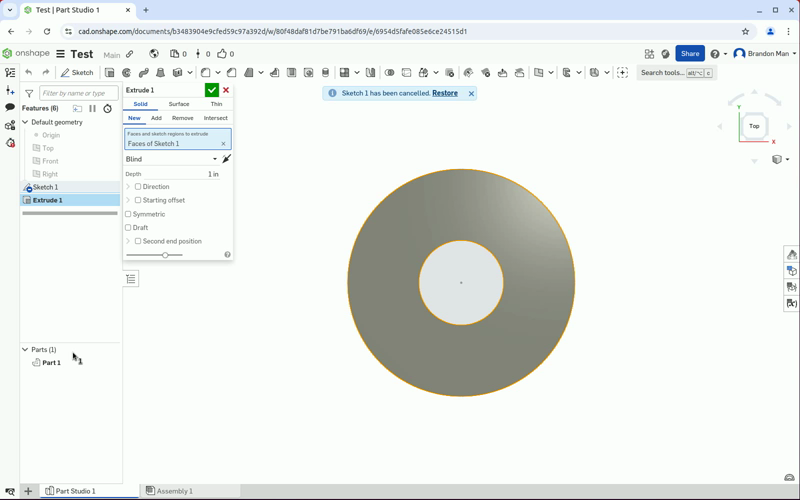
mouse_move(143, 106)
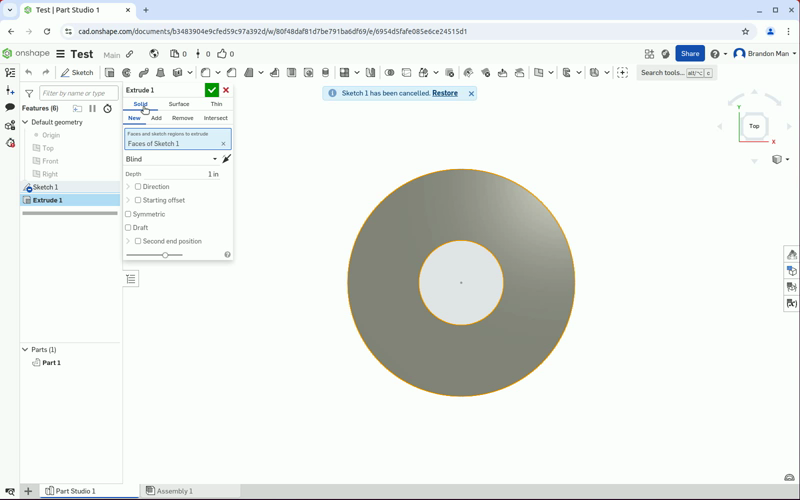
click(143, 106)
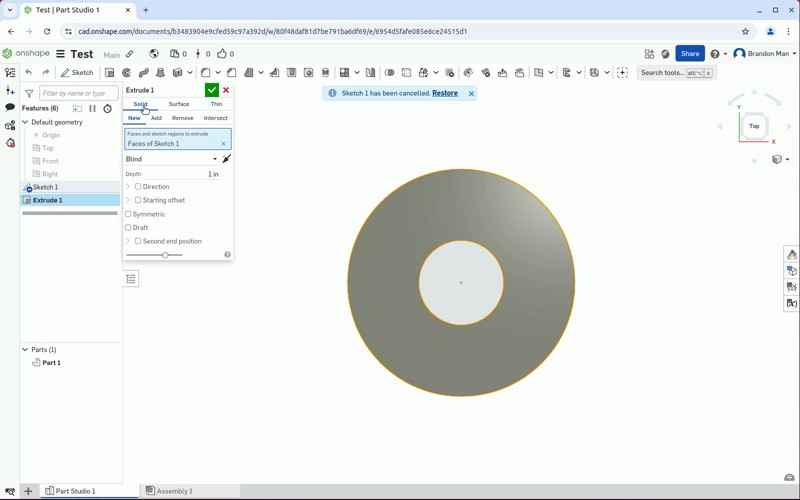
mouse_move(137, 120)
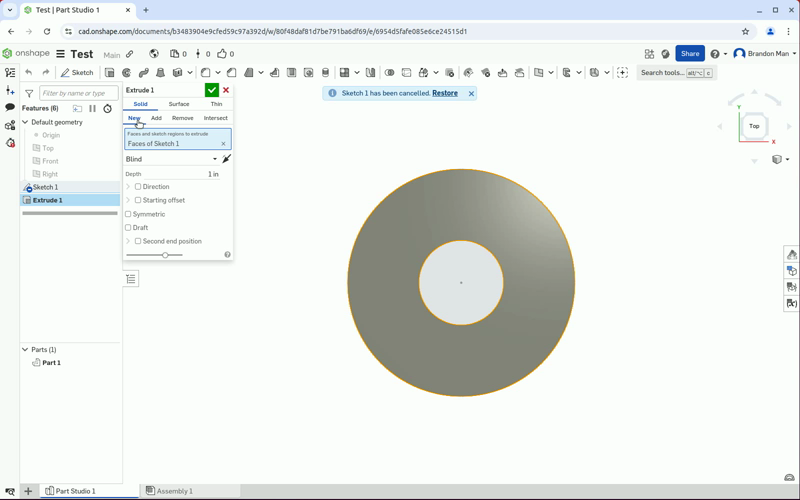
click(137, 120)
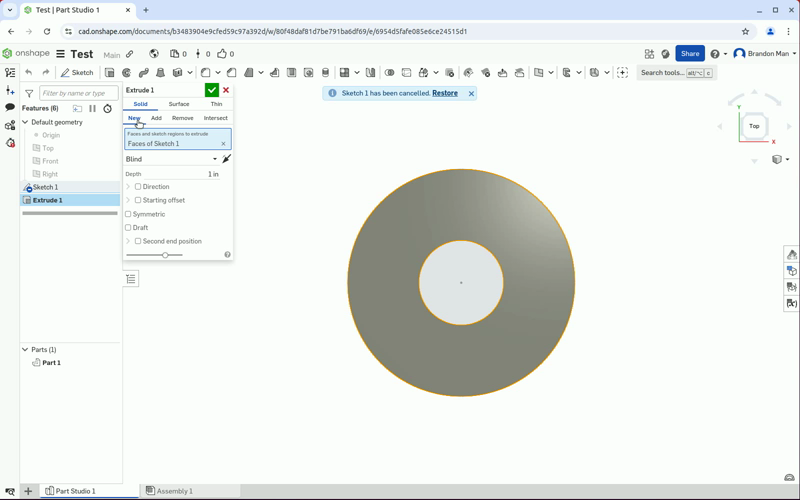
key(tab, 4)
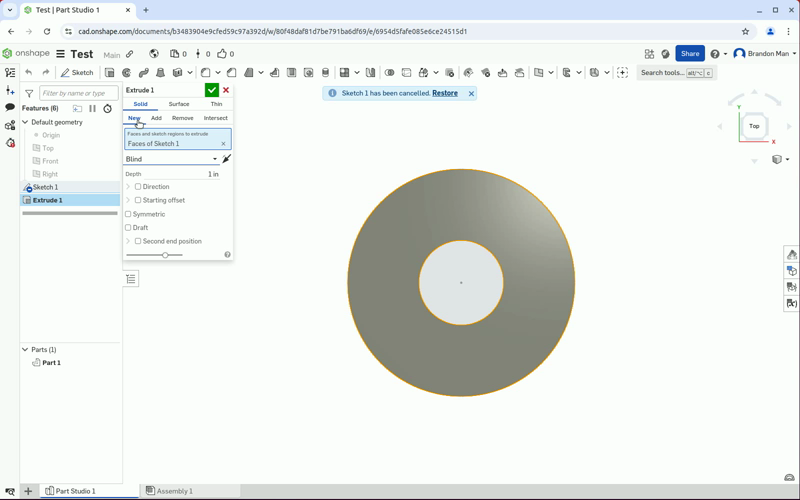
text(1.685)
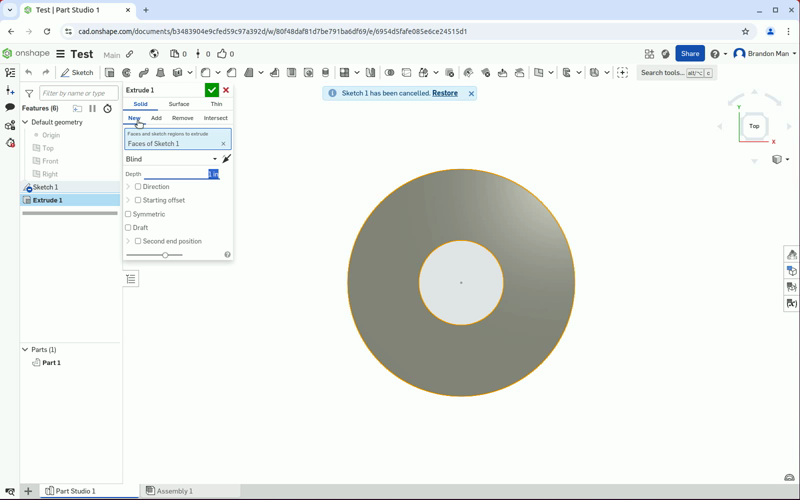
key(enter)
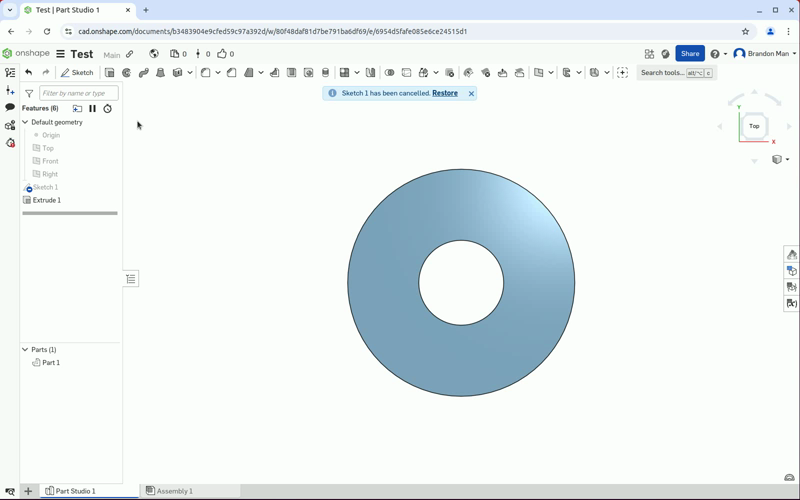
key(shift+h)
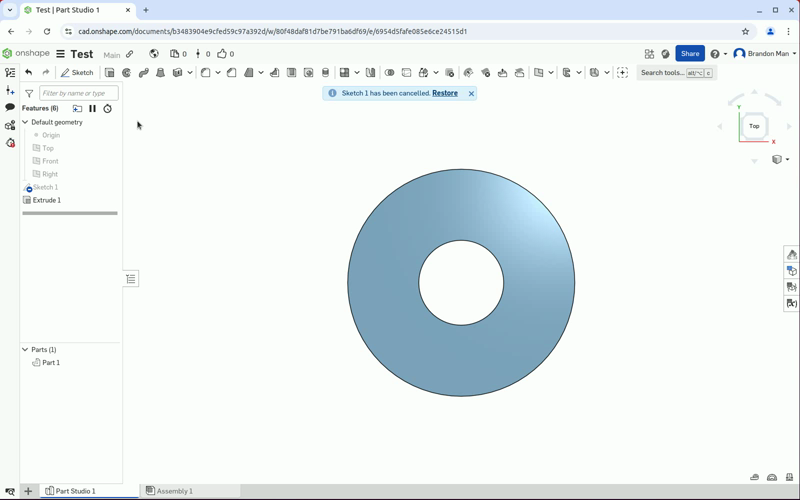
key(shift+h)
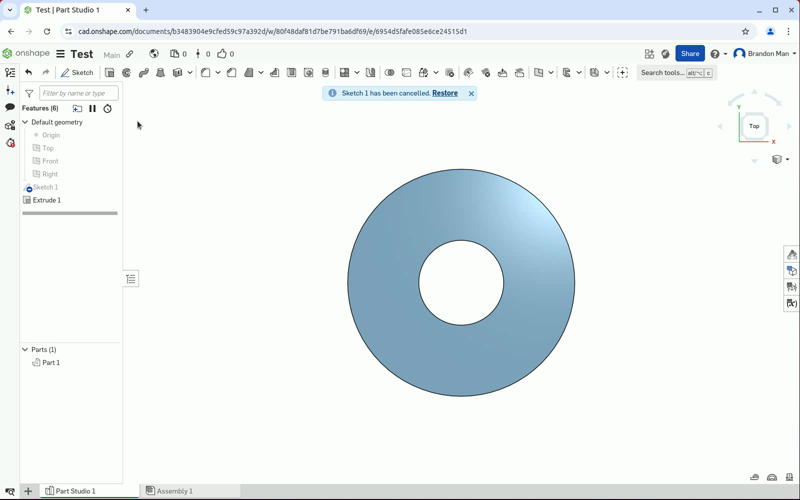
mouse_move(73, 189)
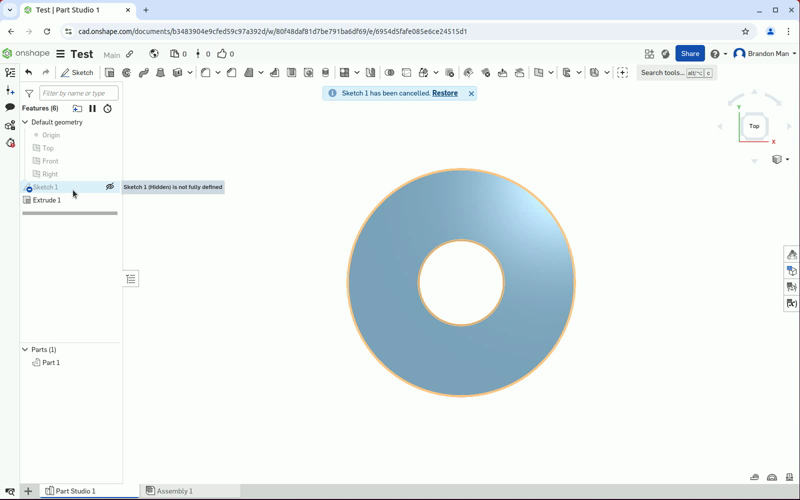
click(73, 189)
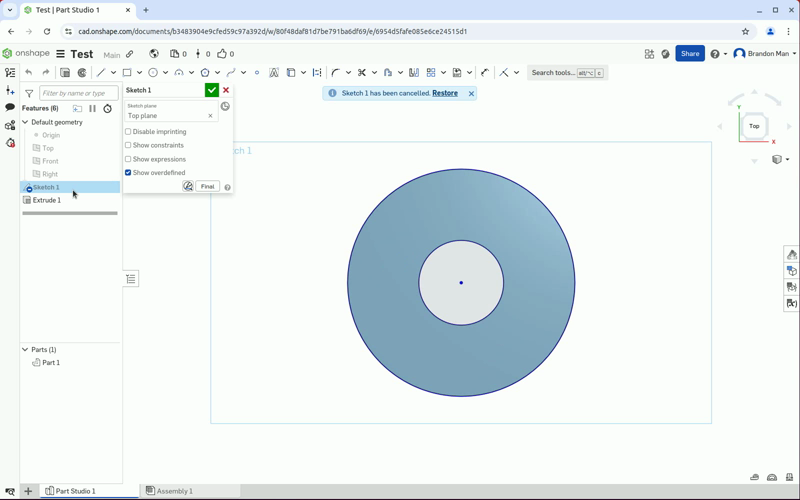
mouse_move(229, 92)
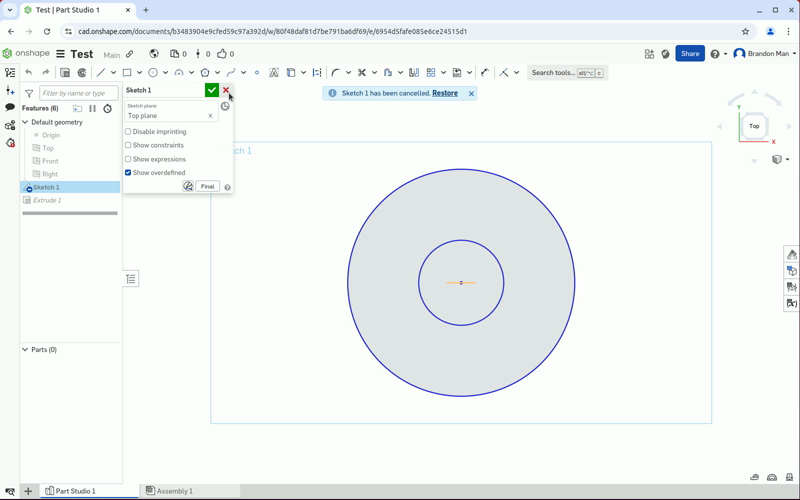
click(229, 92)
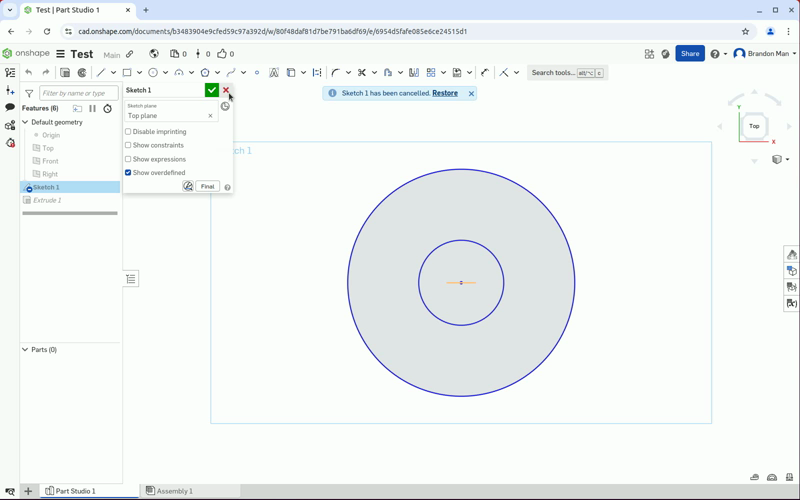
key(shift+s)
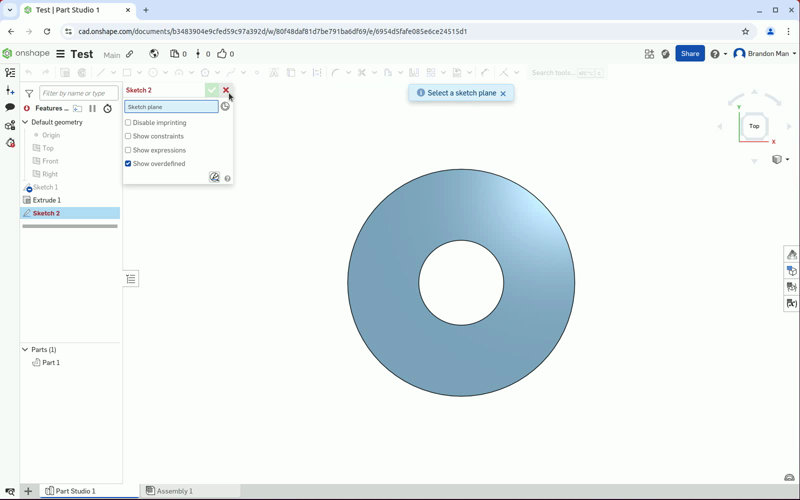
mouse_move(73, 150)
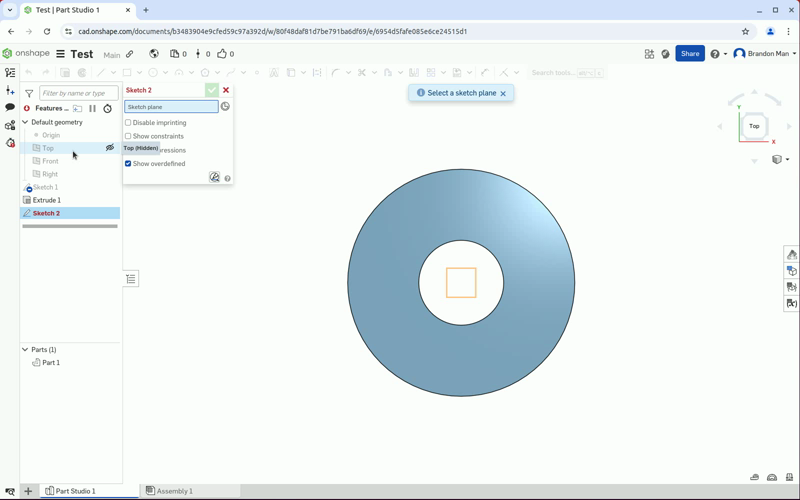
click(73, 150)
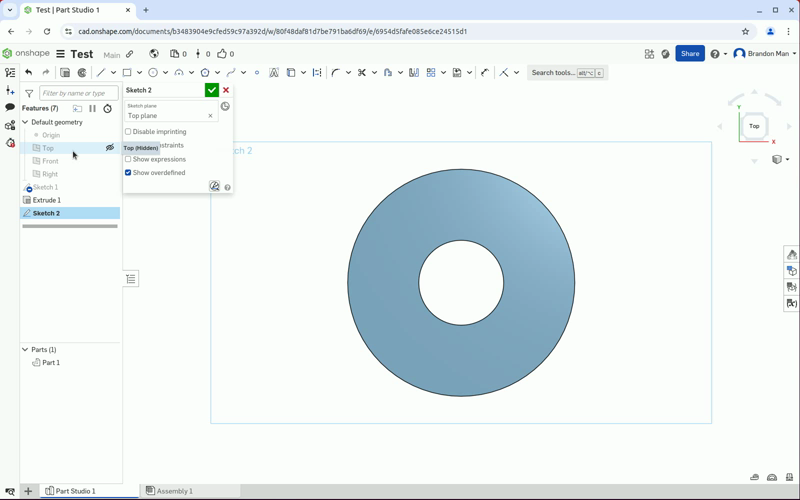
mouse_move(73, 352)
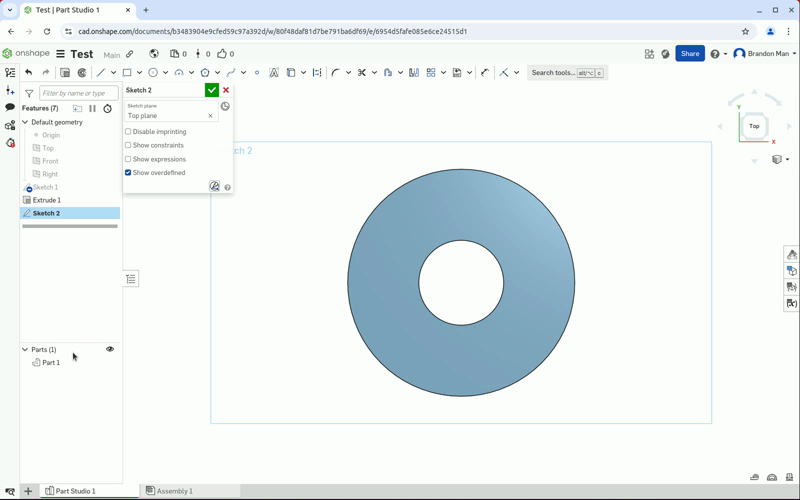
key(y)
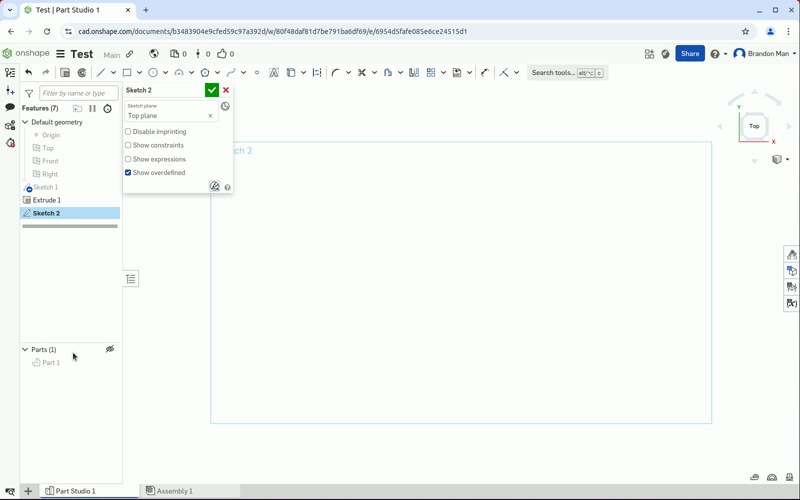
key(c)
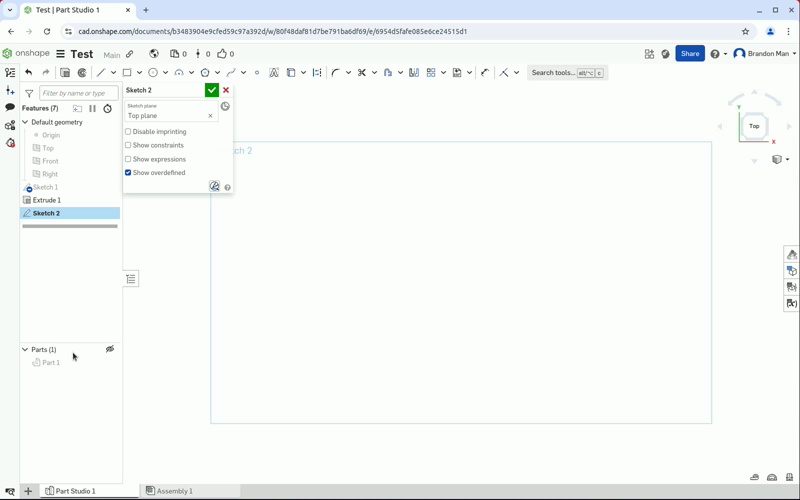
key_down(shift)
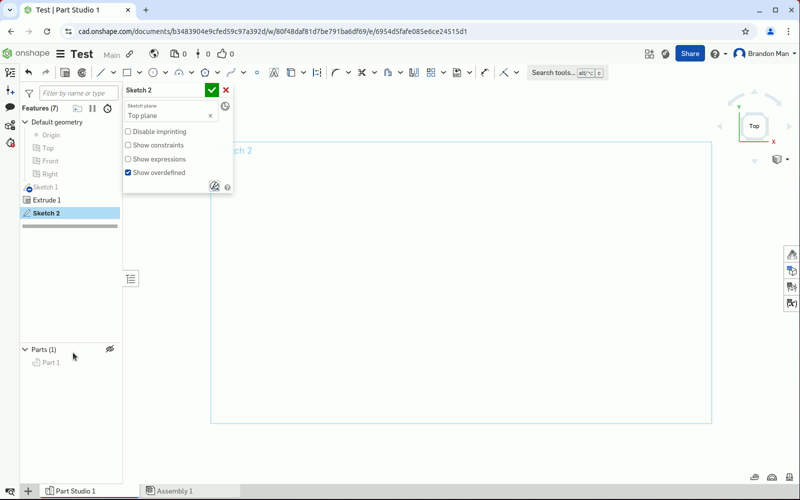
mouse_move(461, 282)
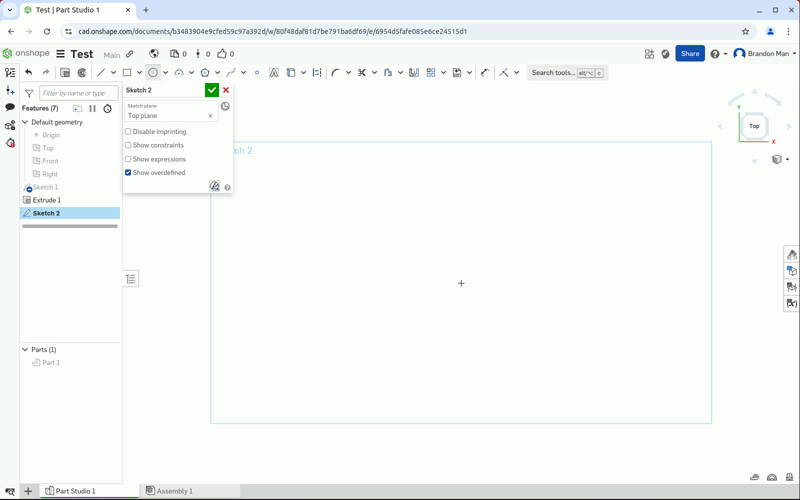
click(461, 282)
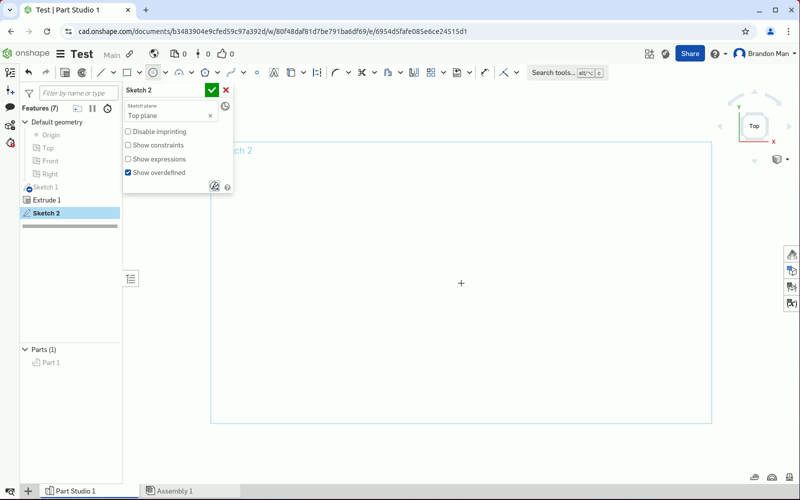
key_up(shift)
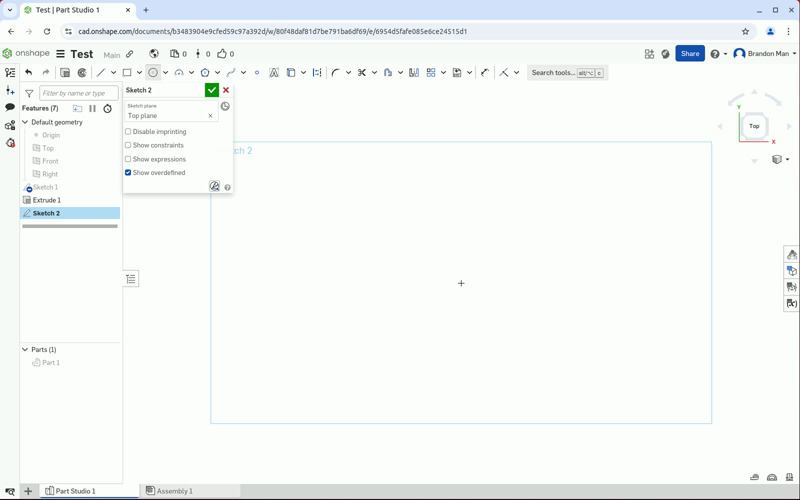
mouse_move(494, 282)
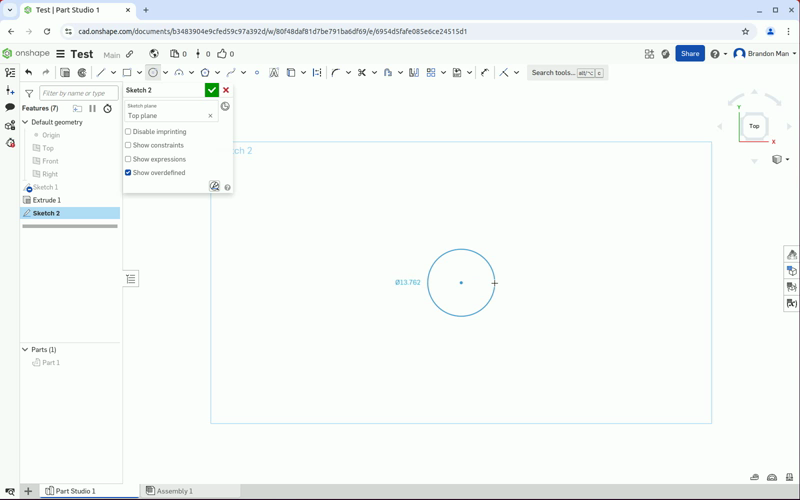
click(494, 282)
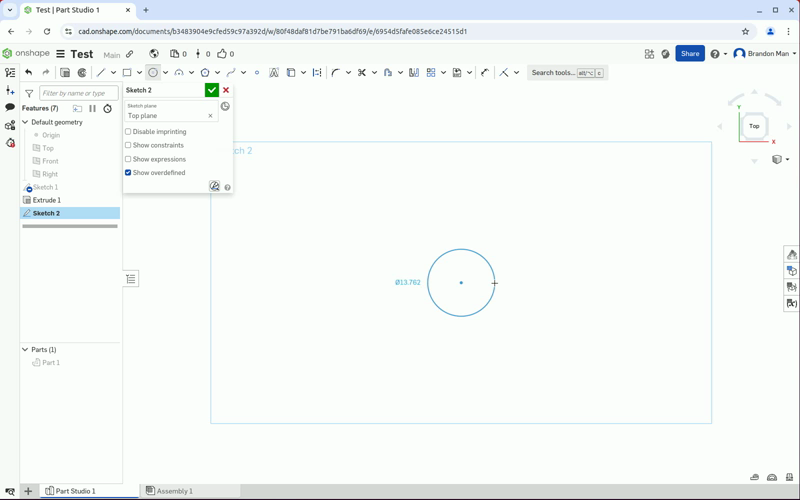
key(esc)
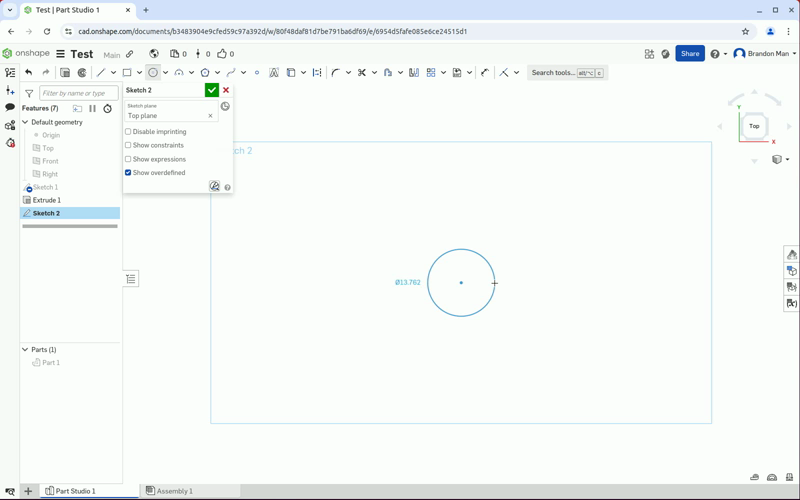
key(c)
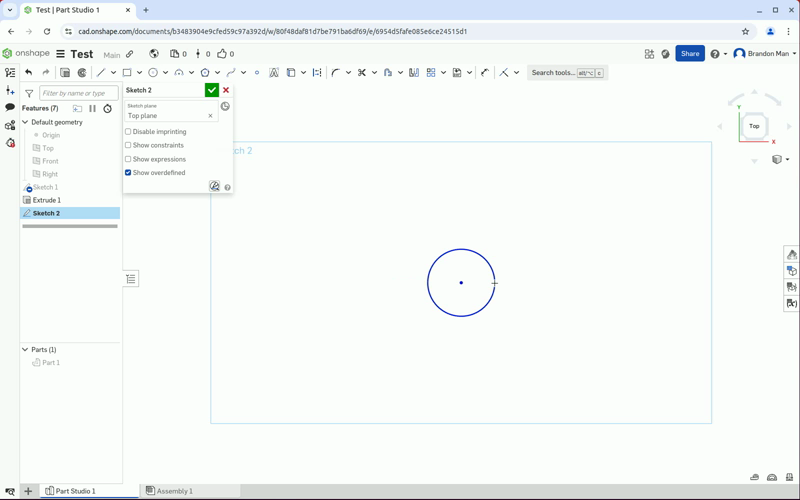
key_down(shift)
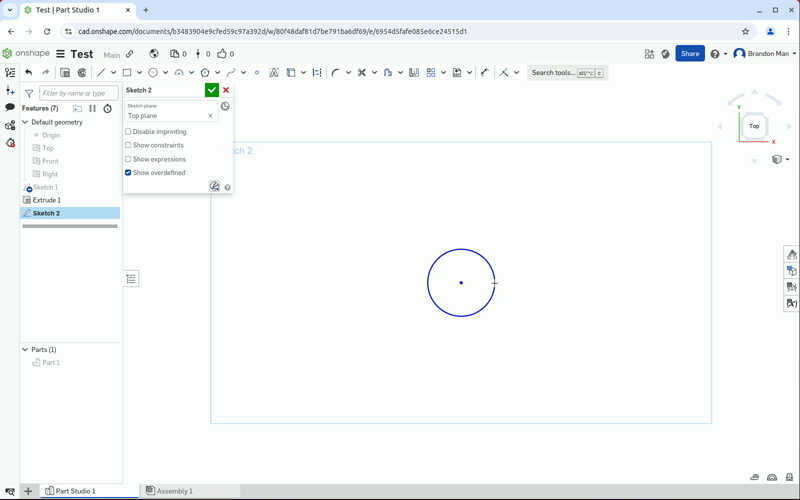
mouse_move(461, 282)
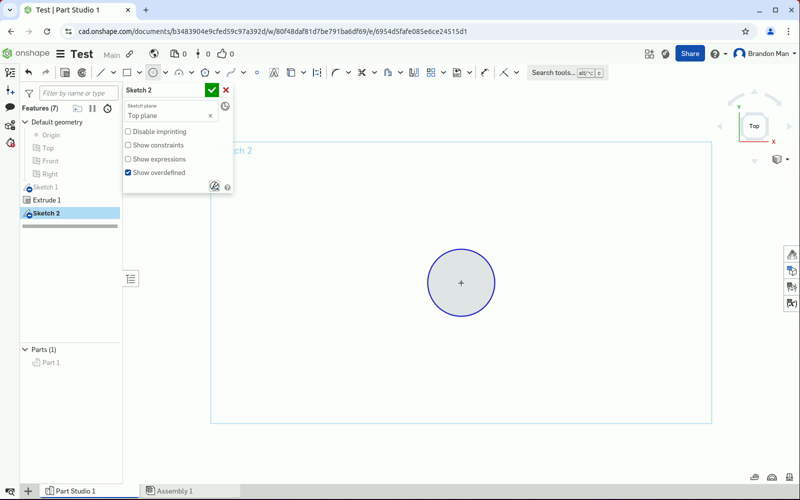
click(461, 282)
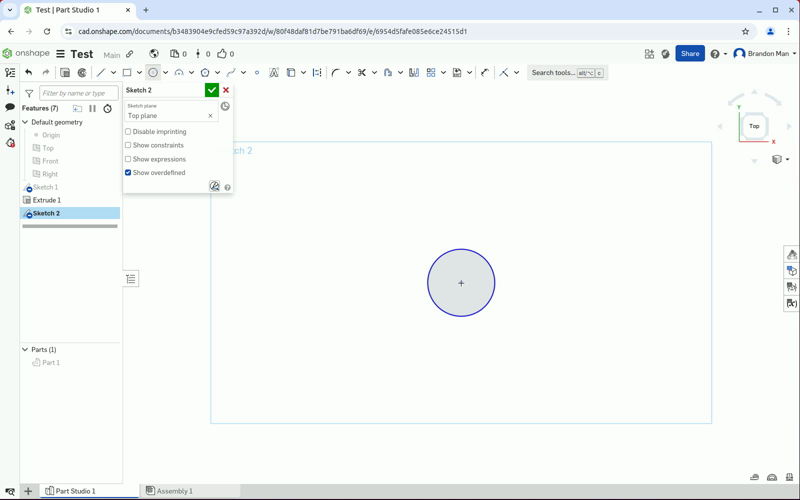
key_up(shift)
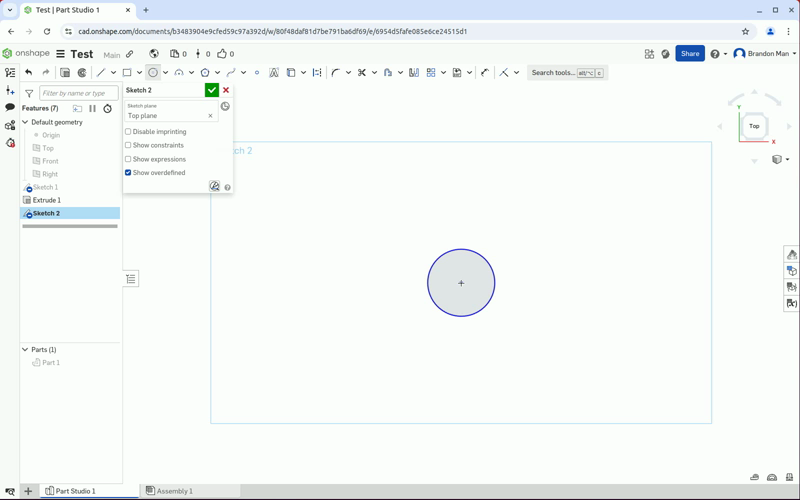
mouse_move(467, 282)
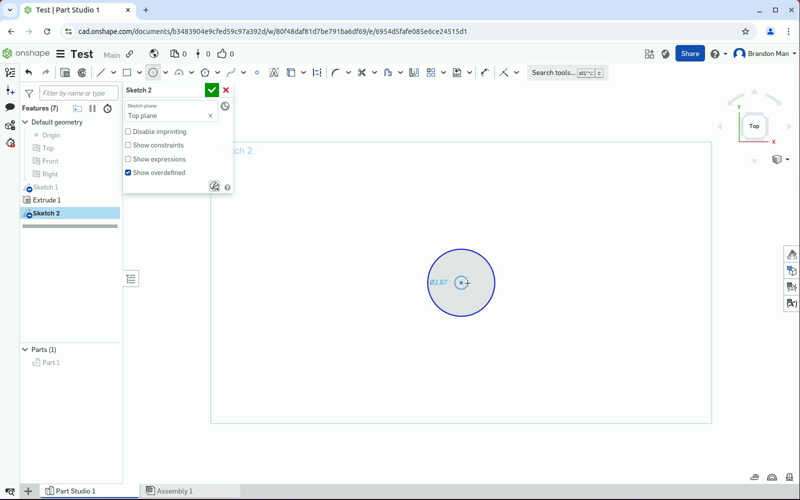
click(467, 282)
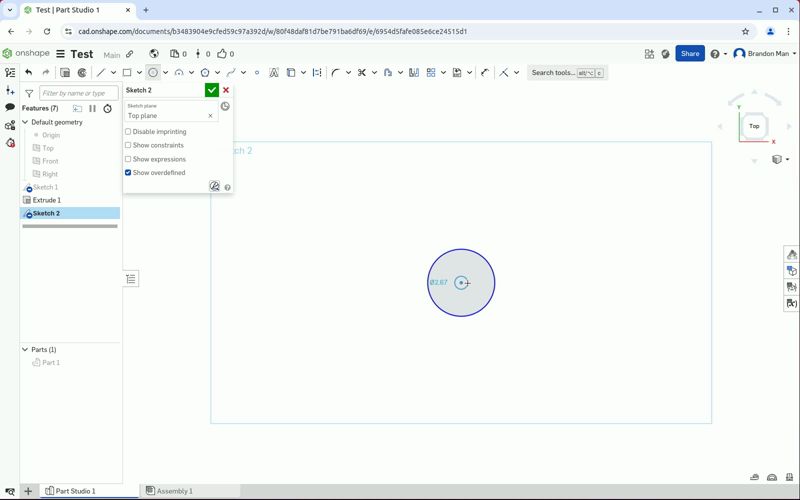
key(esc)
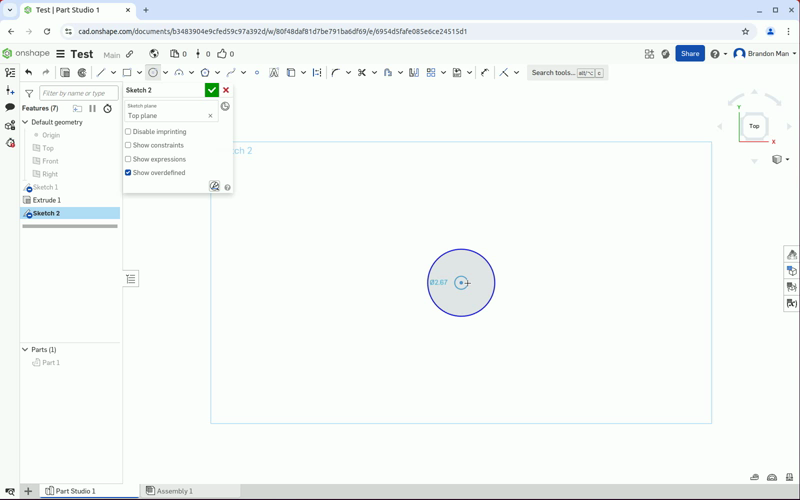
mouse_move(438, 271)
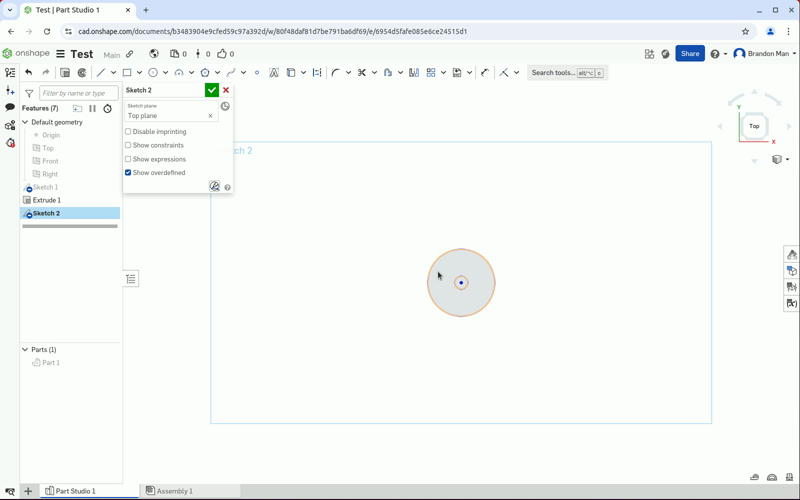
click(438, 271)
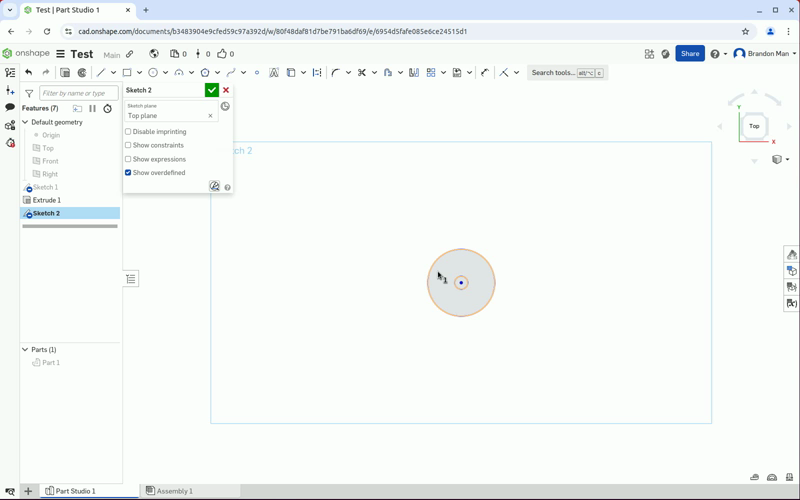
mouse_move(73, 352)
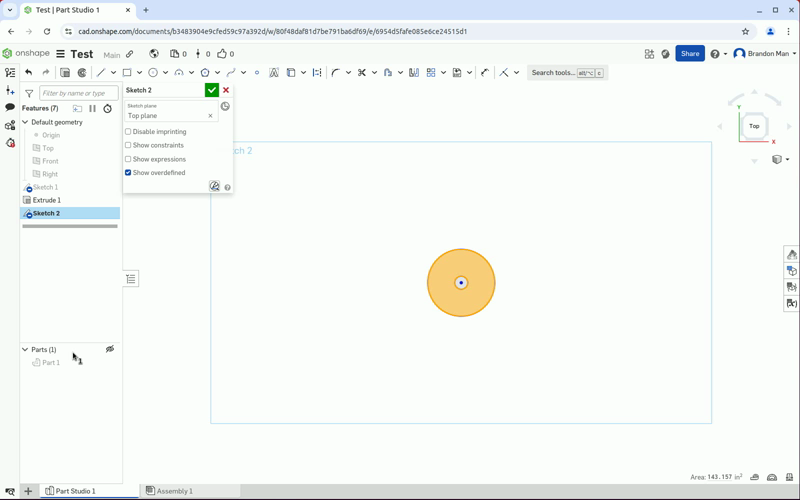
key(shift+y)
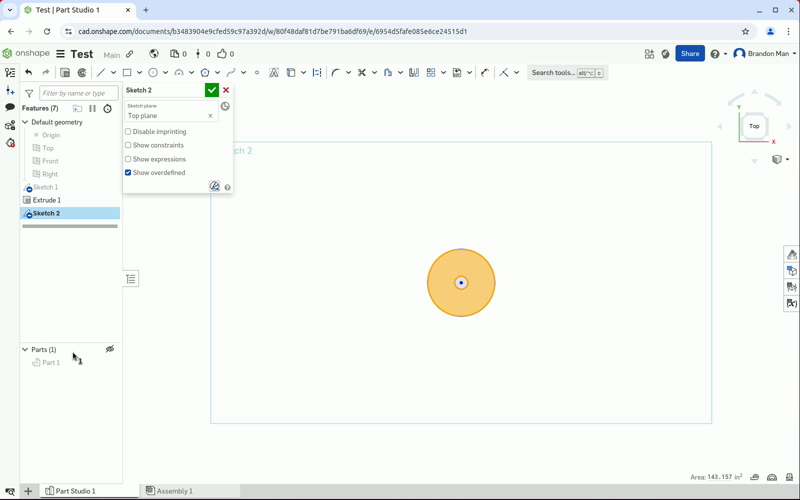
key(shift+e)
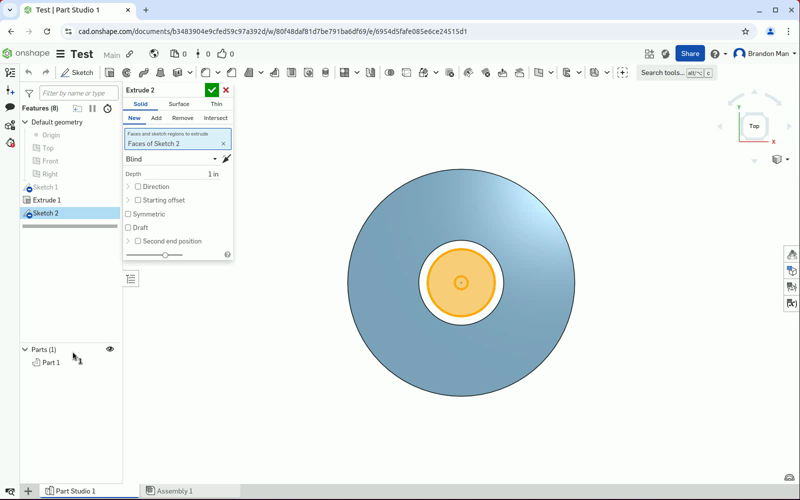
mouse_move(143, 106)
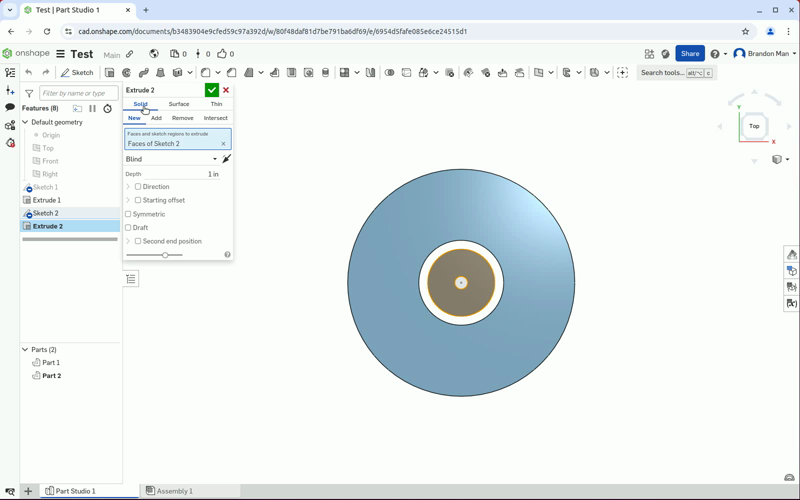
click(143, 106)
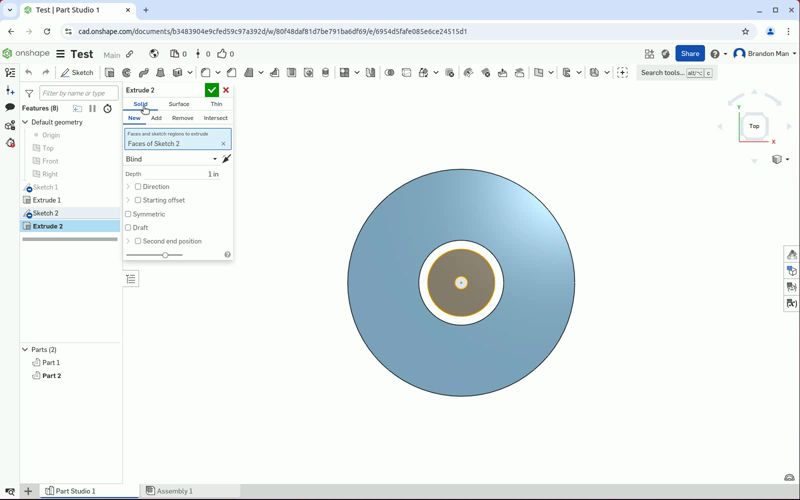
mouse_move(137, 120)
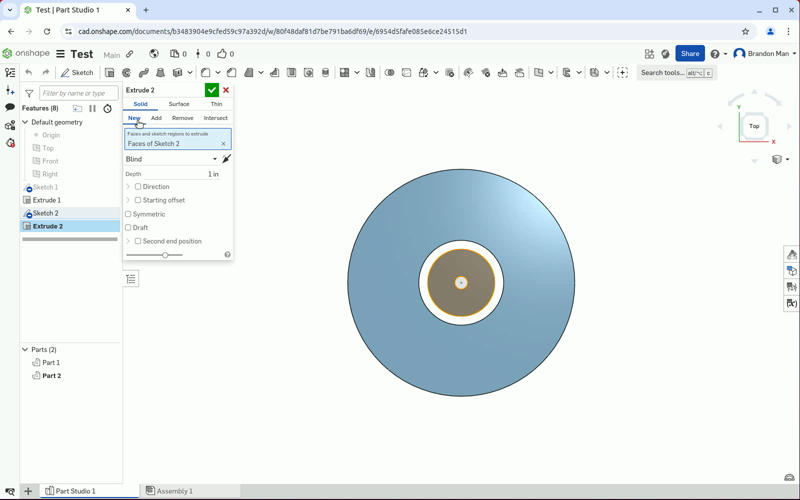
click(137, 120)
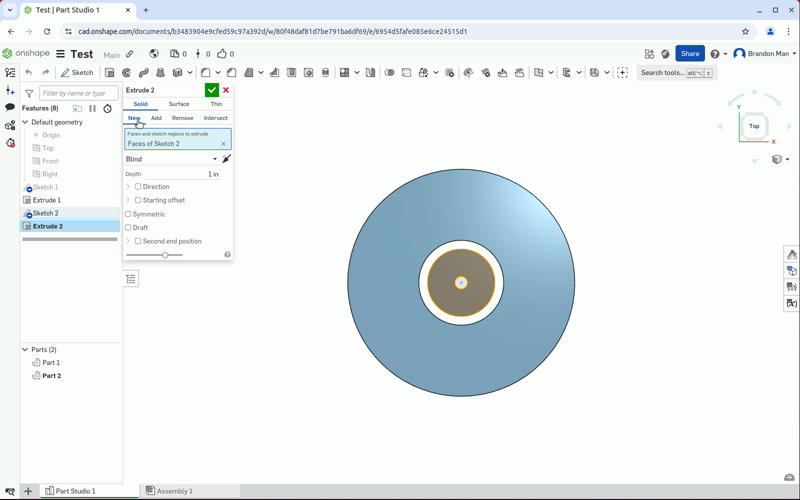
key(tab, 4)
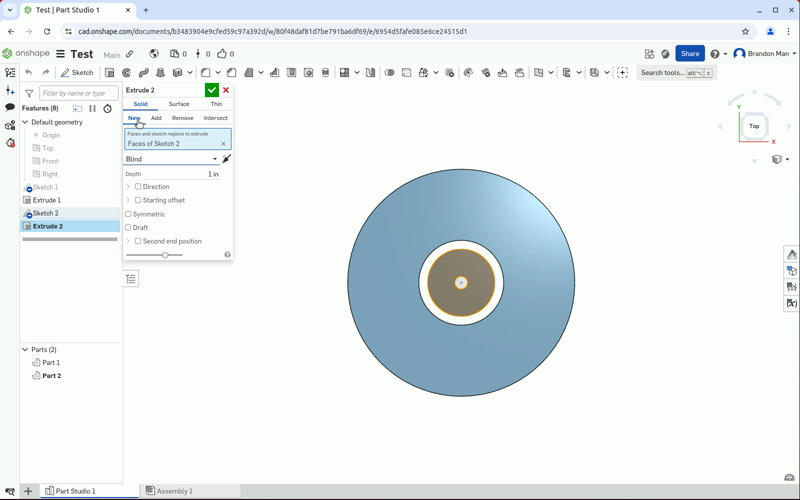
text(1.685)
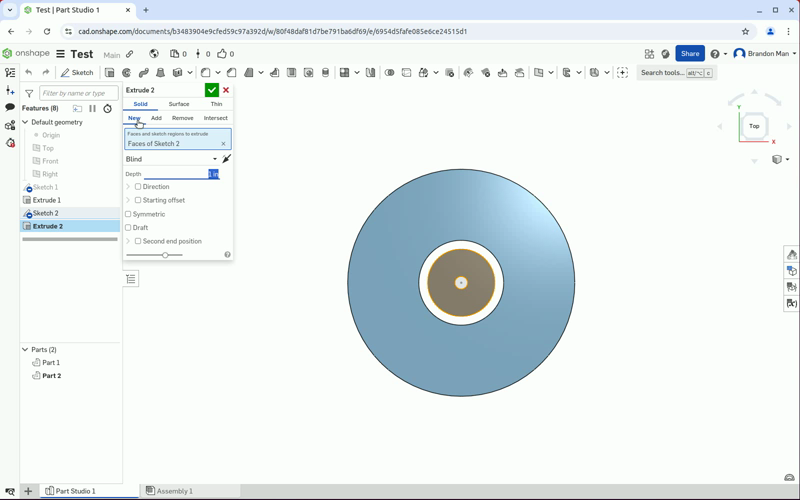
key(enter)
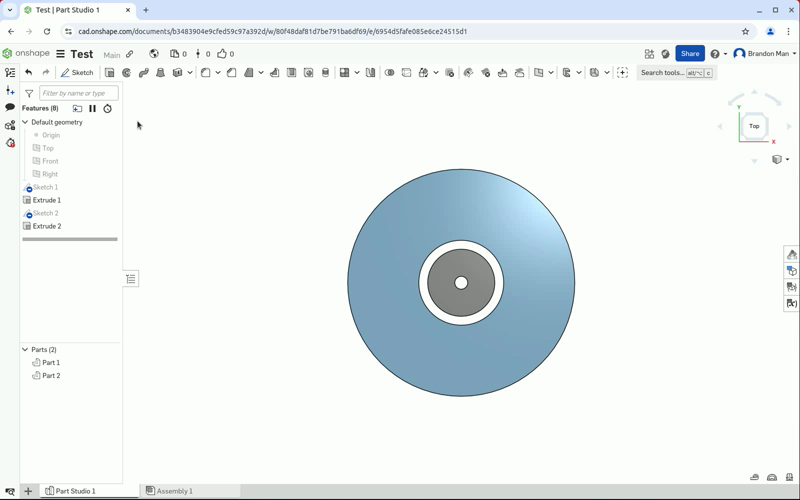
key(shift+h)
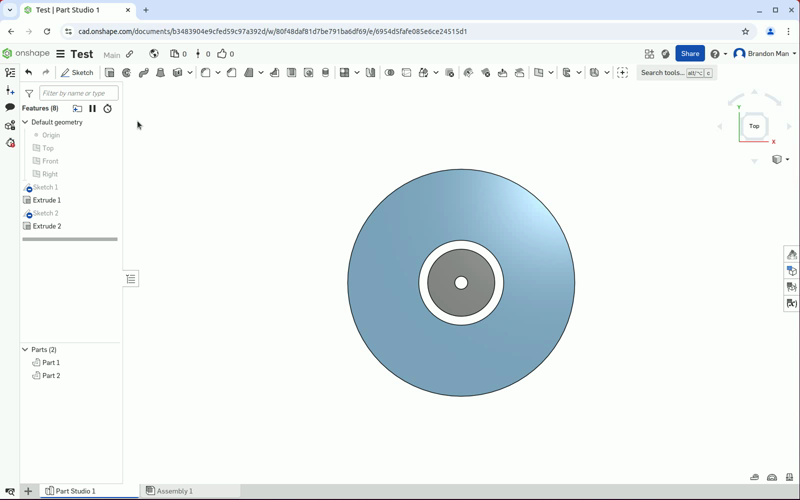
key(shift+h)
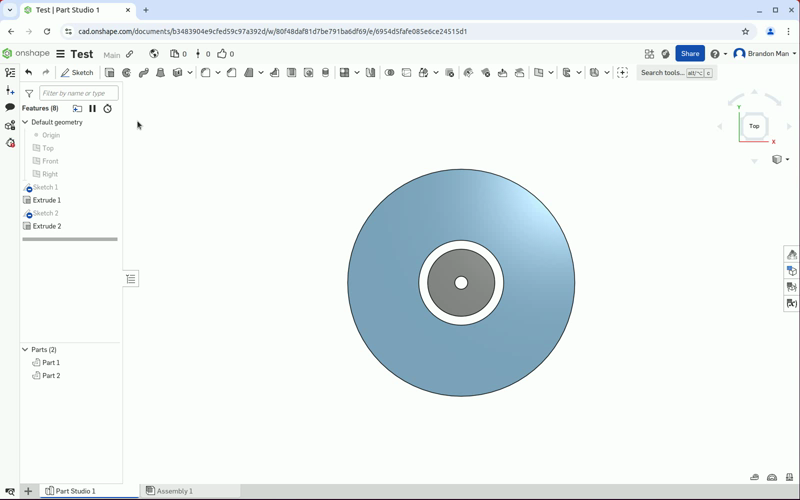
mouse_move(73, 189)
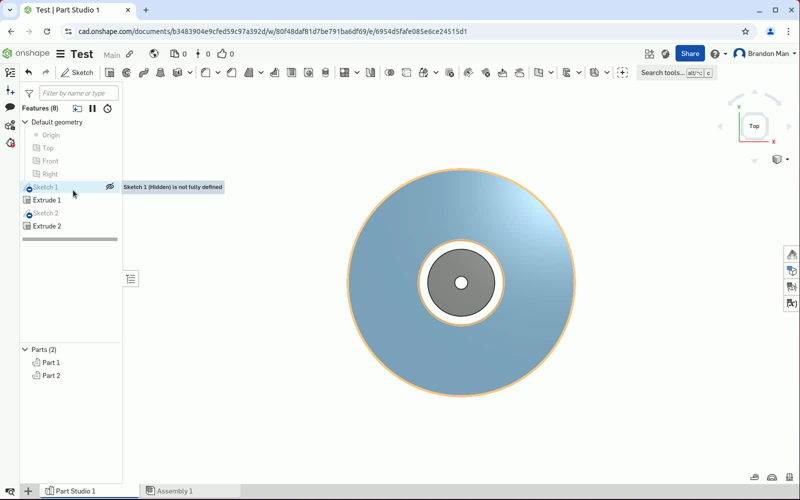
click(73, 189)
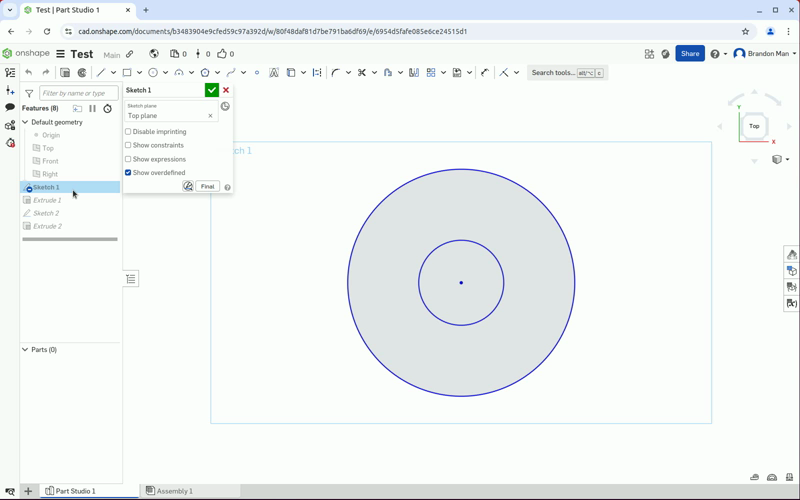
mouse_move(229, 92)
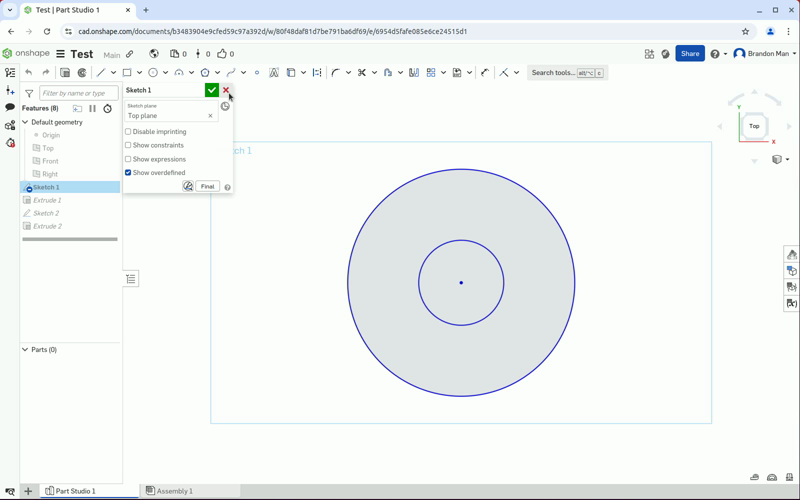
click(229, 92)
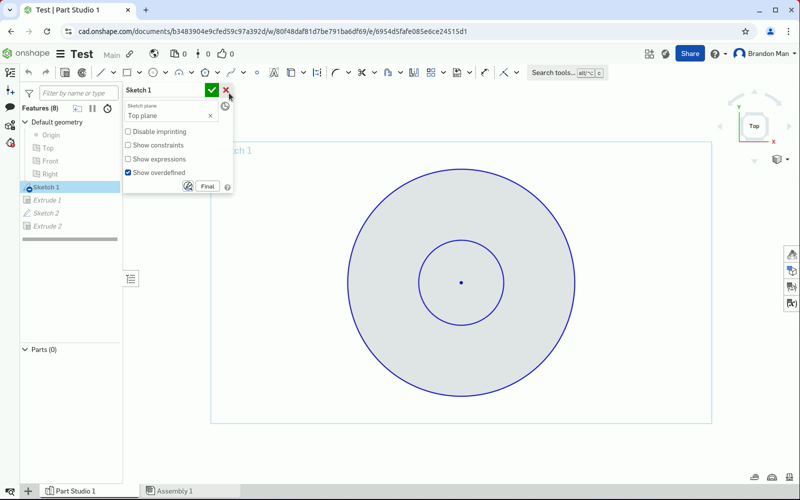
key(shift+s)
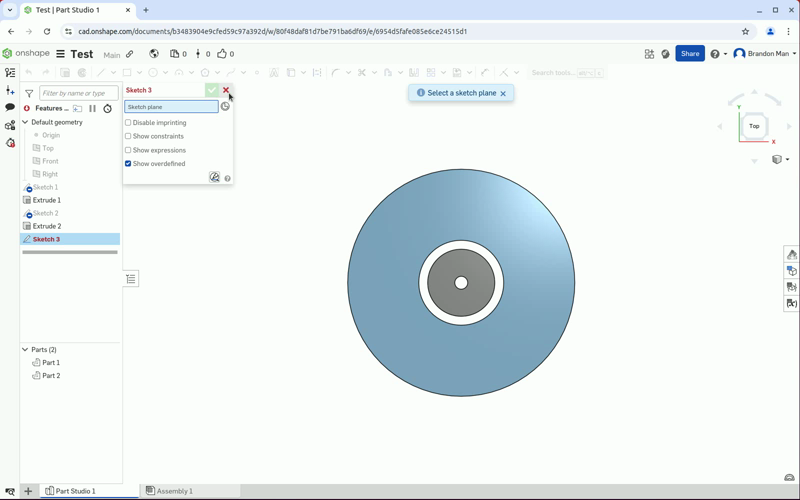
mouse_move(73, 150)
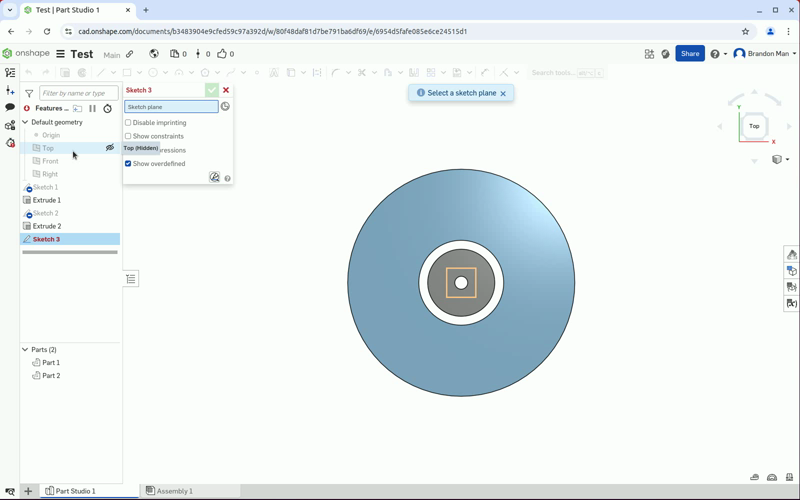
click(73, 150)
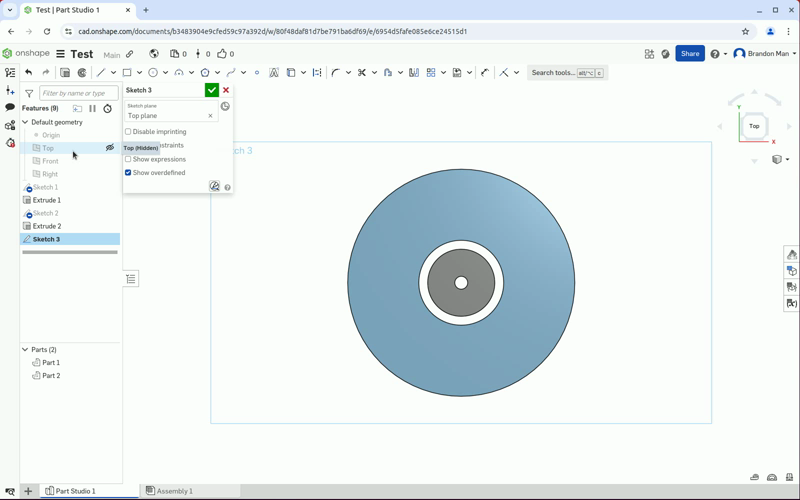
mouse_move(73, 352)
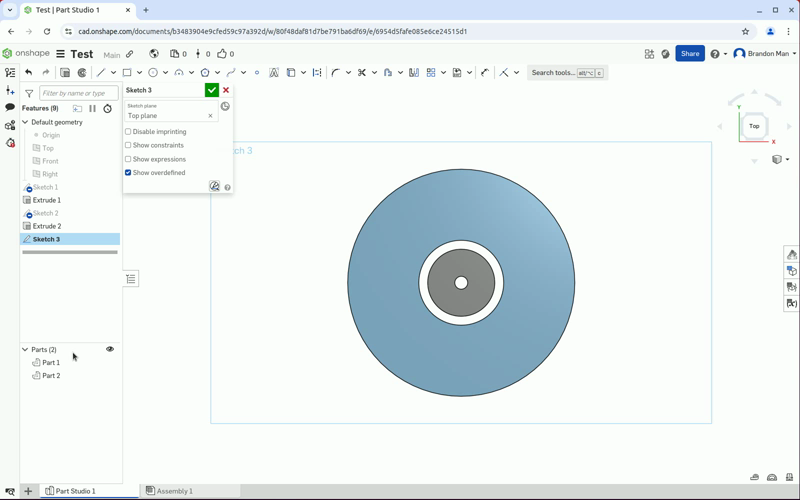
key(y)
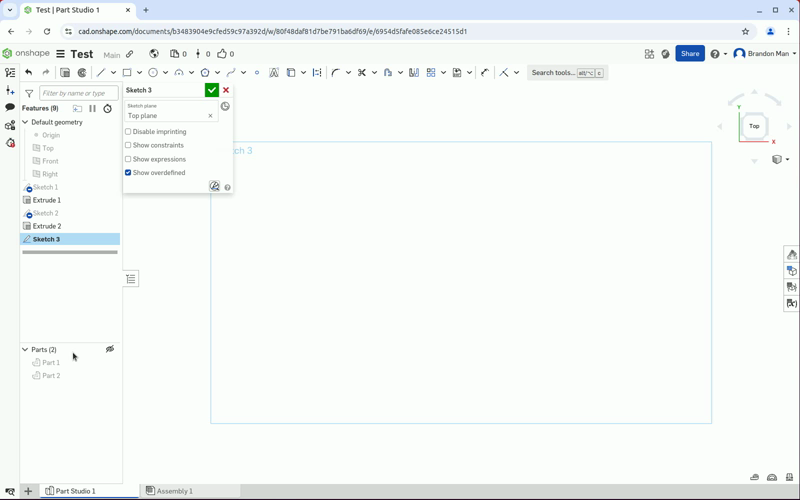
key(c)
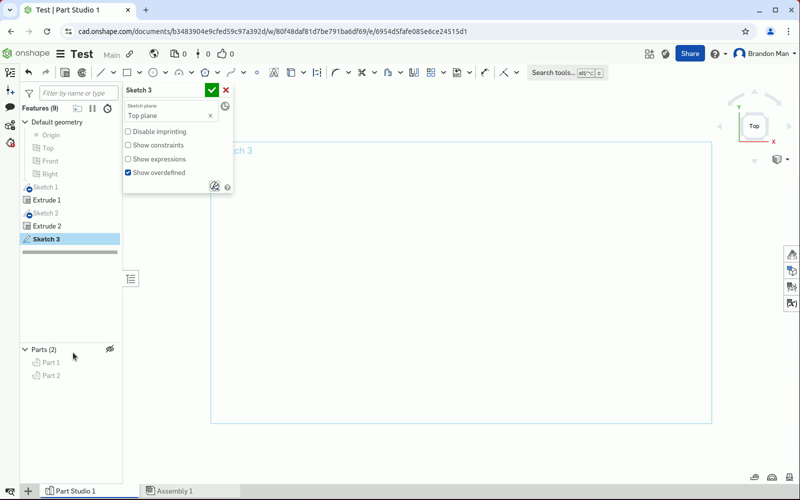
key_down(shift)
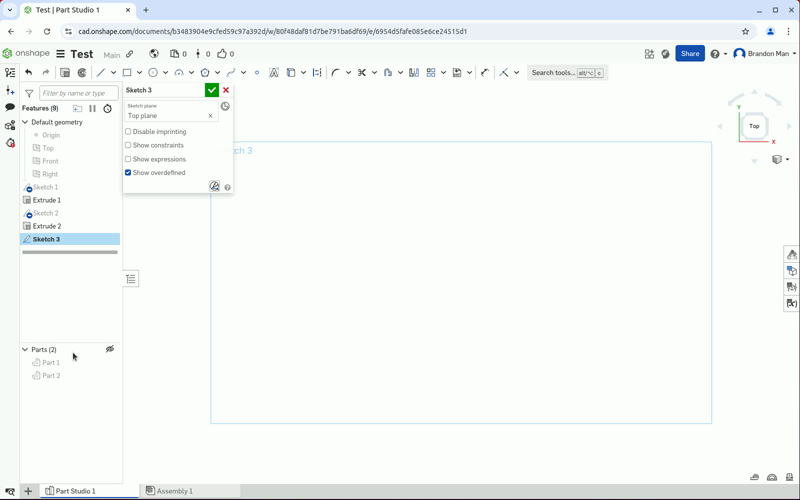
mouse_move(461, 282)
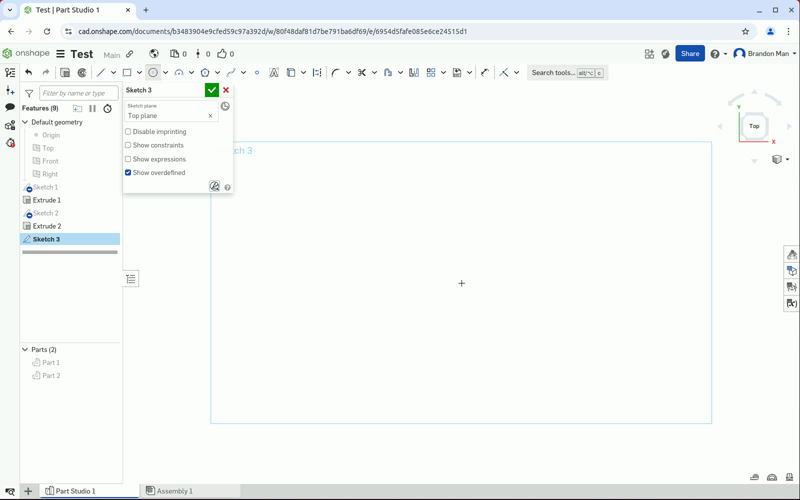
click(461, 282)
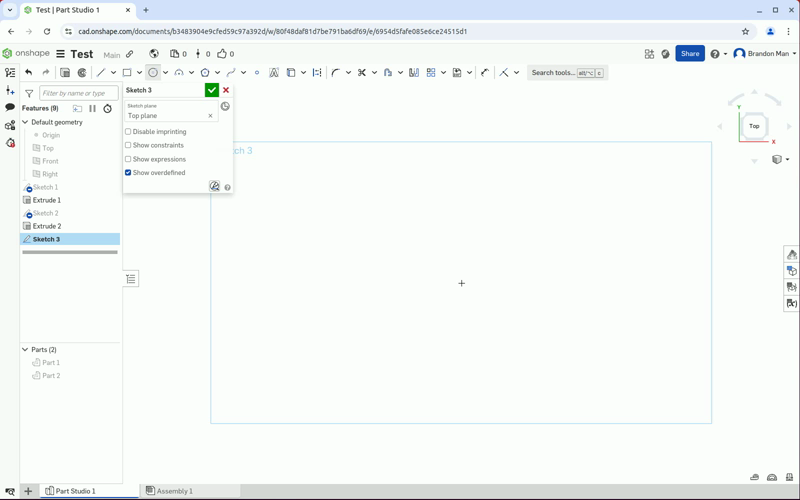
key_up(shift)
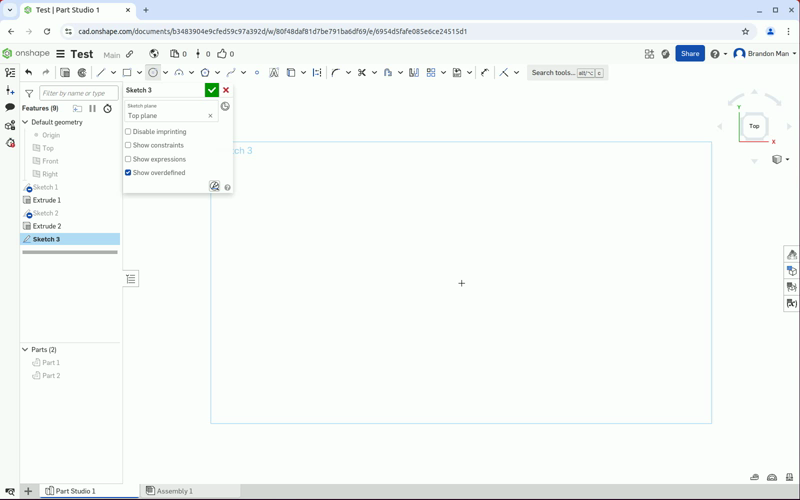
mouse_move(504, 282)
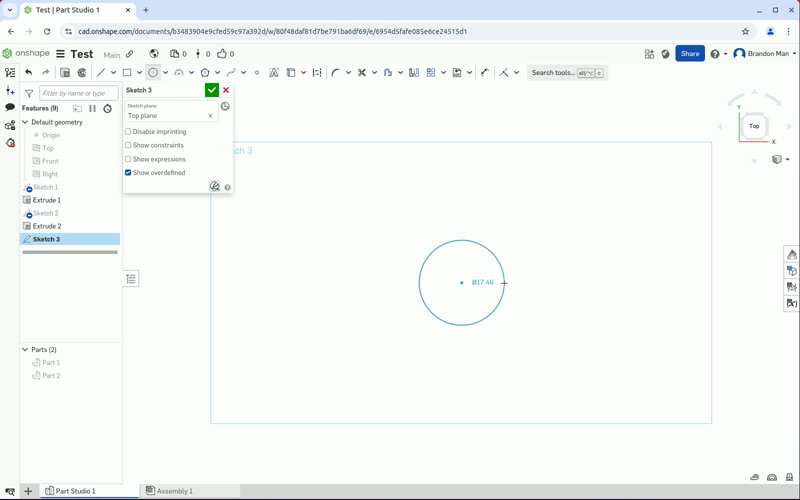
click(504, 282)
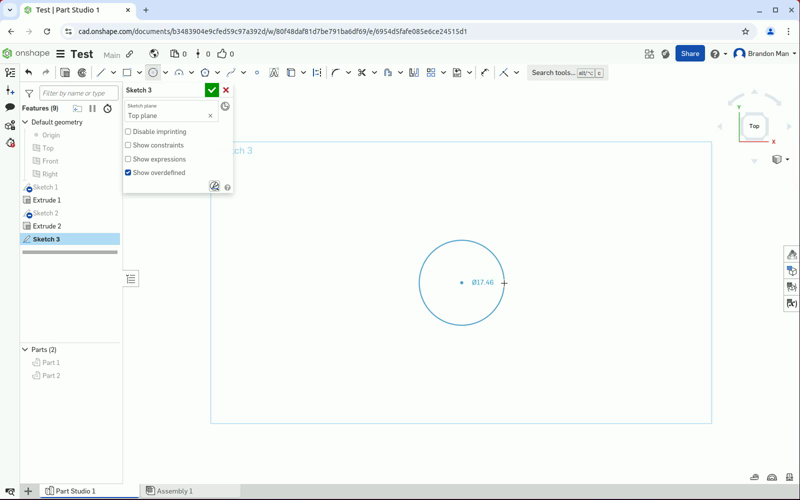
key(esc)
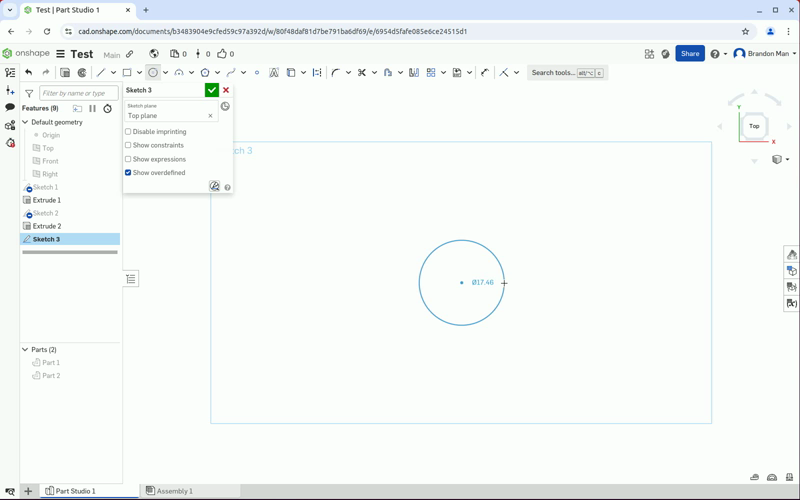
key(c)
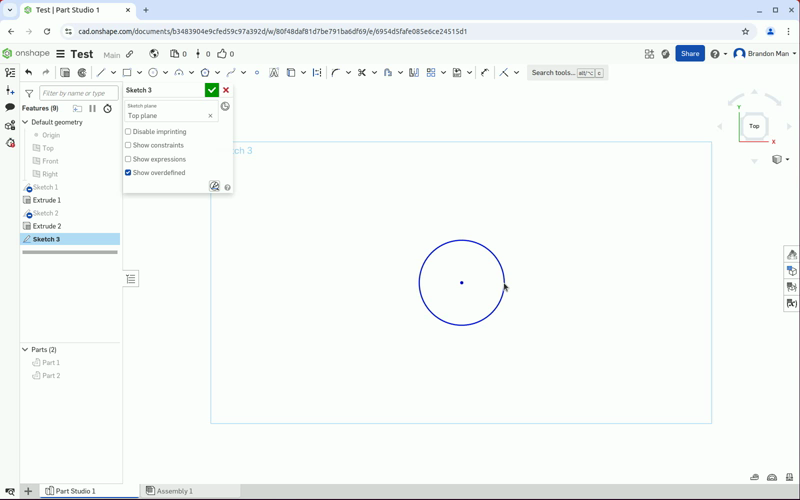
key_down(shift)
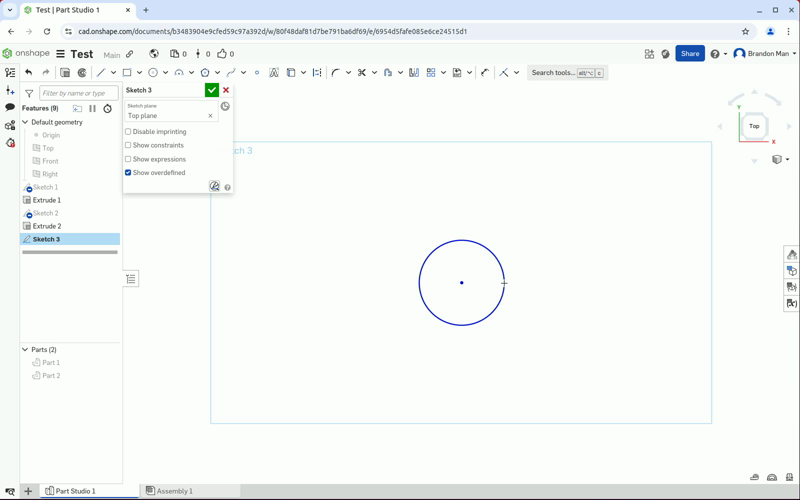
mouse_move(461, 282)
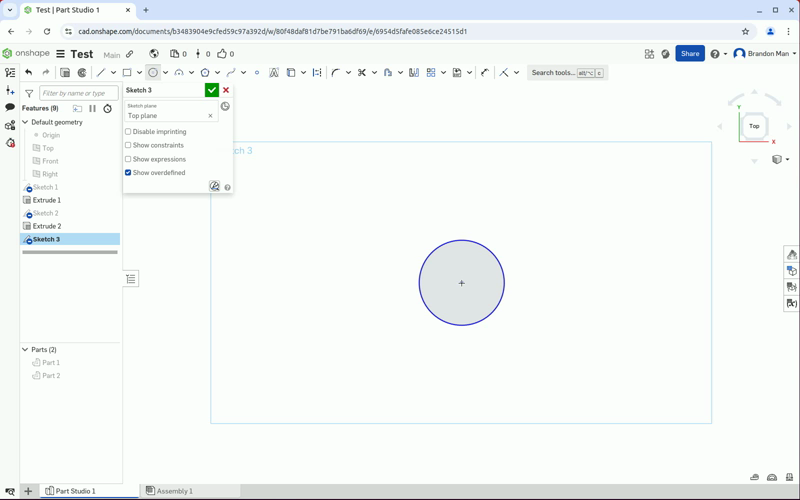
click(461, 282)
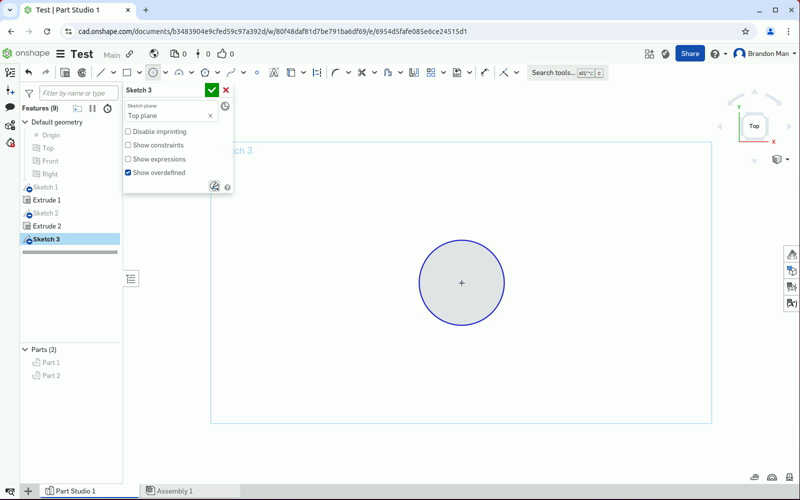
key_up(shift)
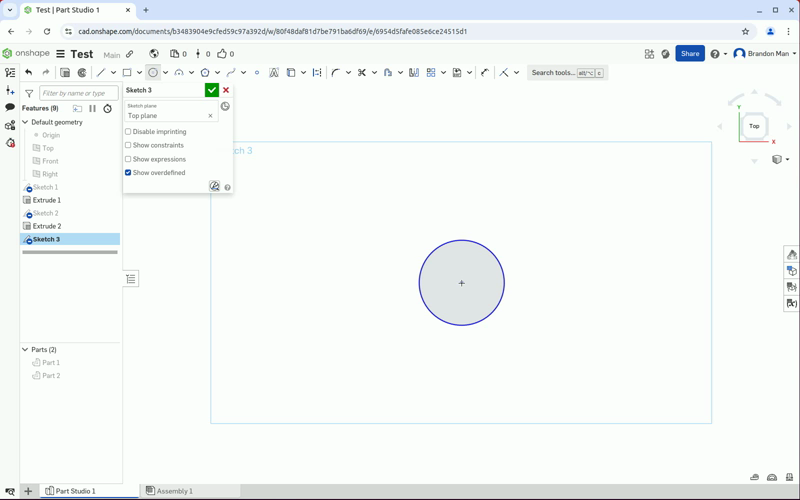
mouse_move(495, 282)
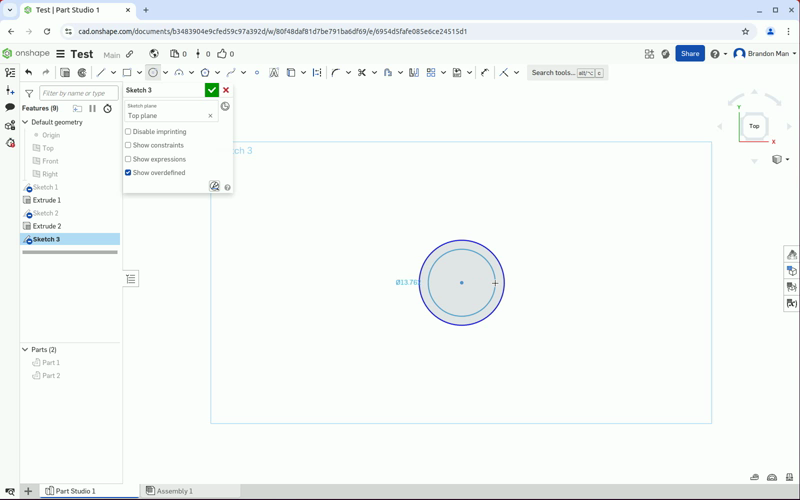
click(495, 282)
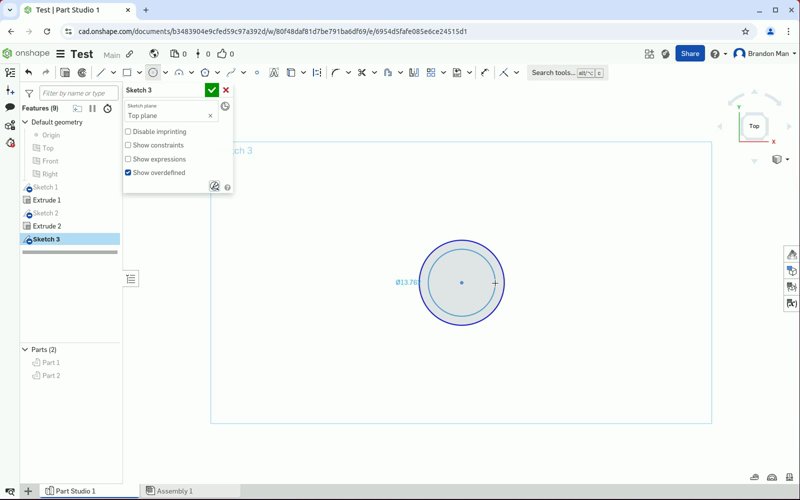
key(esc)
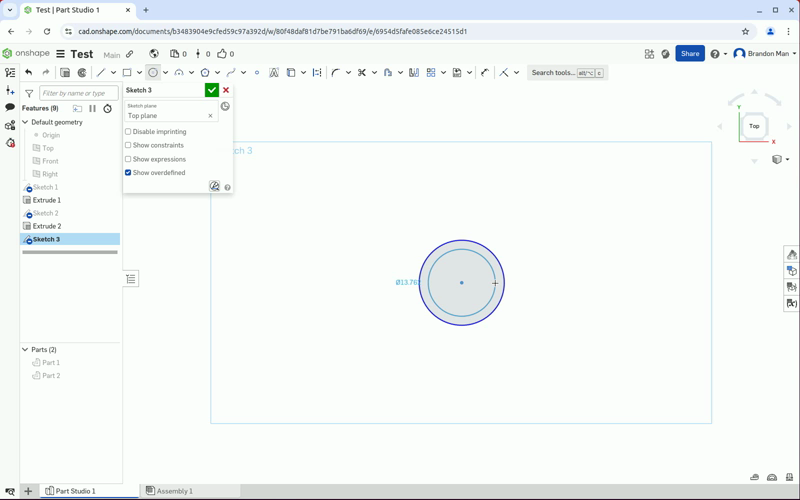
mouse_move(425, 271)
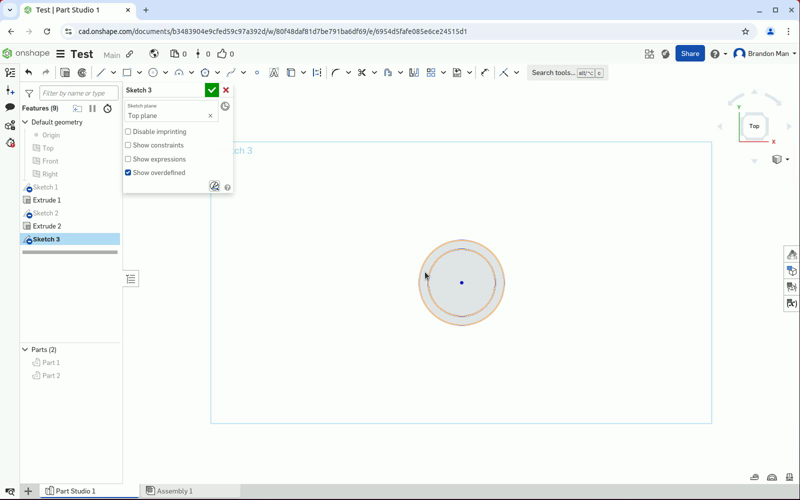
click(425, 271)
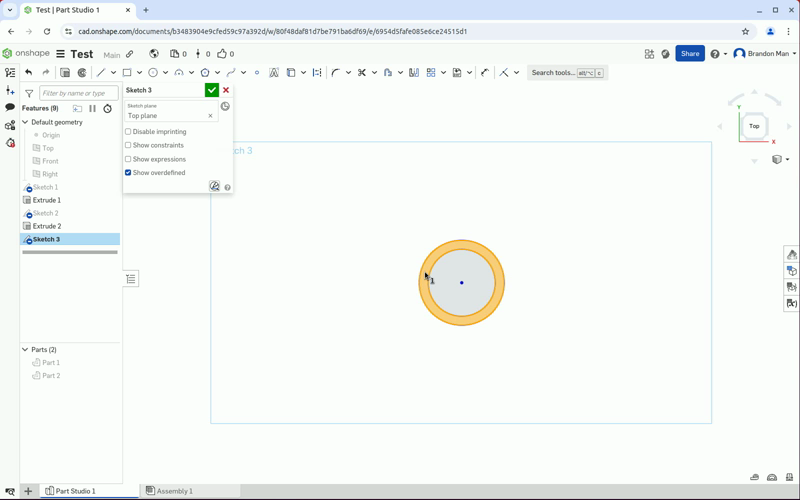
mouse_move(73, 352)
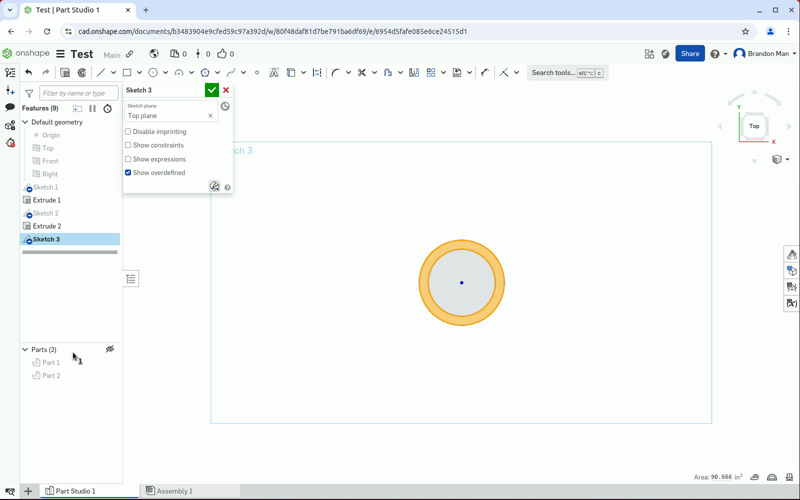
key(shift+y)
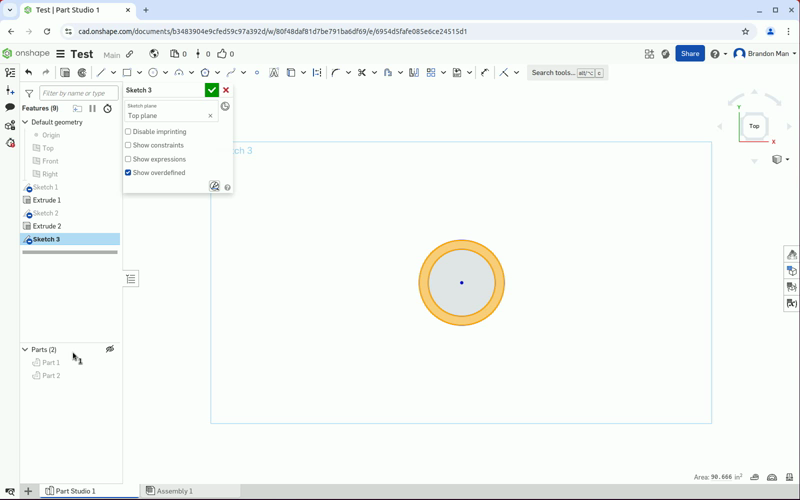
key(shift+e)
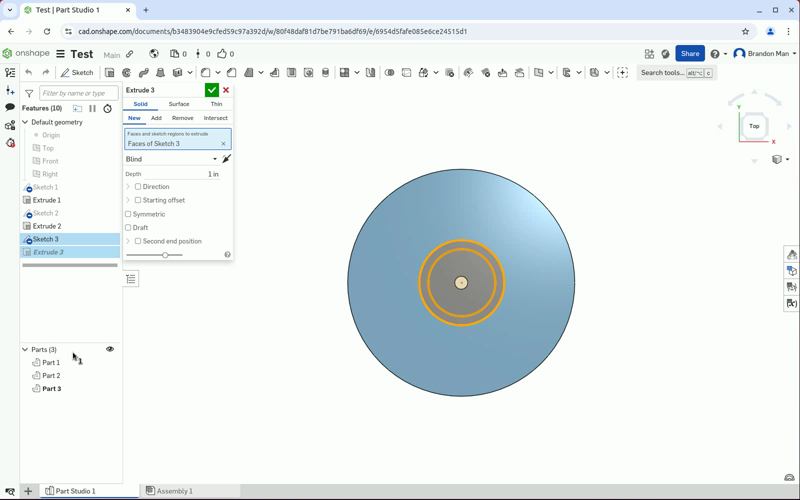
mouse_move(143, 106)
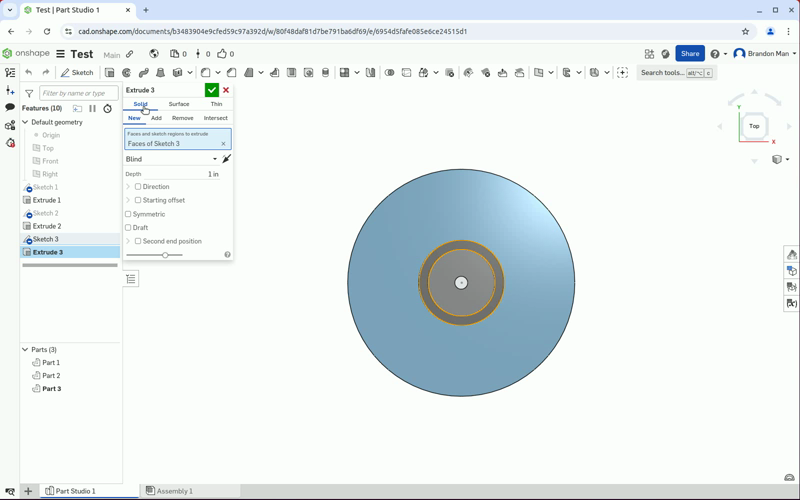
click(143, 106)
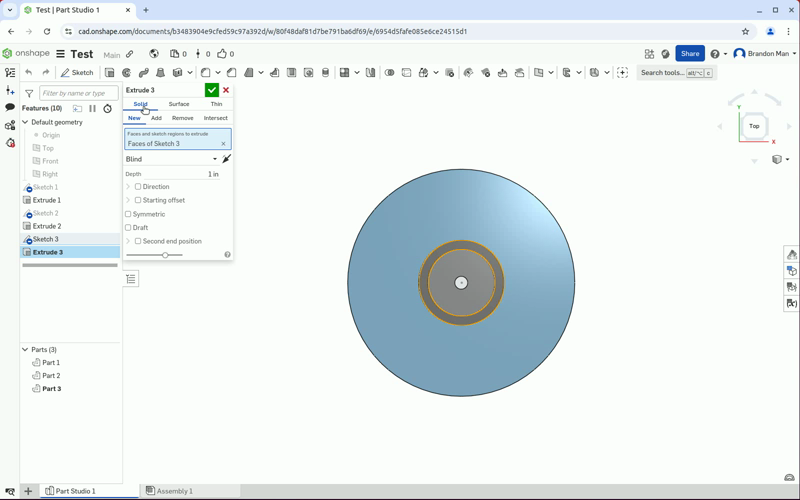
mouse_move(137, 120)
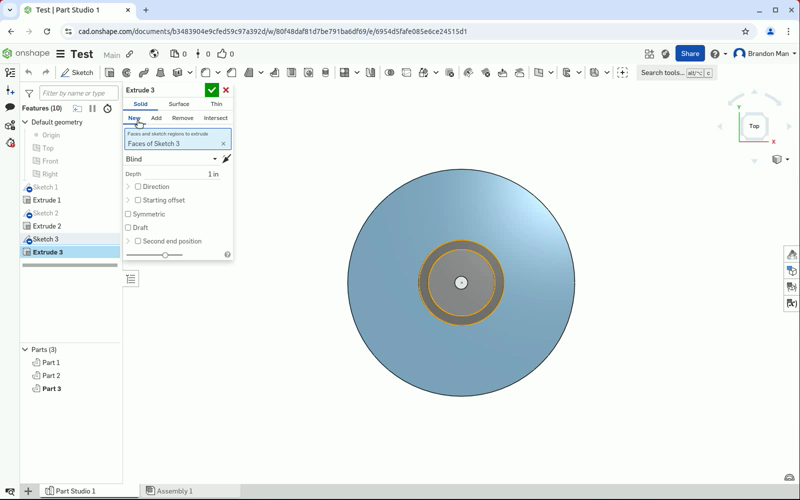
click(137, 120)
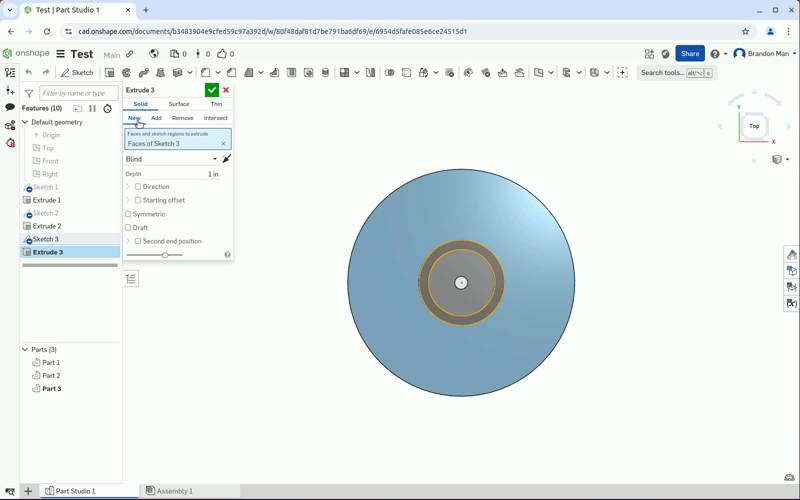
key(tab, 4)
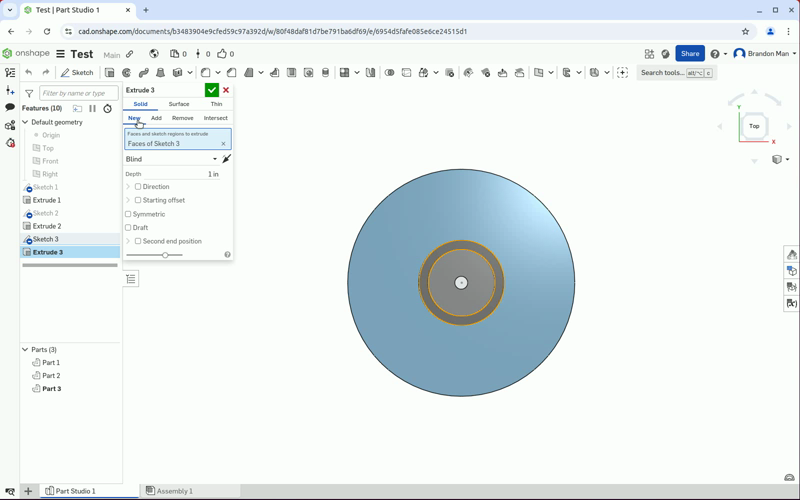
text(1.685)
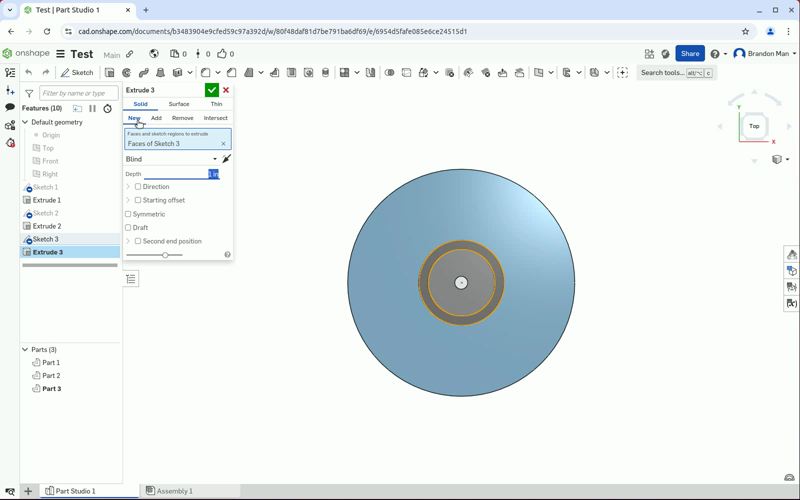
key(enter)
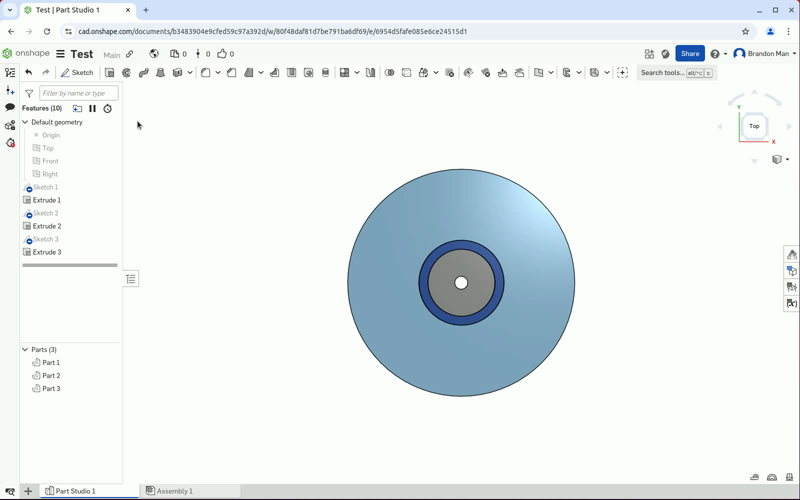
key(shift+h)
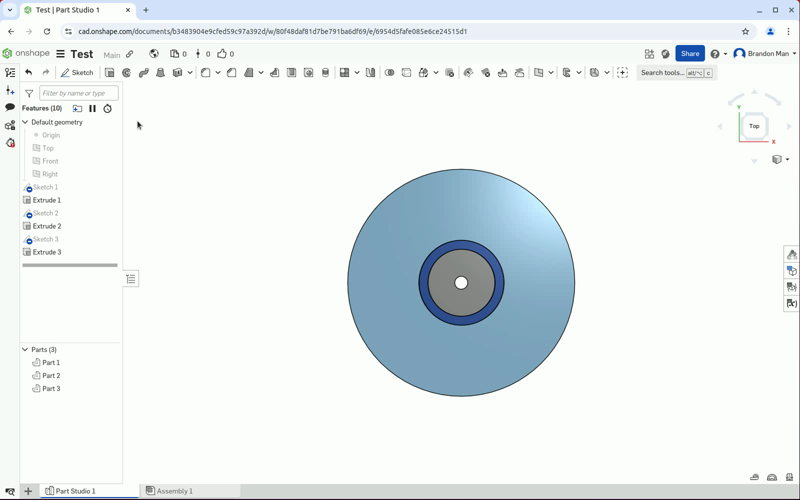
key(shift+h)
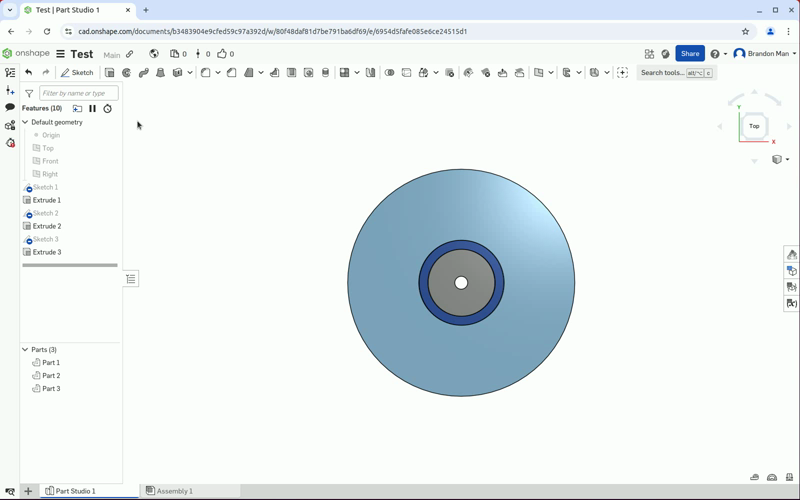
mouse_move(73, 189)
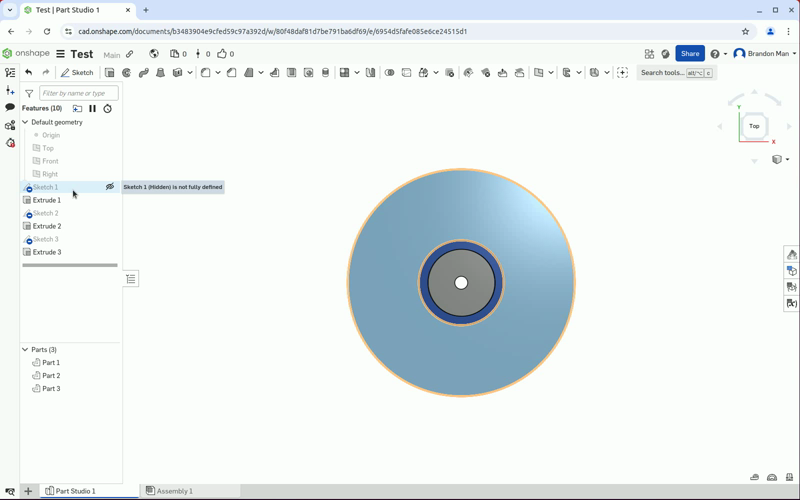
click(73, 189)
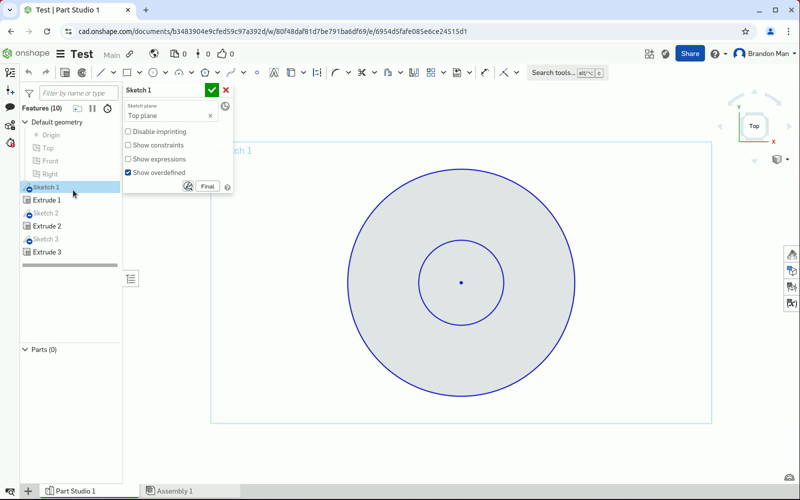
mouse_move(229, 92)
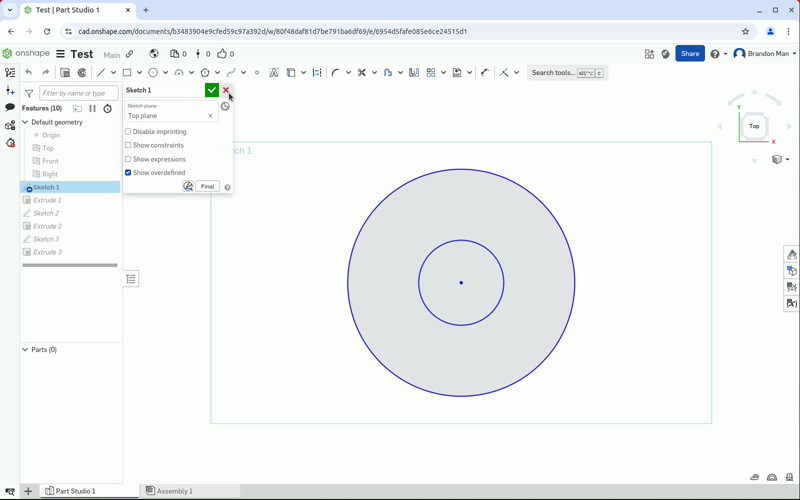
click(229, 92)
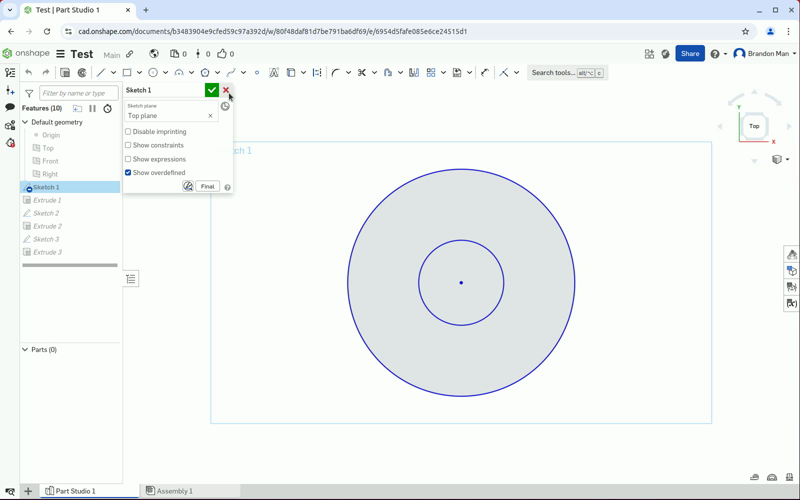
key(shift+s)
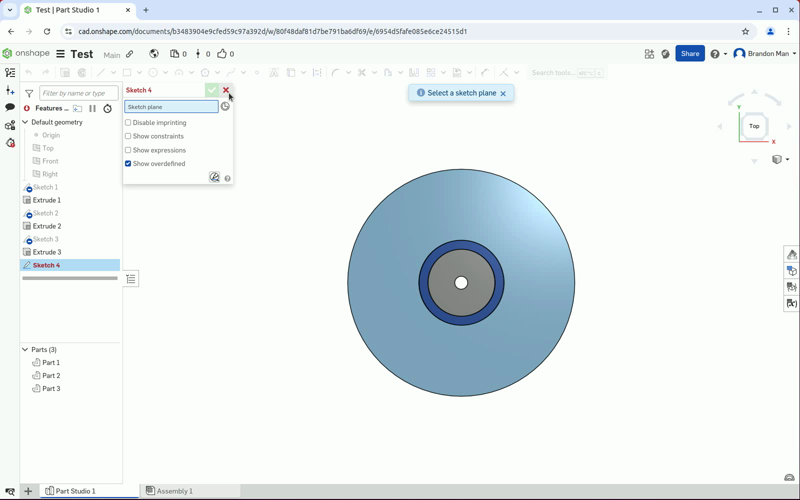
mouse_move(73, 150)
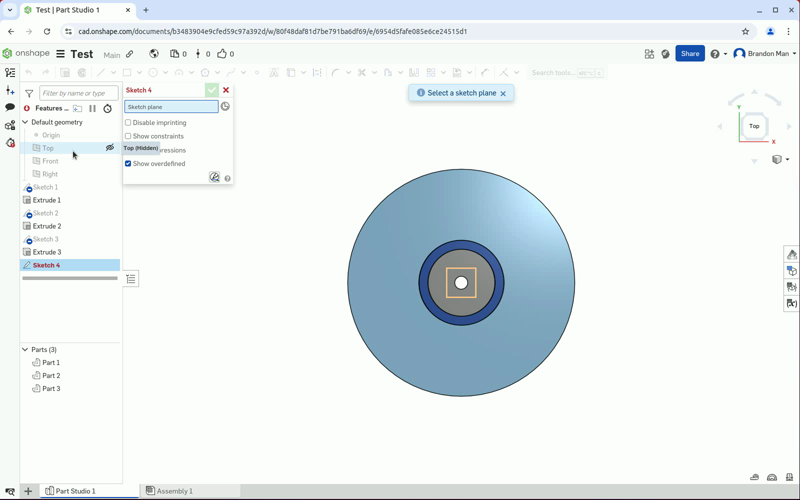
click(73, 150)
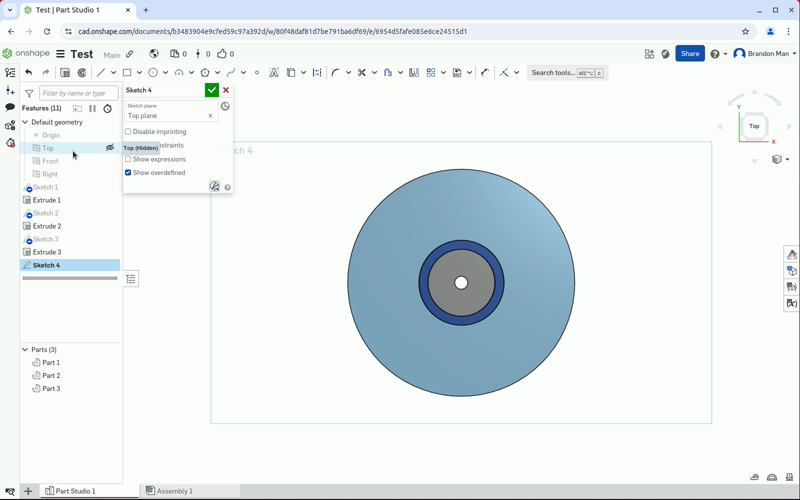
mouse_move(73, 352)
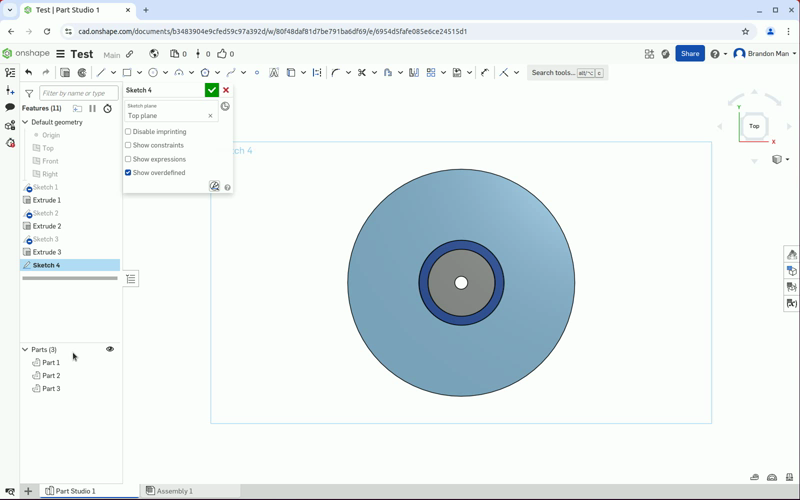
key(y)
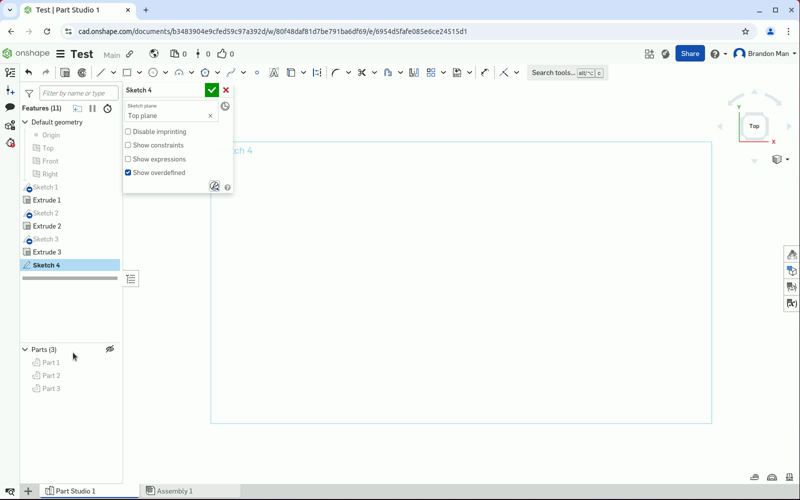
key(c)
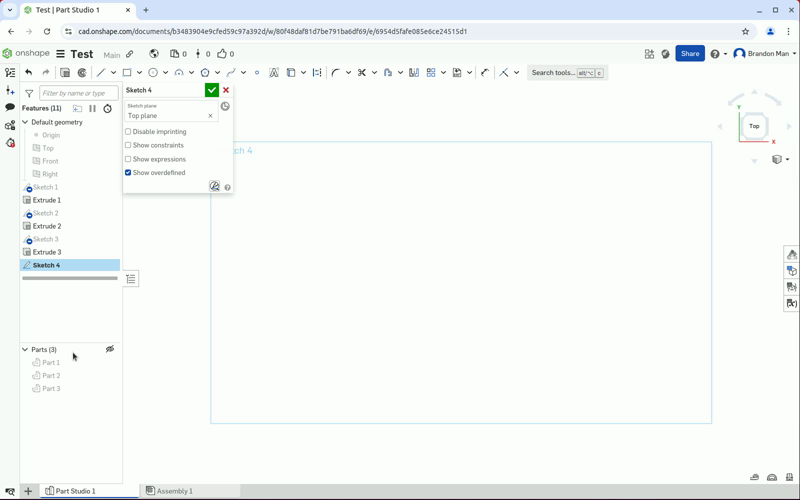
key_down(shift)
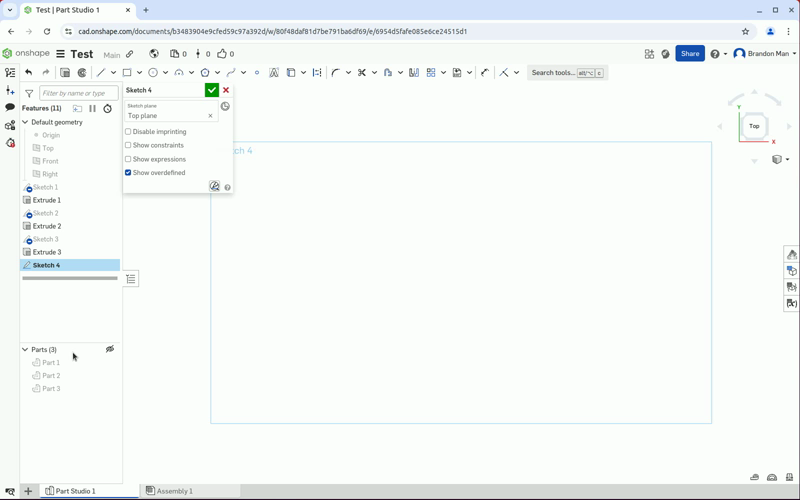
mouse_move(461, 282)
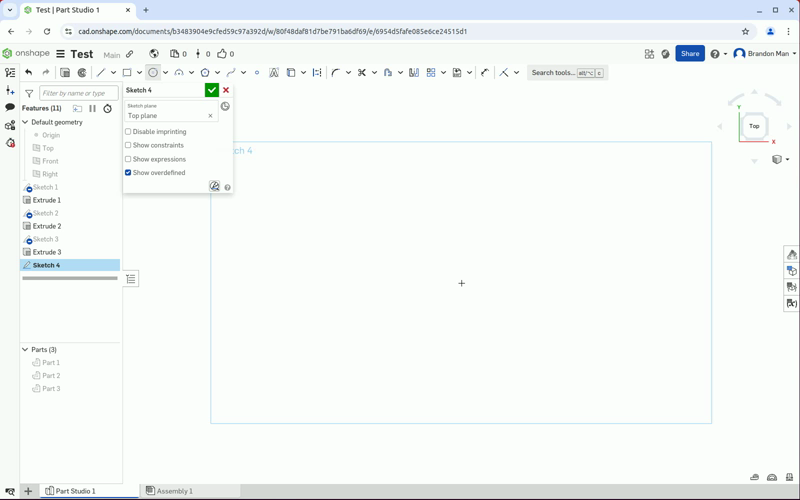
click(461, 282)
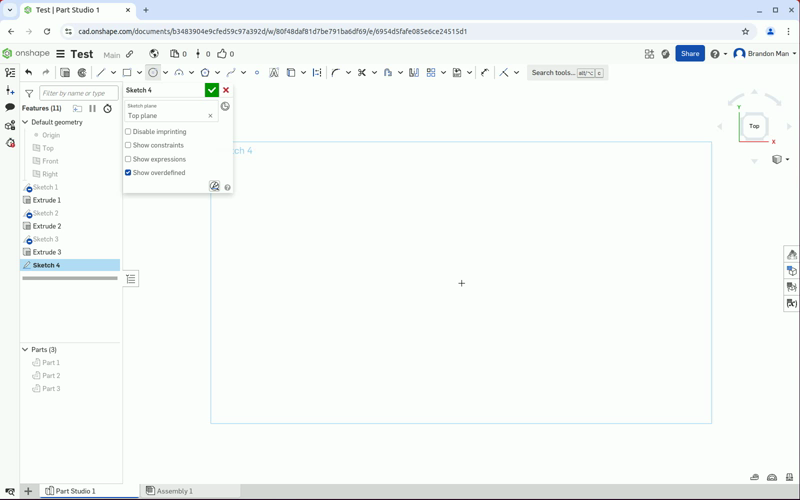
key_up(shift)
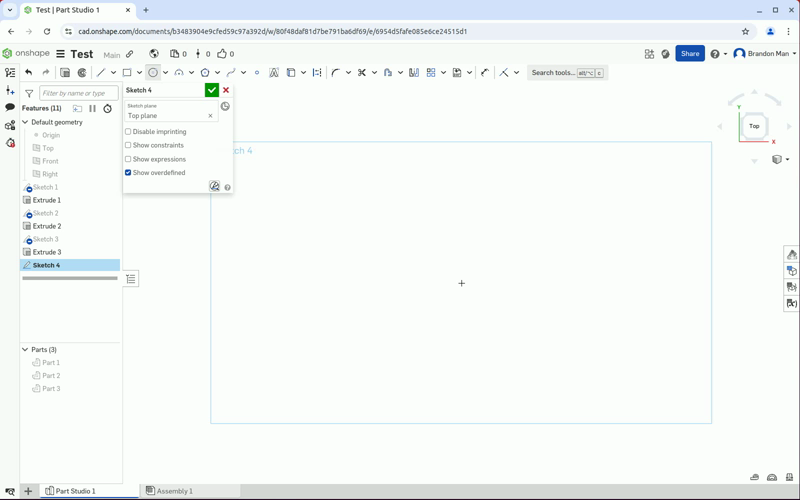
mouse_move(504, 282)
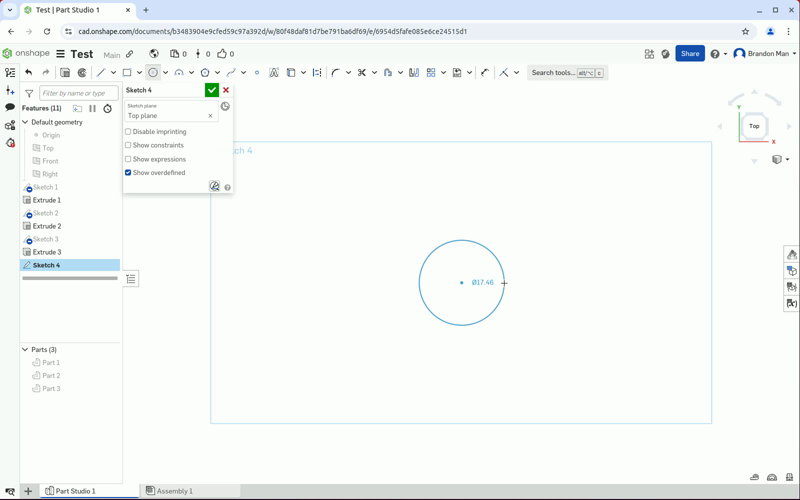
click(504, 282)
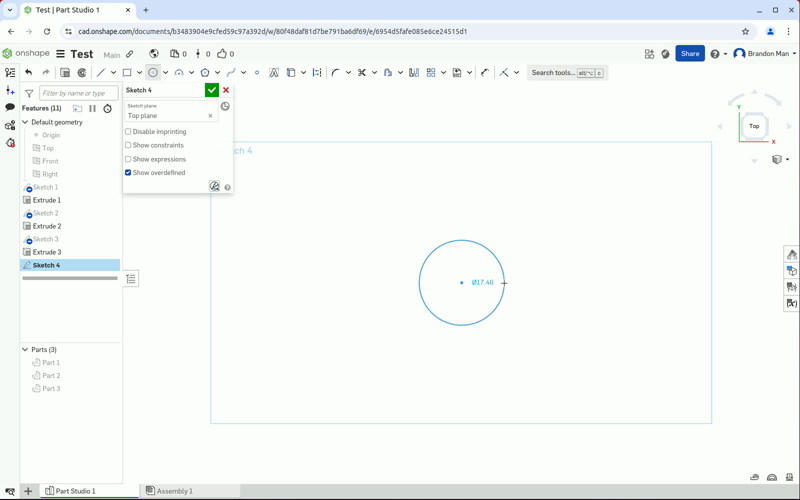
key(esc)
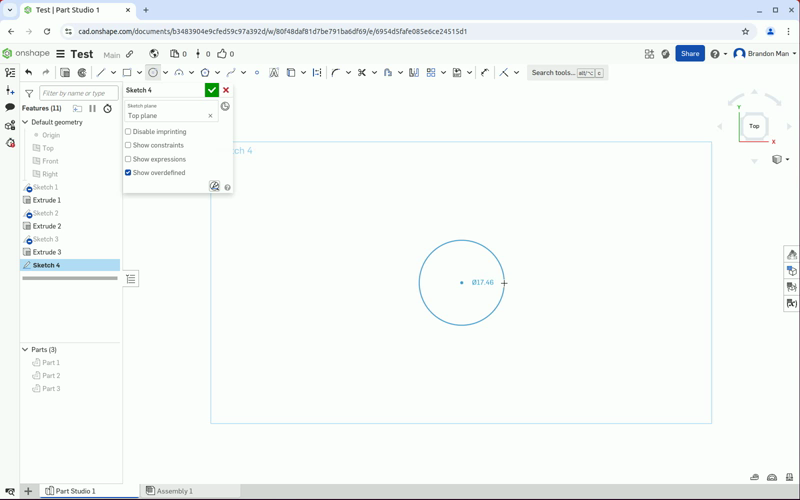
key(c)
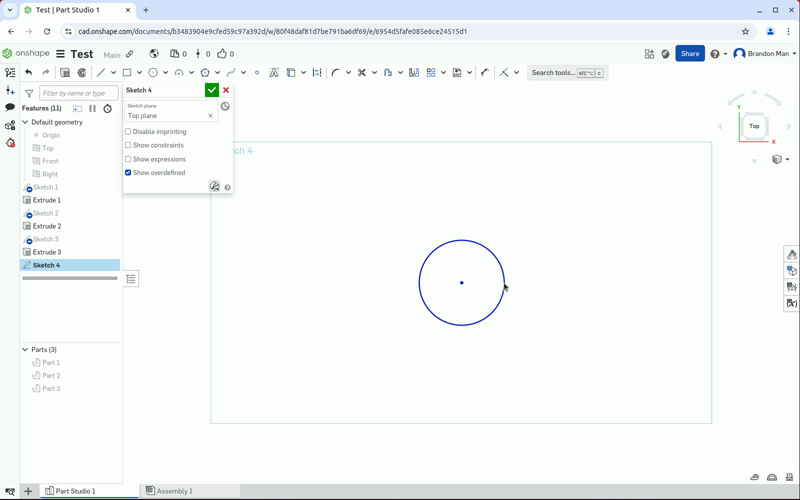
key_down(shift)
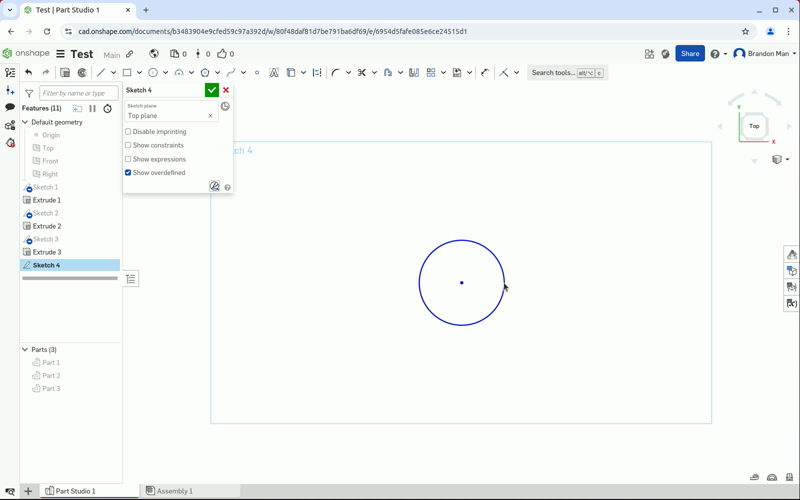
mouse_move(461, 282)
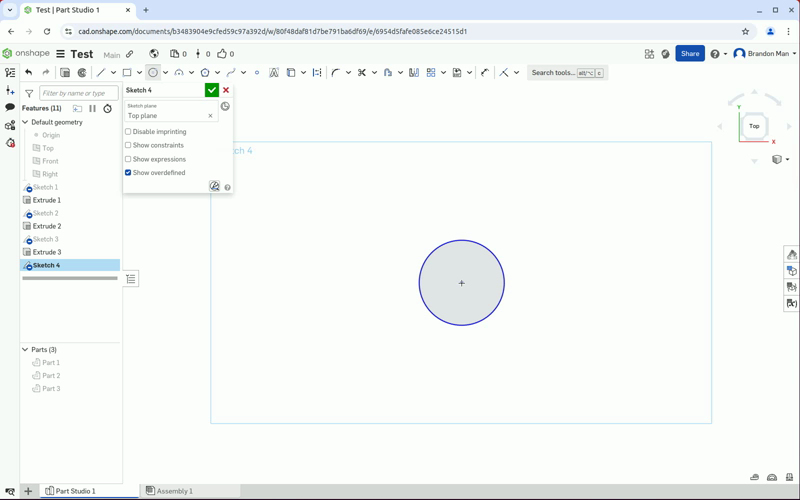
click(461, 282)
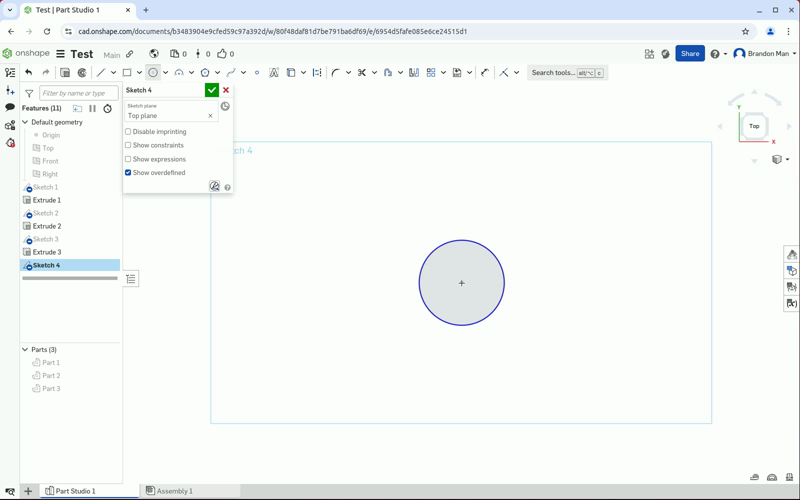
key_up(shift)
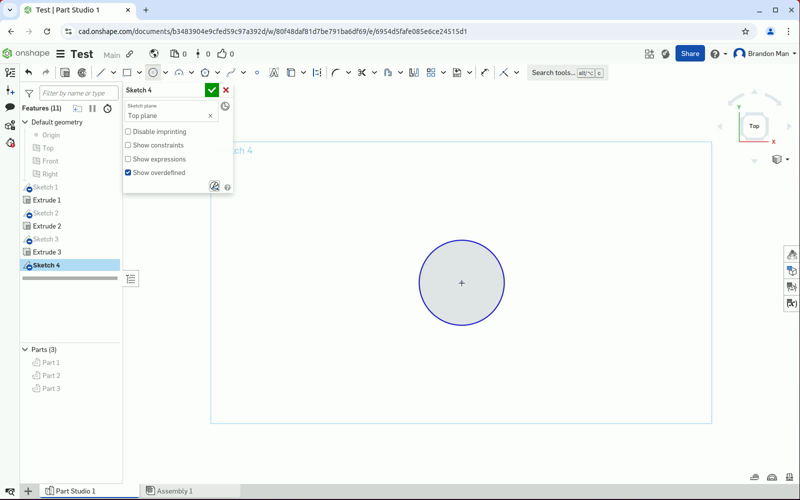
mouse_move(495, 282)
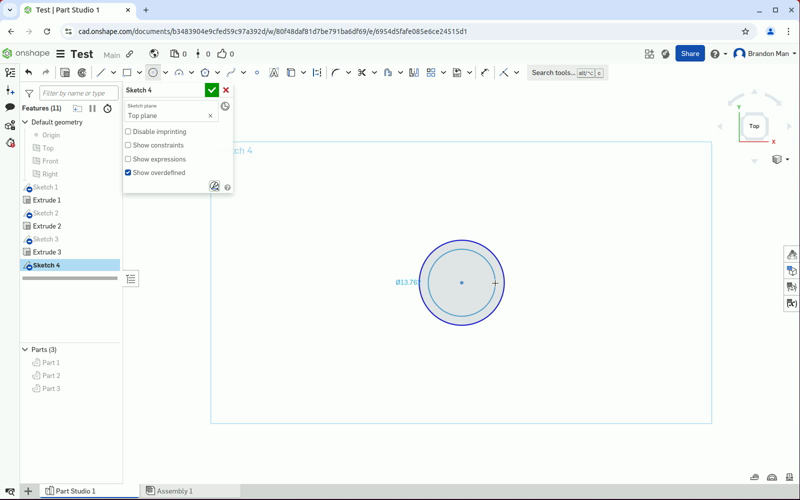
click(495, 282)
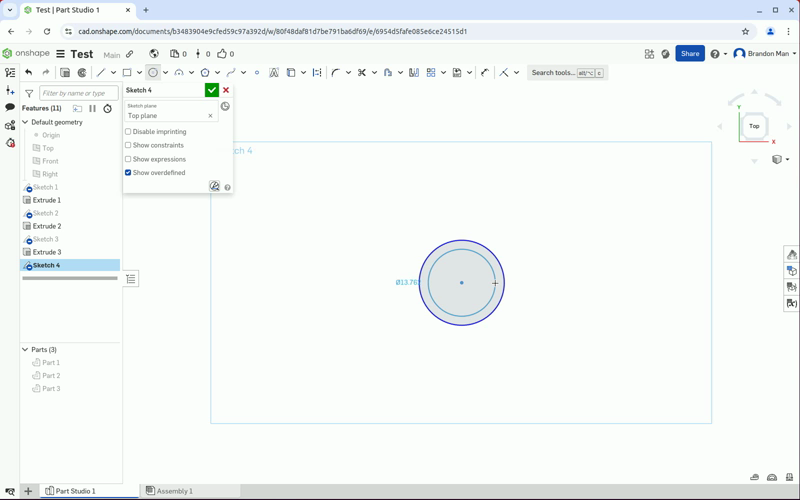
key(esc)
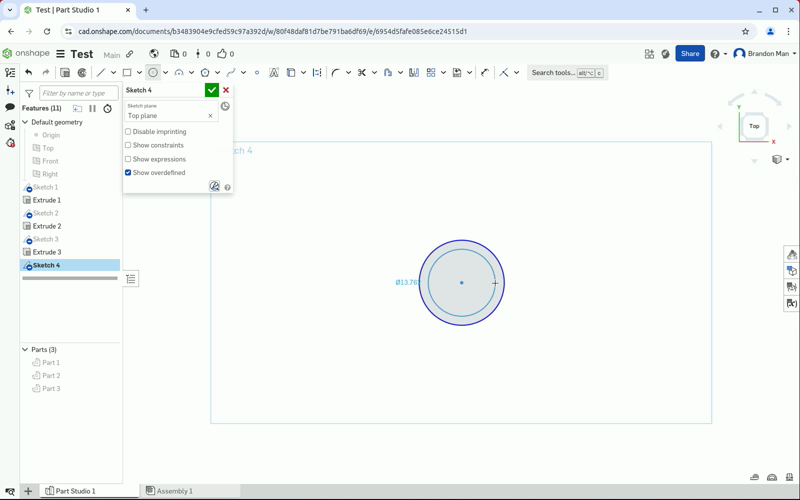
mouse_move(445, 315)
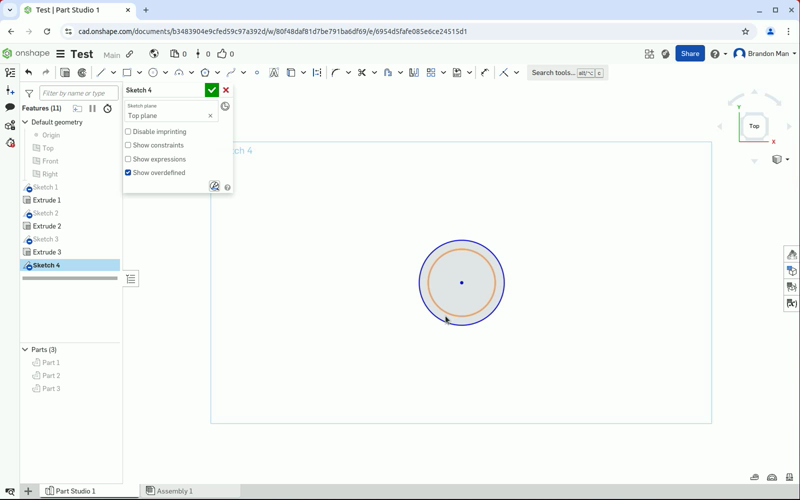
click(445, 315)
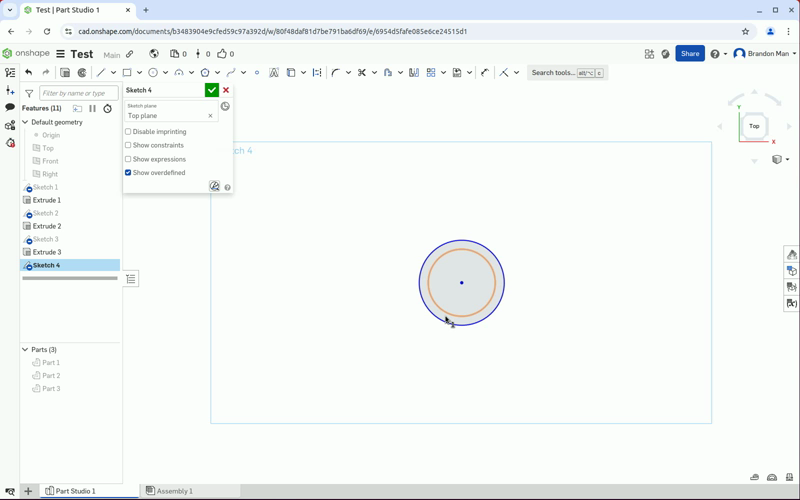
mouse_move(73, 352)
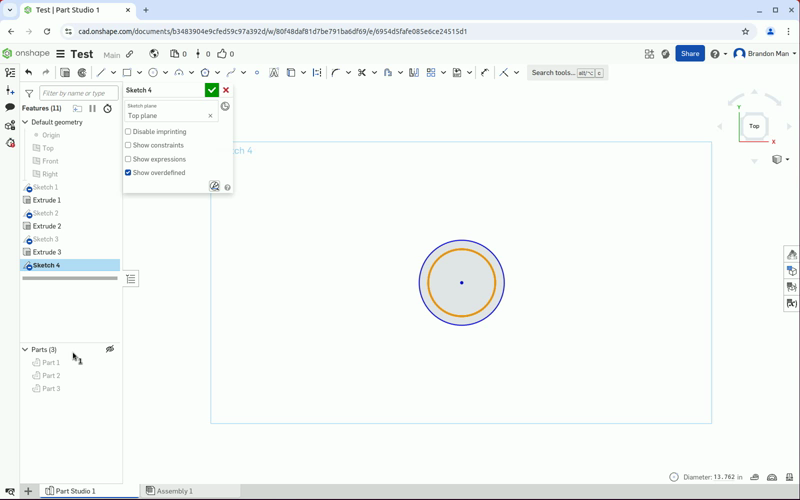
key(shift+y)
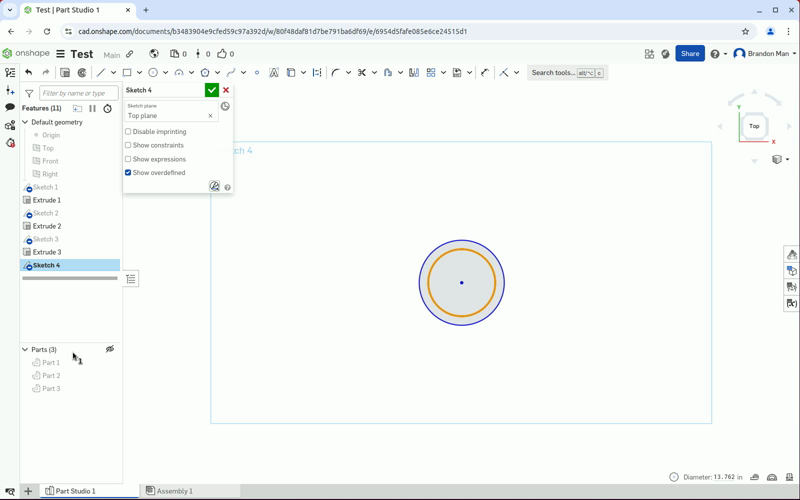
key(shift+e)
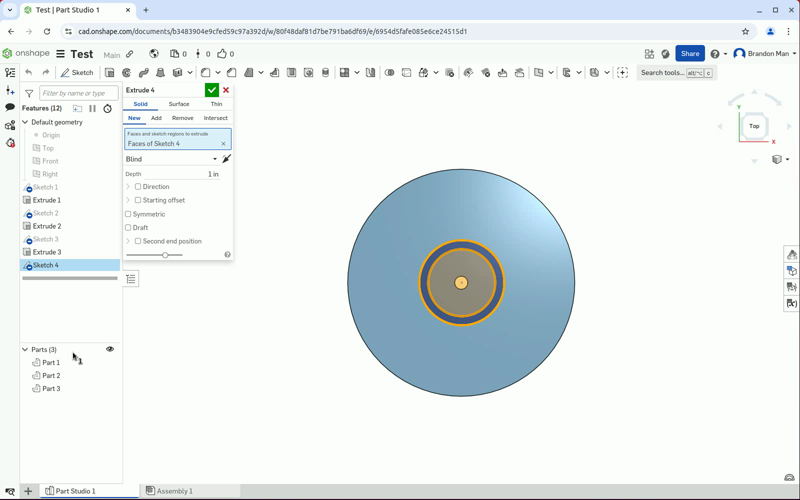
mouse_move(143, 106)
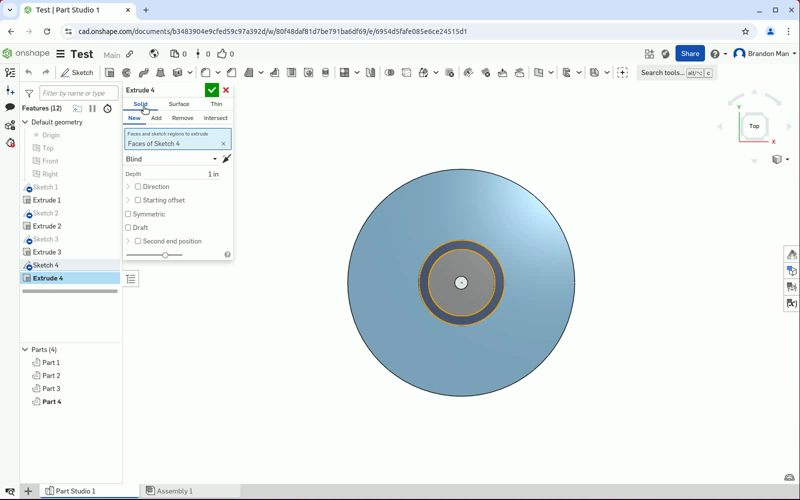
click(143, 106)
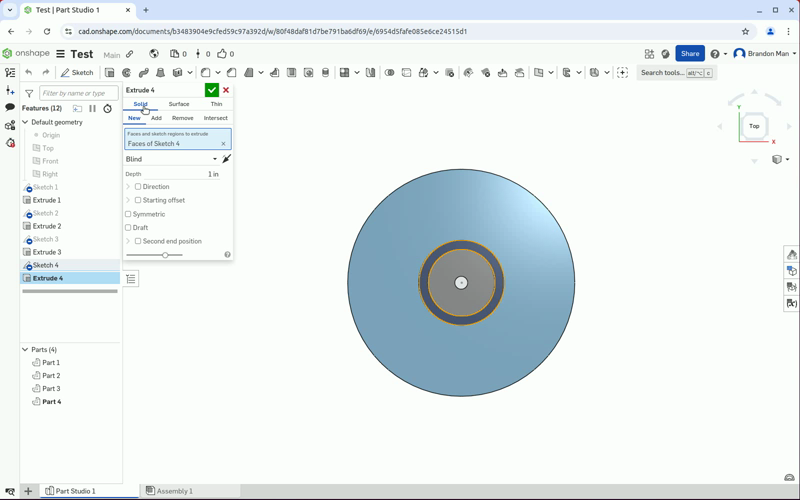
mouse_move(137, 120)
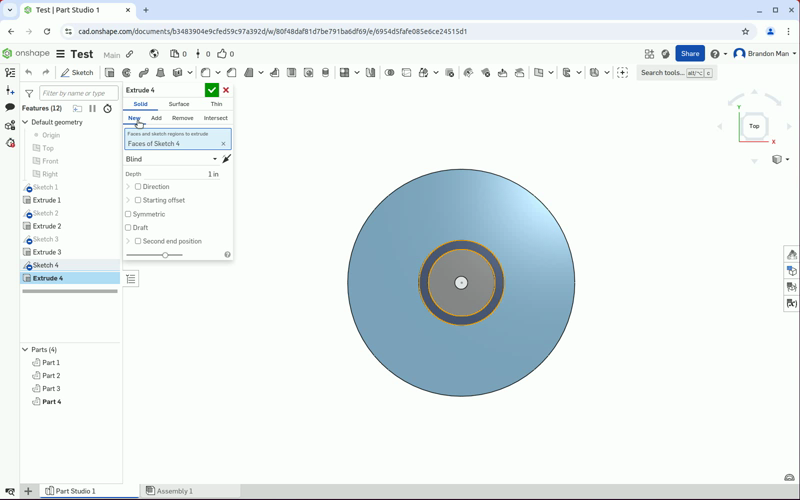
click(137, 120)
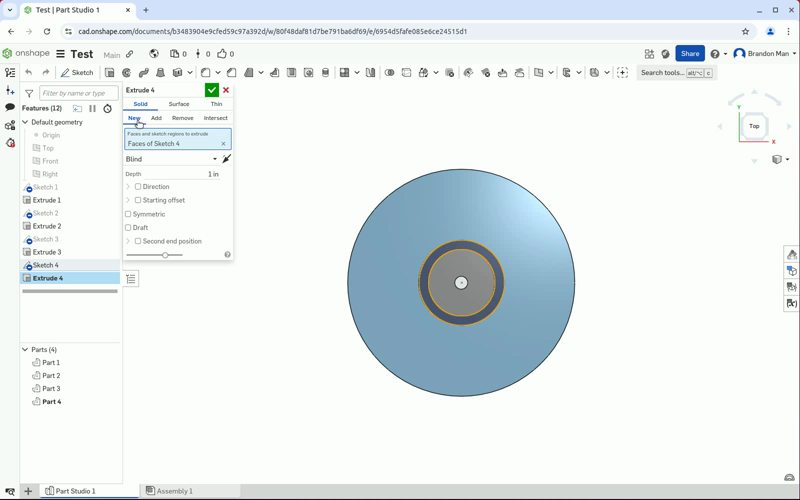
key(tab, 4)
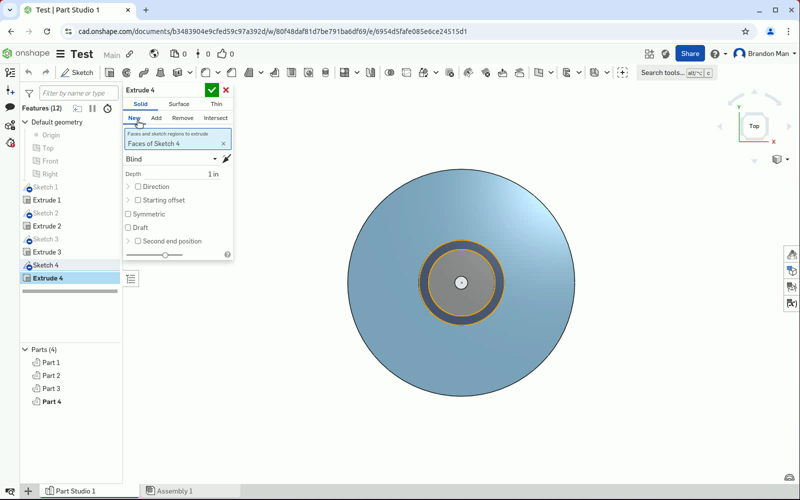
text(17.331)
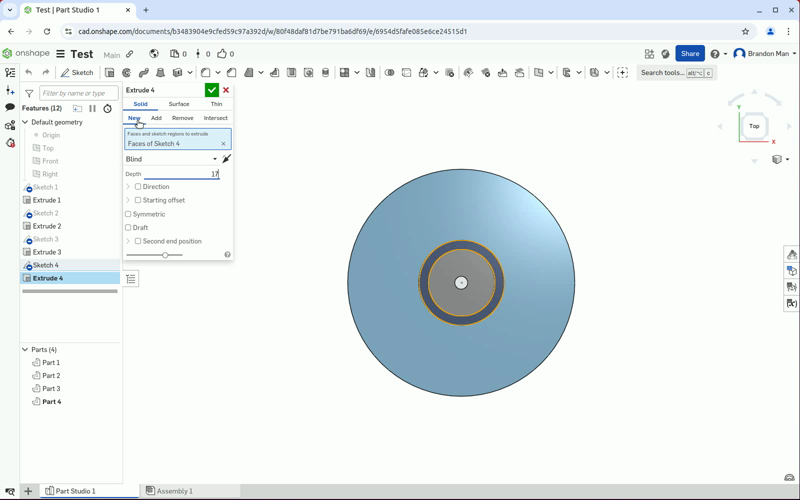
key(enter)
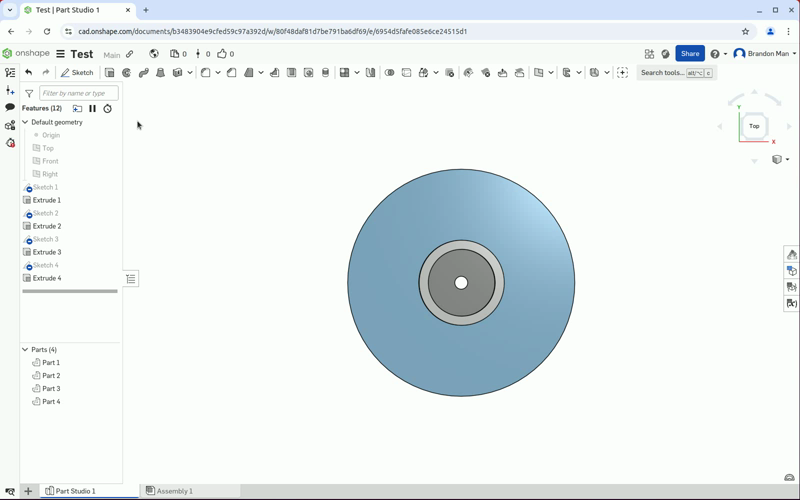
key(shift+h)
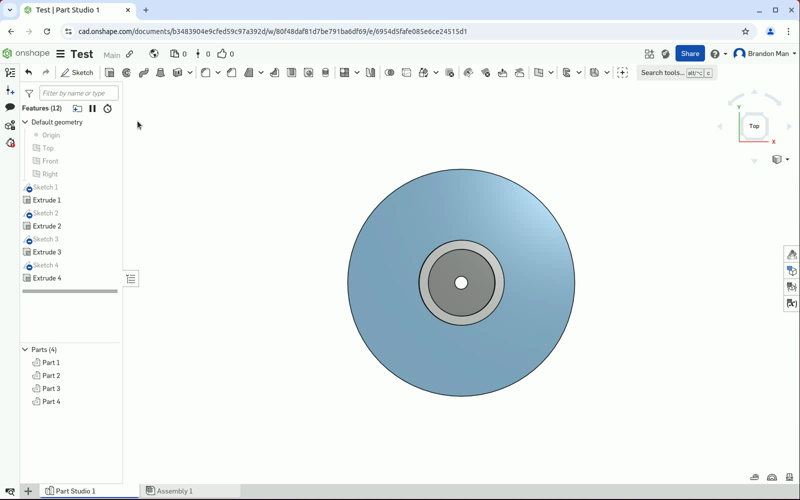
key(shift+h)
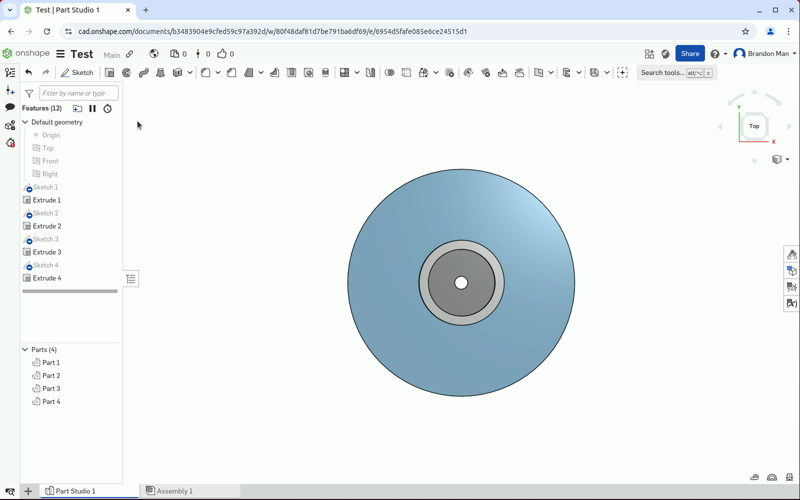
mouse_move(73, 189)
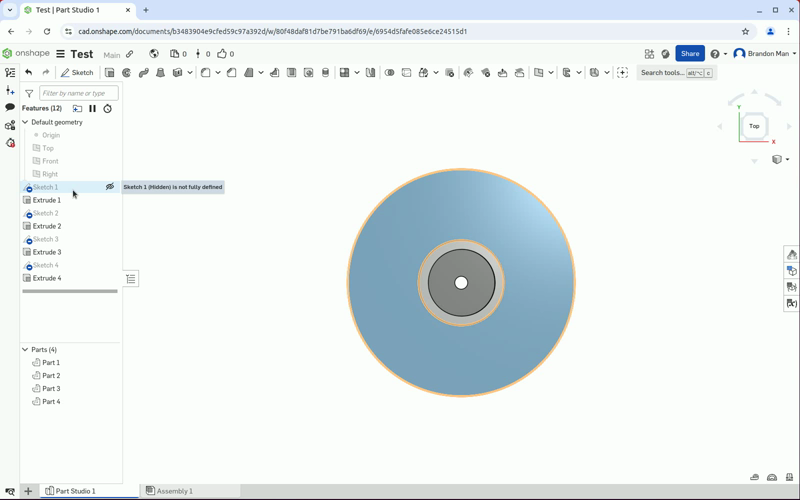
click(73, 189)
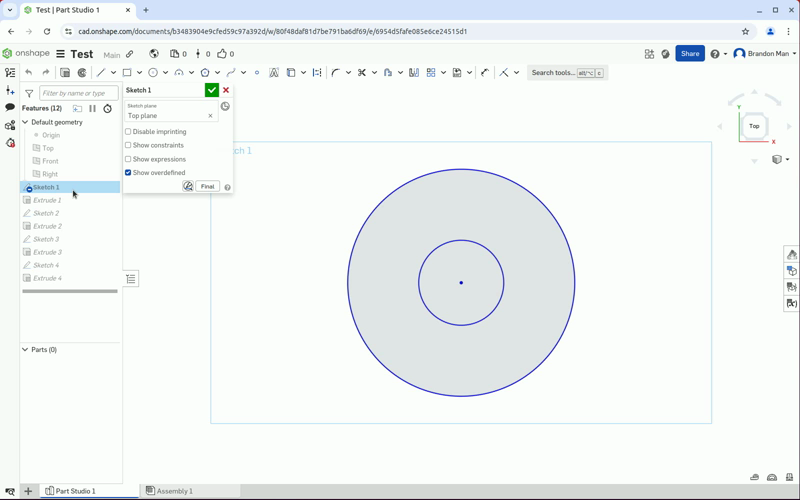
mouse_move(229, 92)
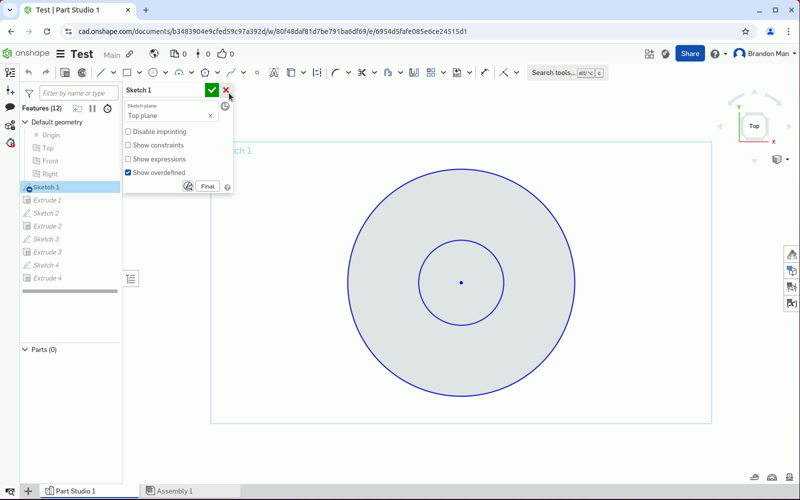
click(229, 92)
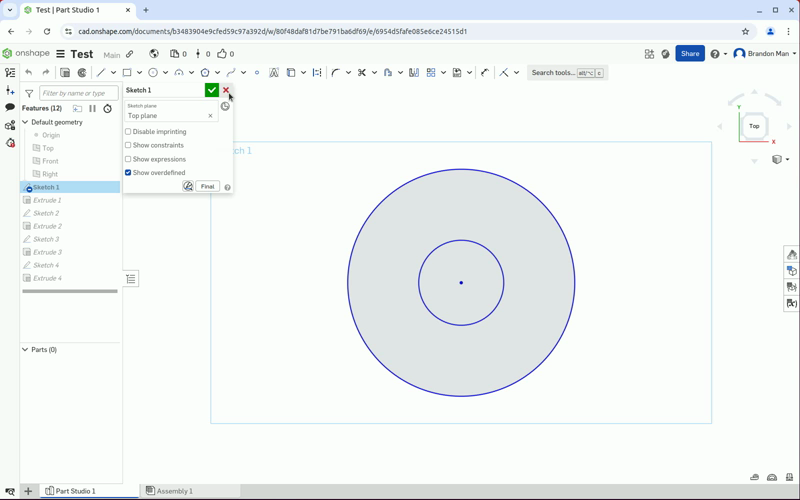
key(shift+s)
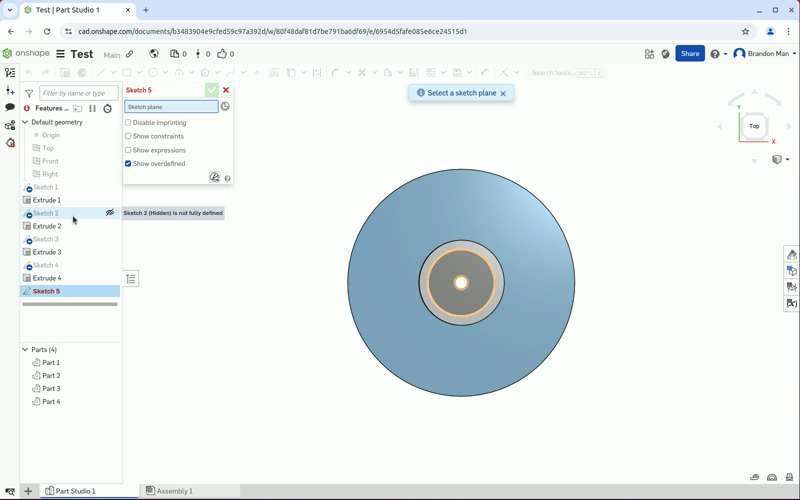
scroll(3)
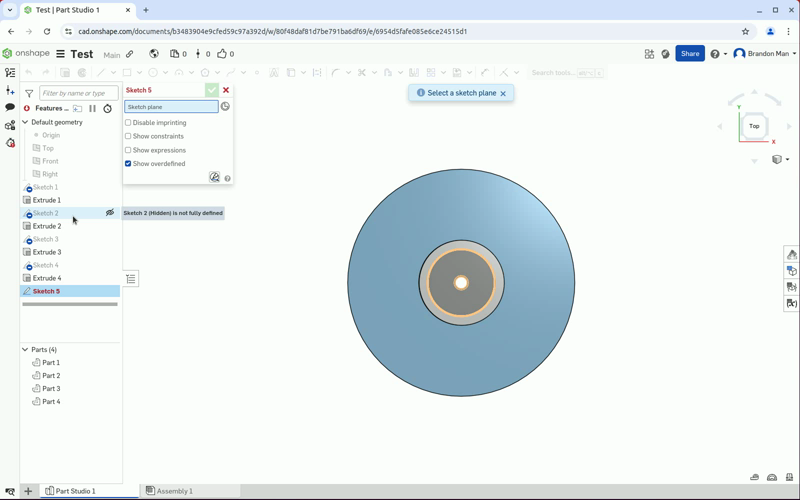
mouse_move(73, 150)
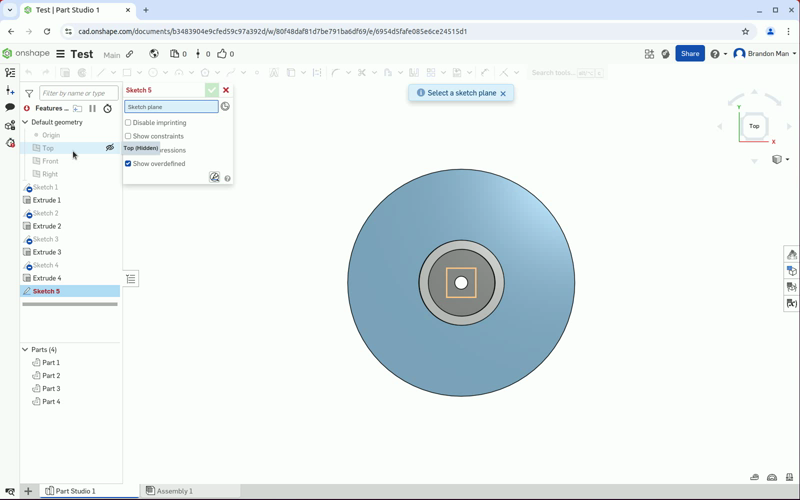
click(73, 150)
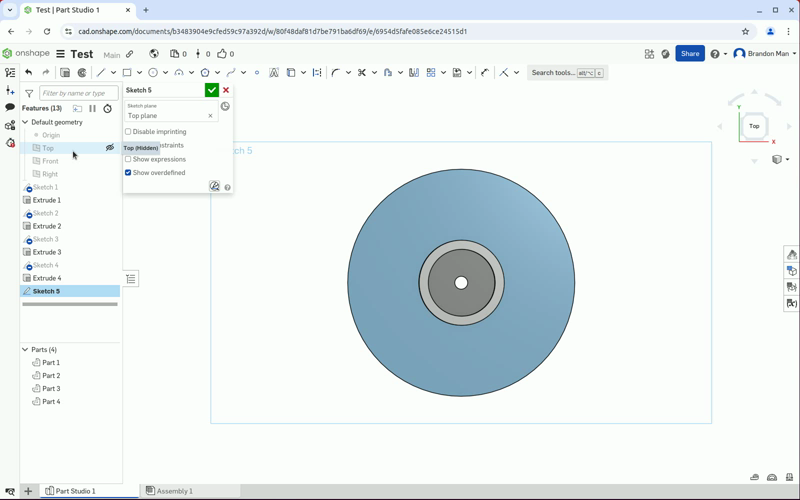
mouse_move(73, 352)
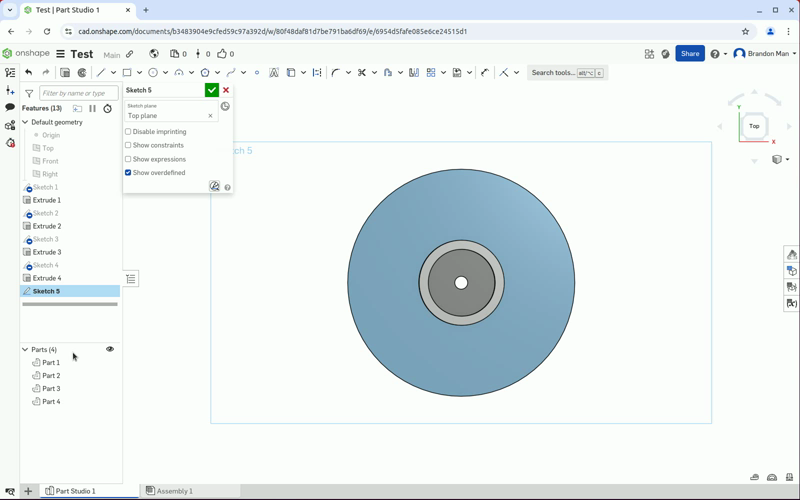
key(y)
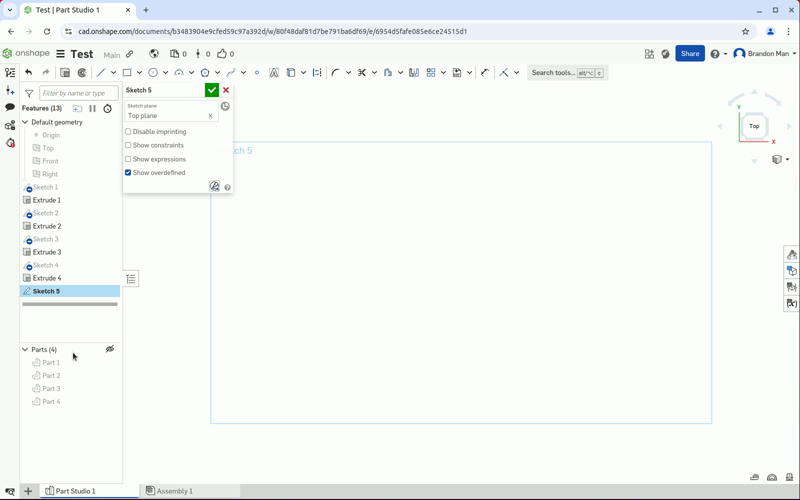
key(c)
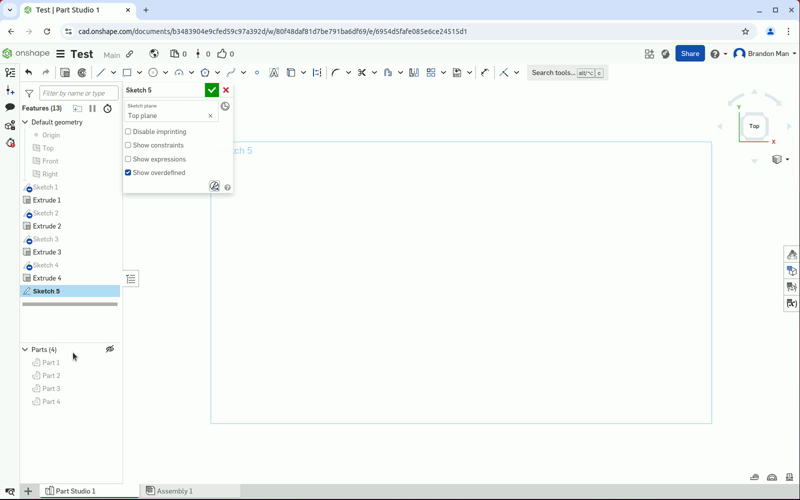
key_down(shift)
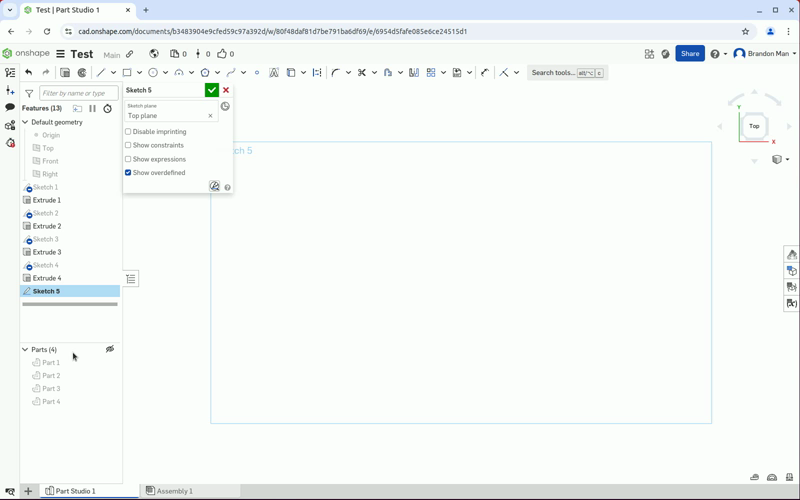
mouse_move(461, 282)
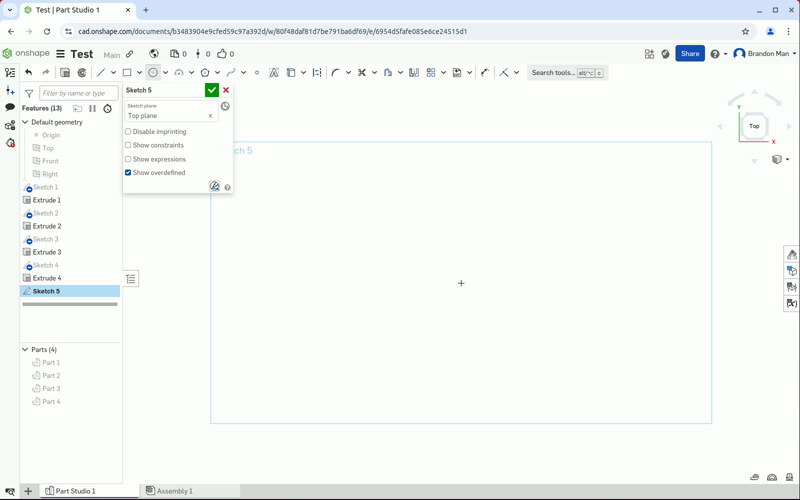
click(461, 282)
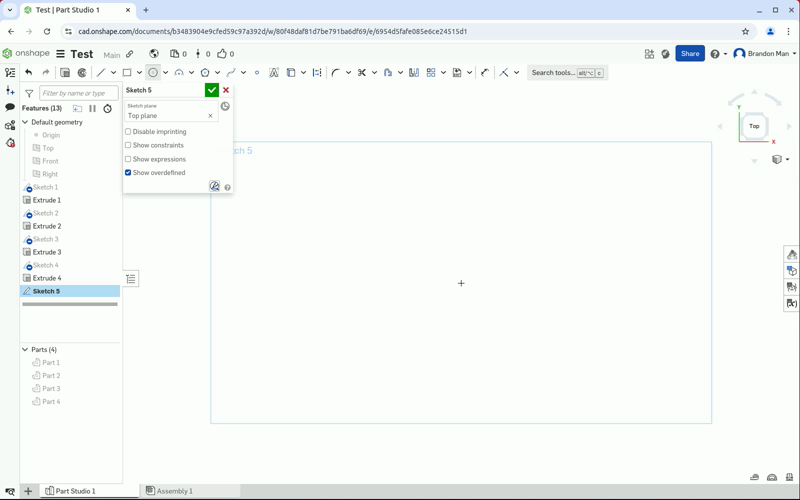
key_up(shift)
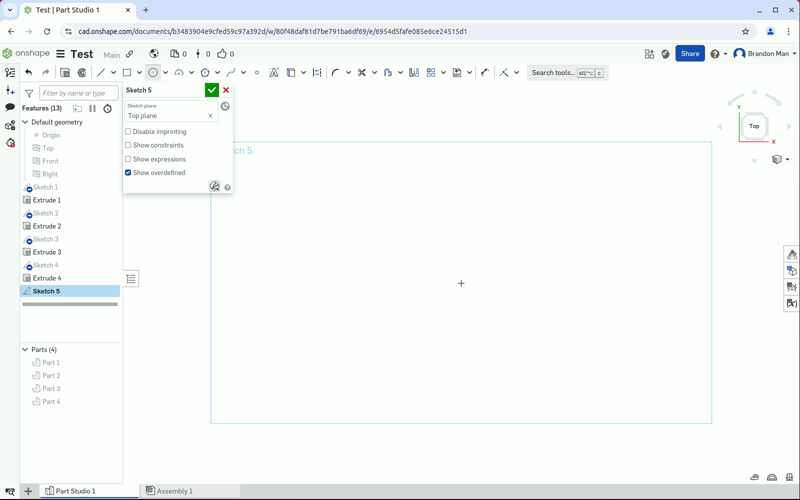
mouse_move(574, 282)
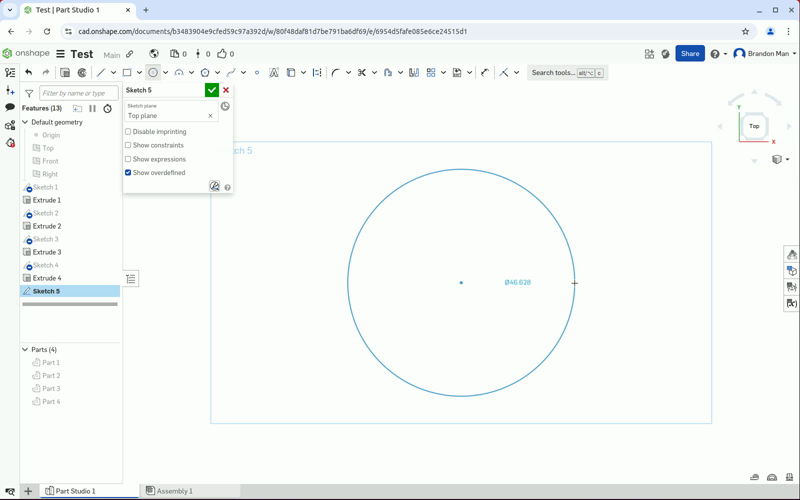
click(574, 282)
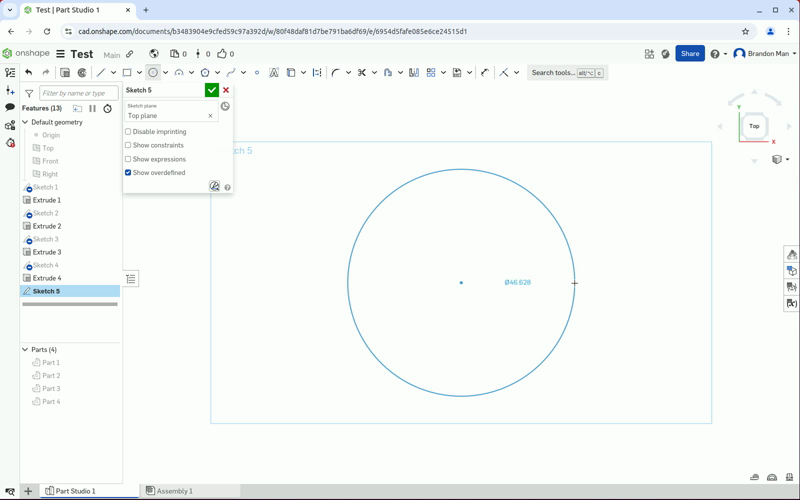
key(esc)
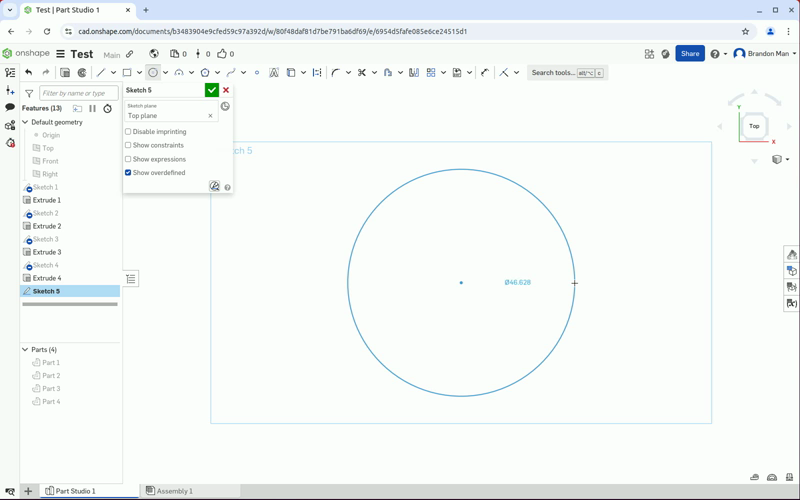
key(c)
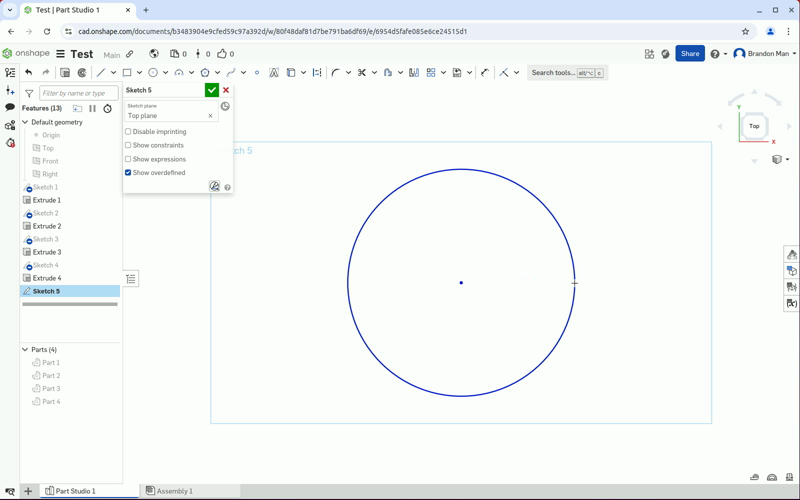
key_down(shift)
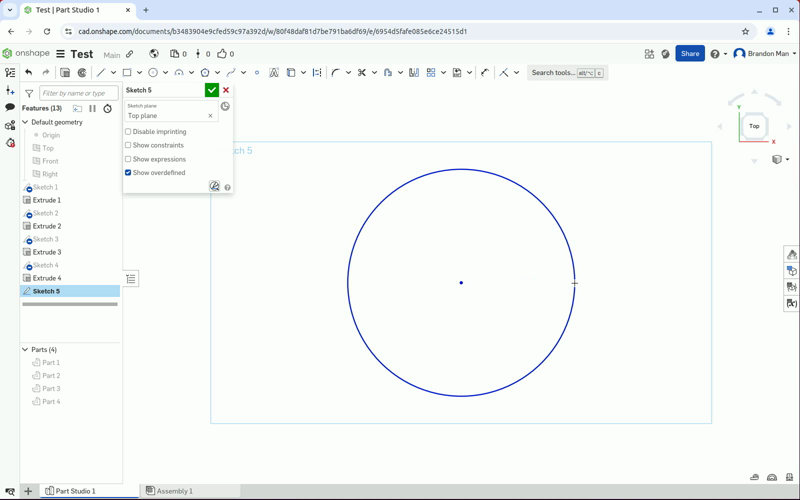
mouse_move(461, 282)
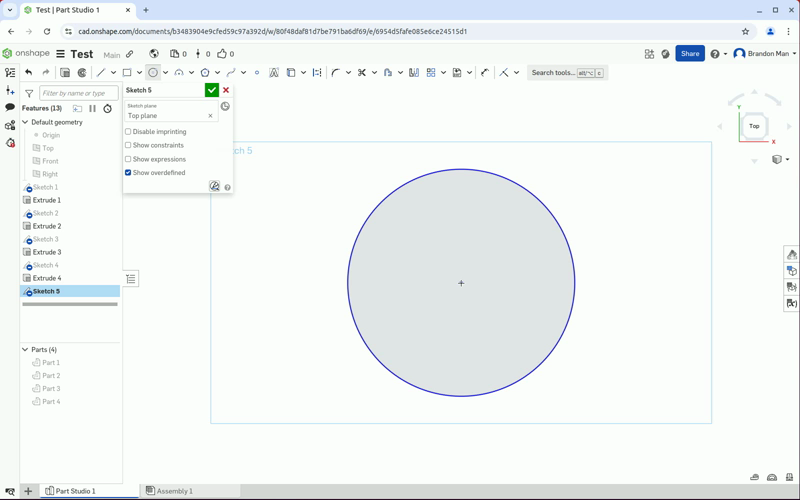
click(461, 282)
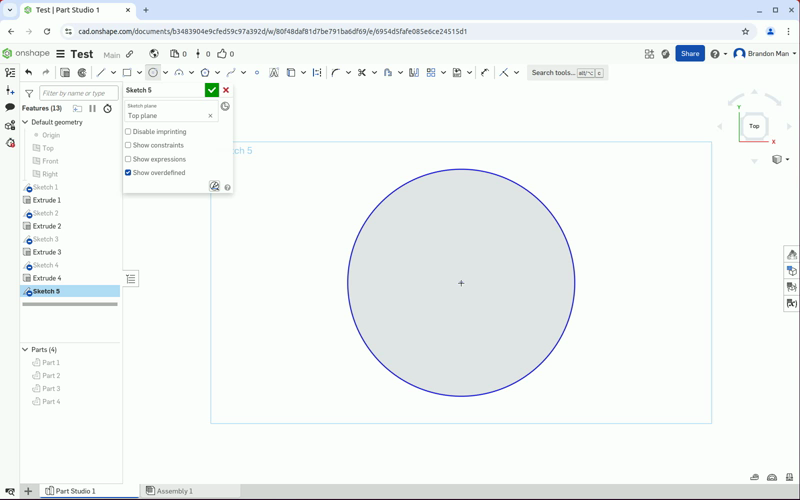
key_up(shift)
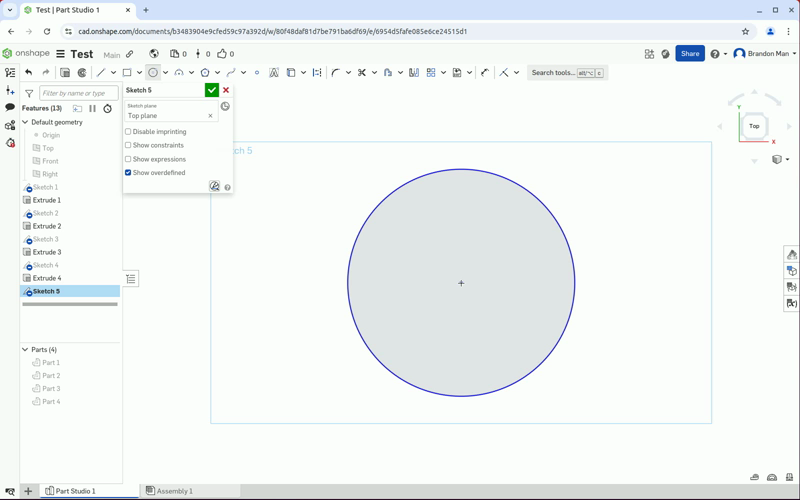
mouse_move(503, 282)
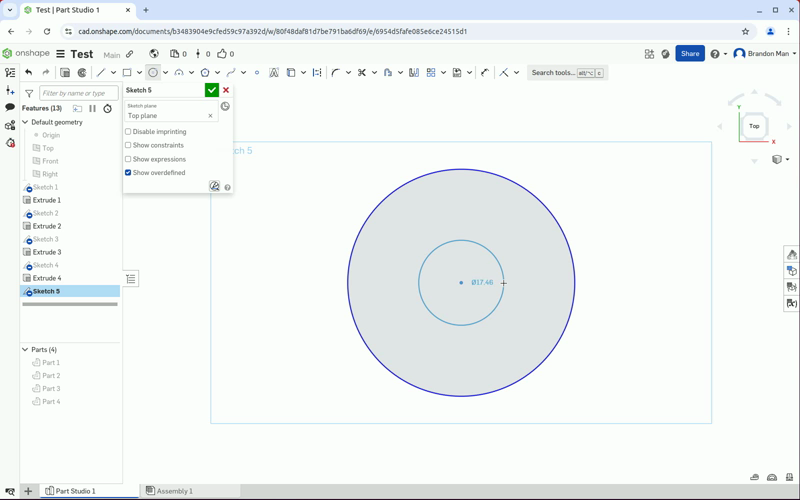
click(503, 282)
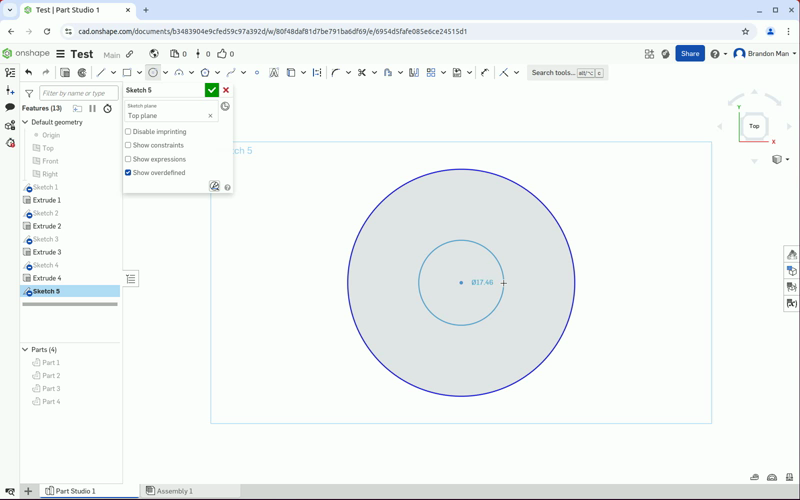
key(esc)
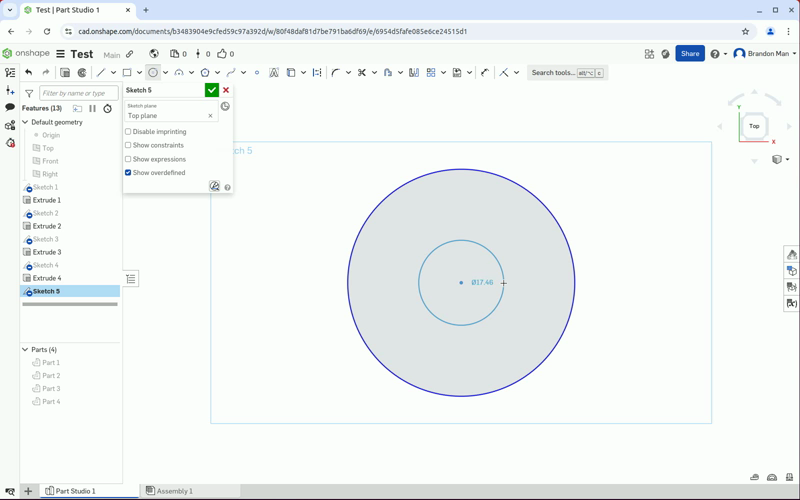
mouse_move(494, 344)
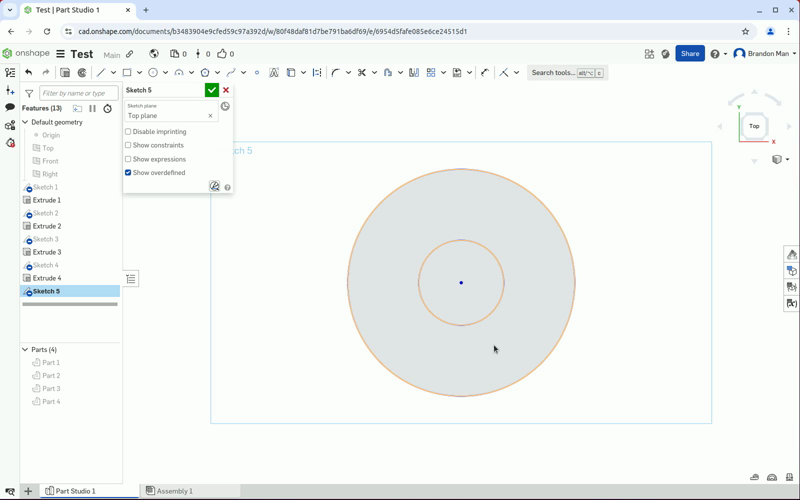
click(494, 344)
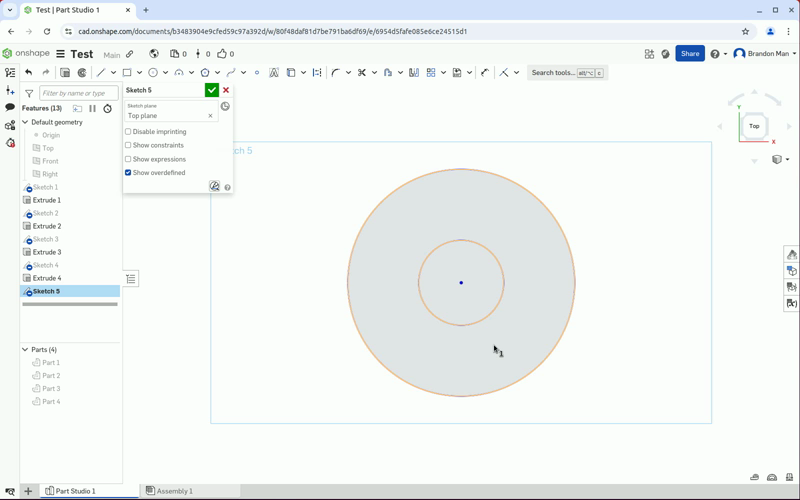
mouse_move(73, 352)
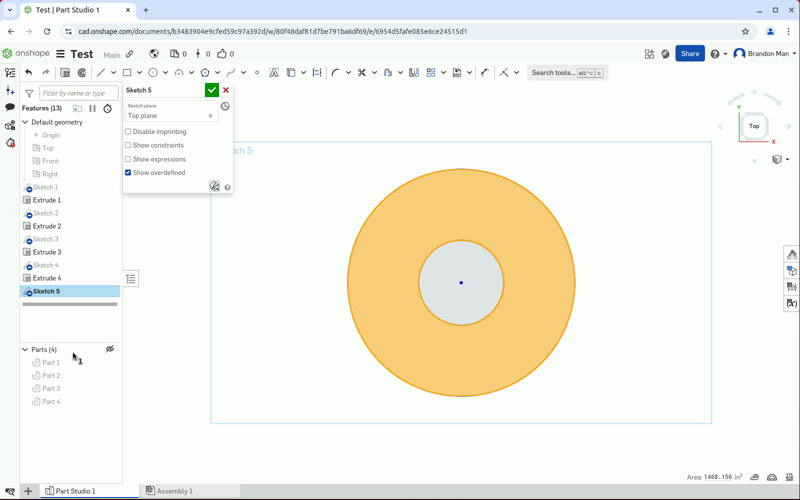
key(shift+y)
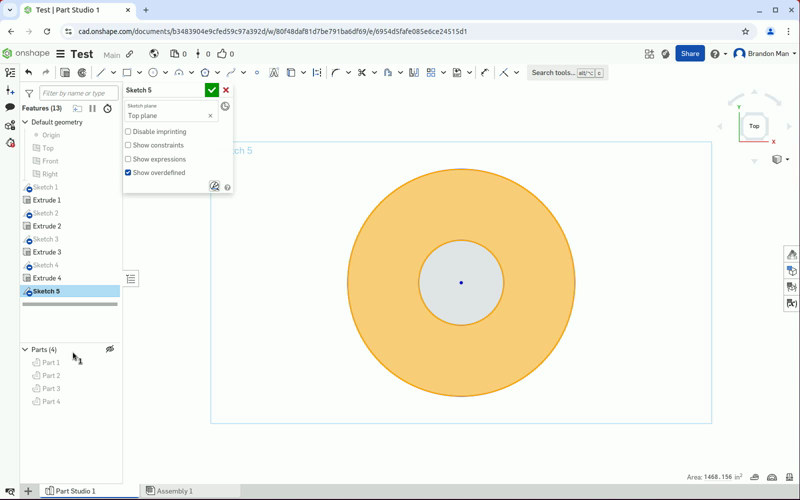
key(shift+e)
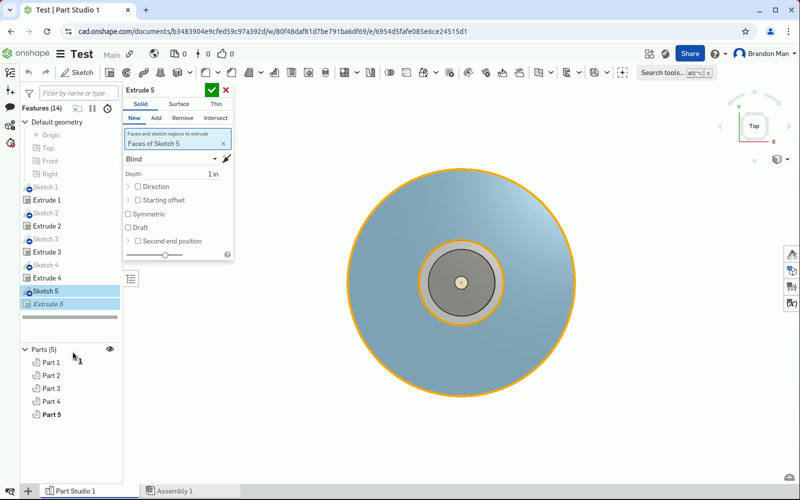
mouse_move(143, 106)
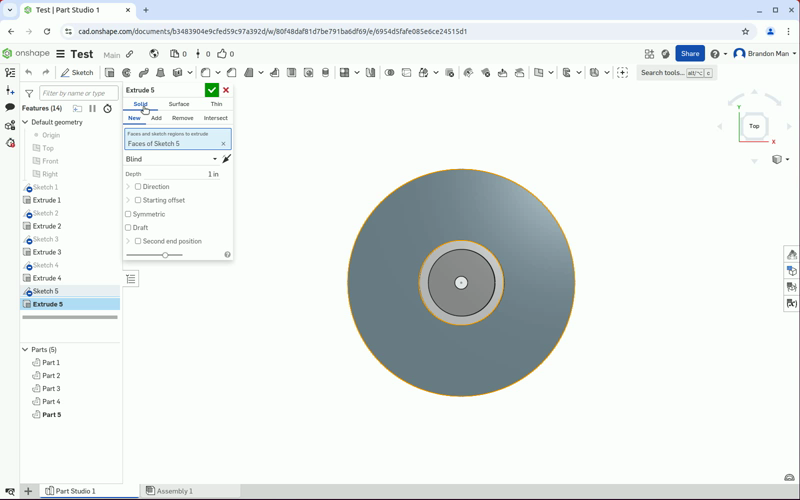
click(143, 106)
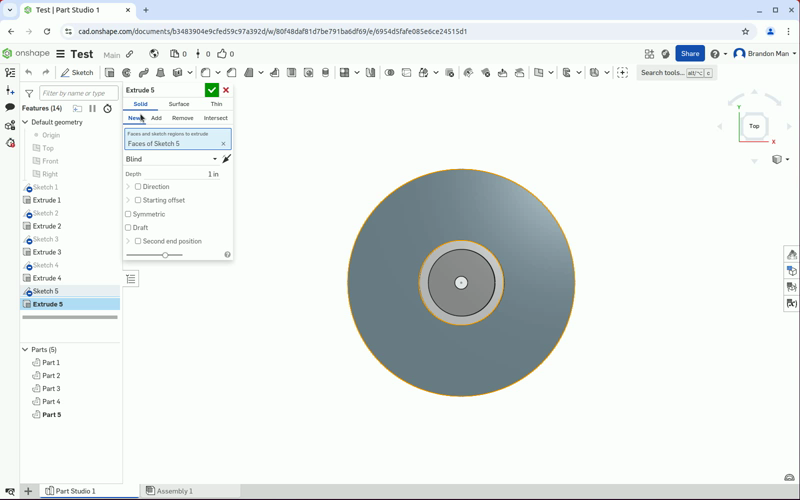
mouse_move(137, 120)
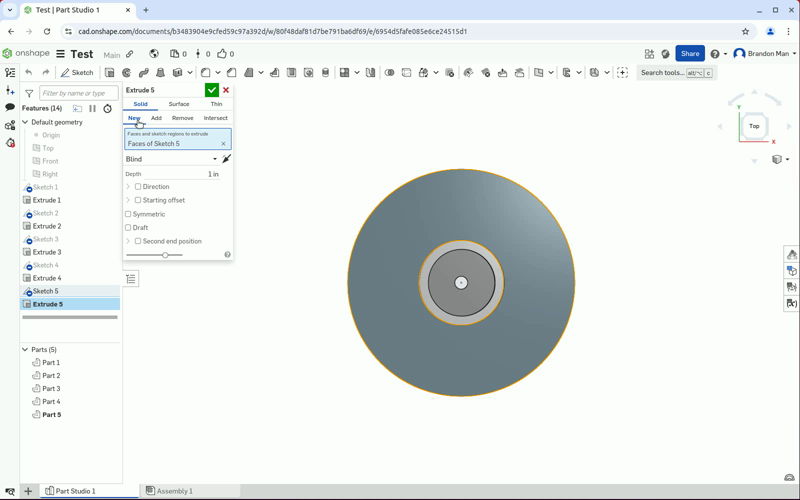
click(137, 120)
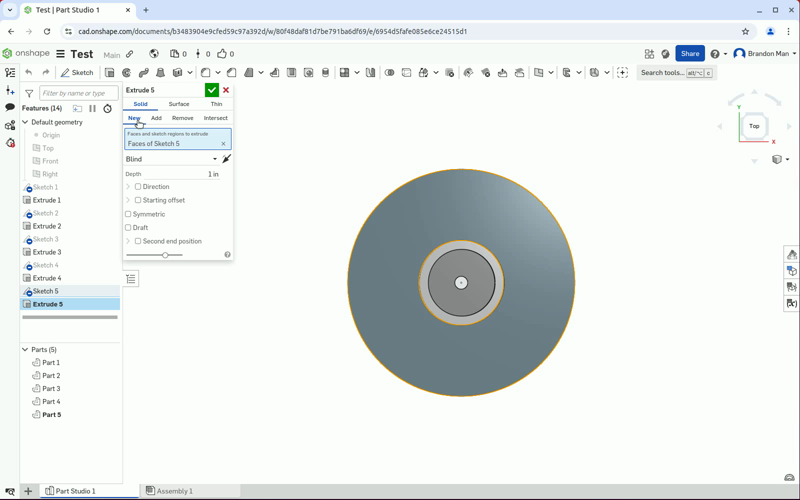
key(tab, 4)
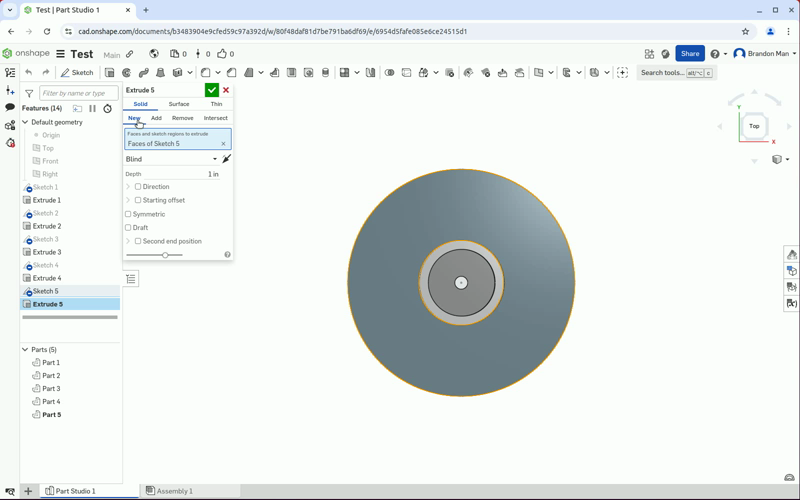
text(1.685)
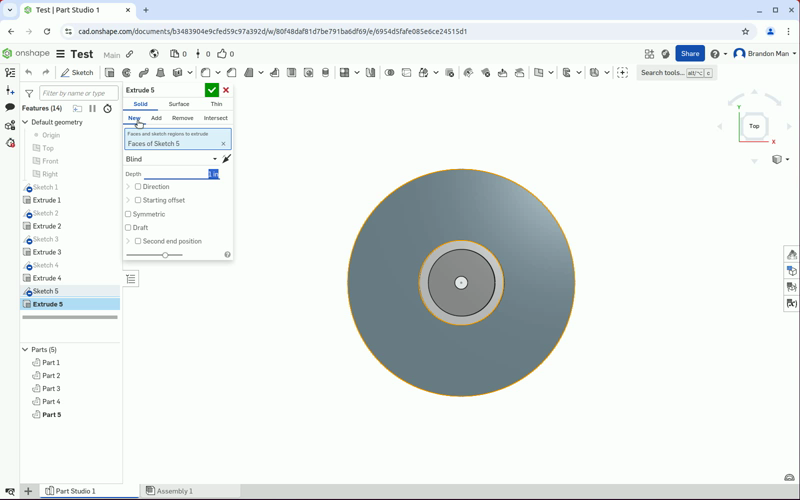
key(enter)
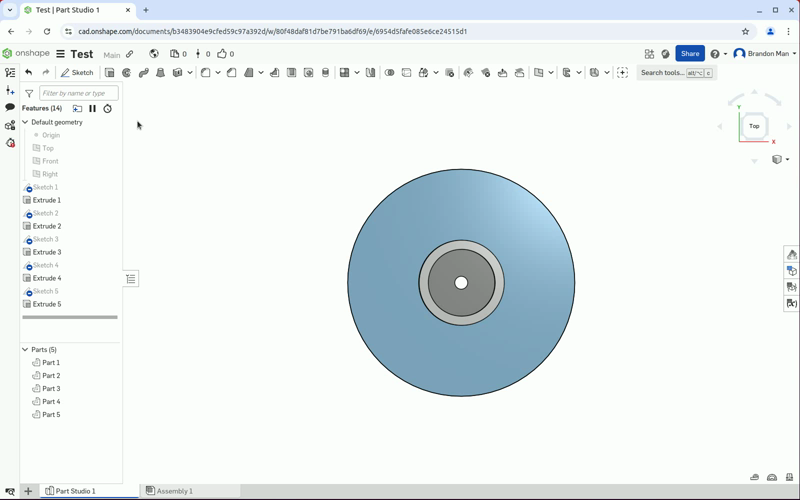
key(shift+h)
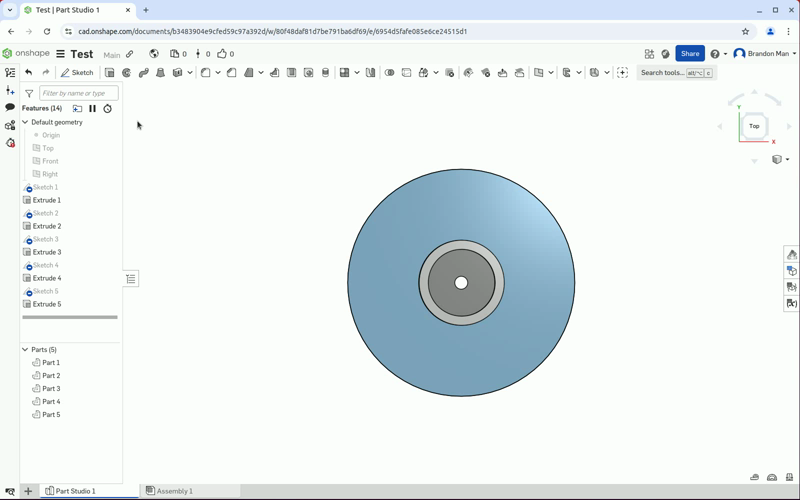
key(shift+h)
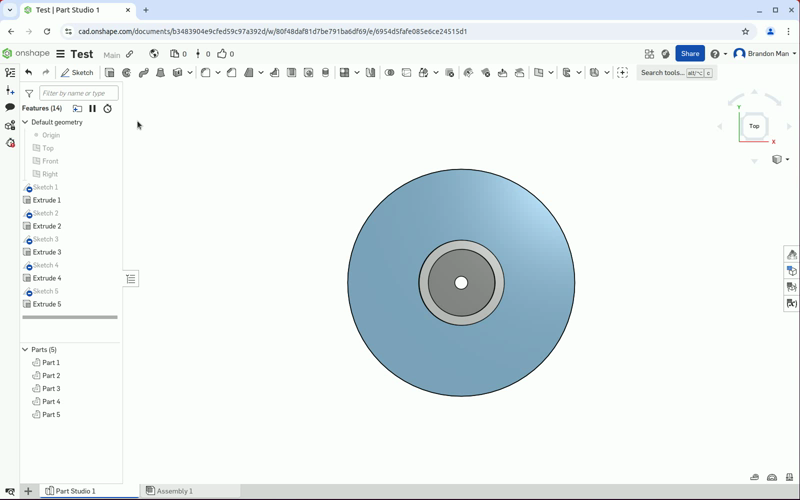
key(shift+7)
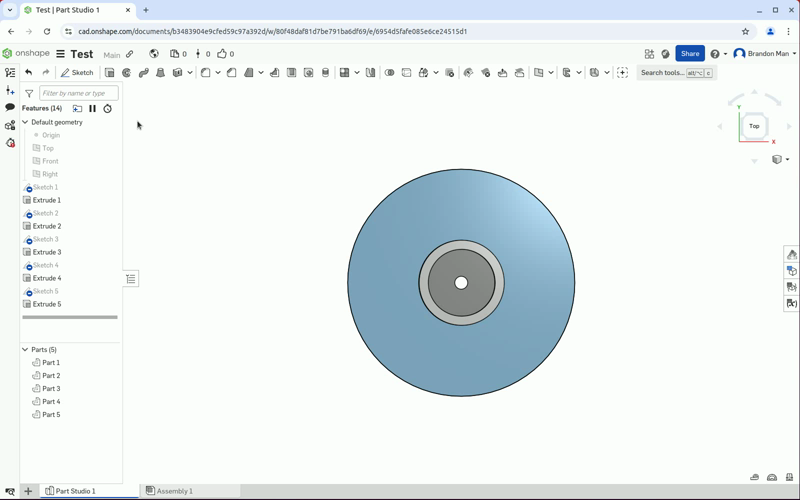
key(up, 3)
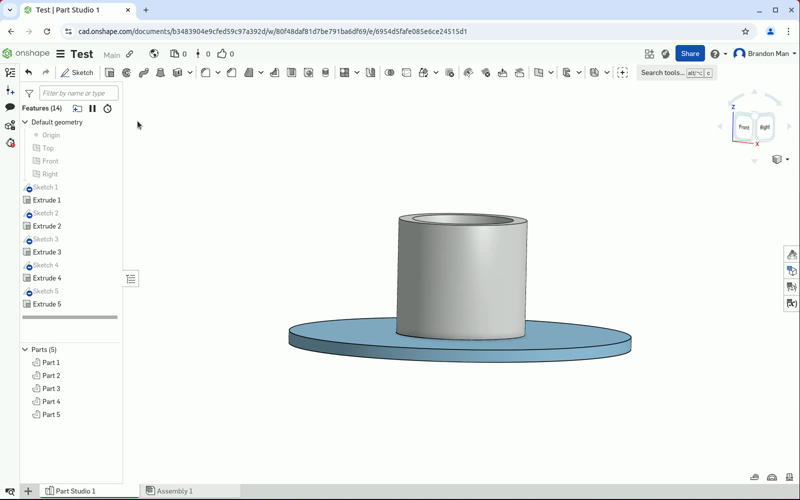
key(left, 3)
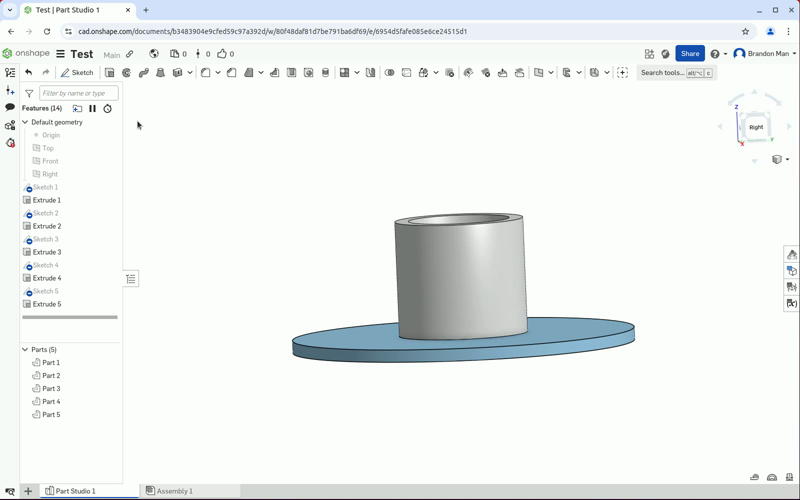
key(right, 3)
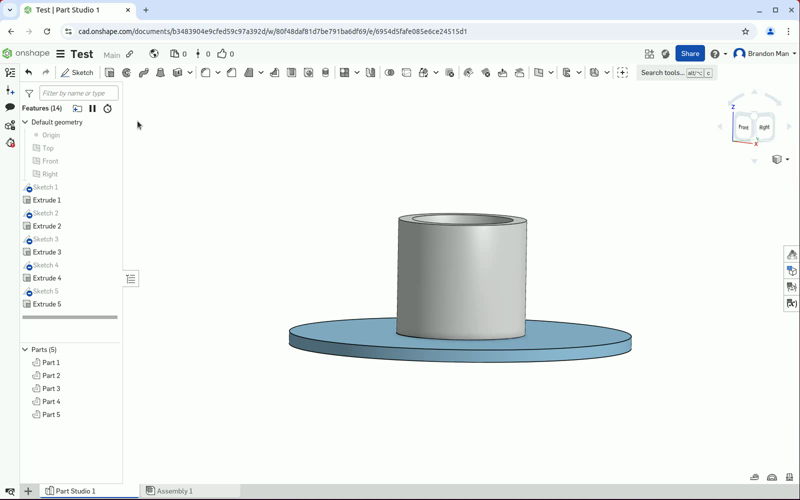
key(down, 3)
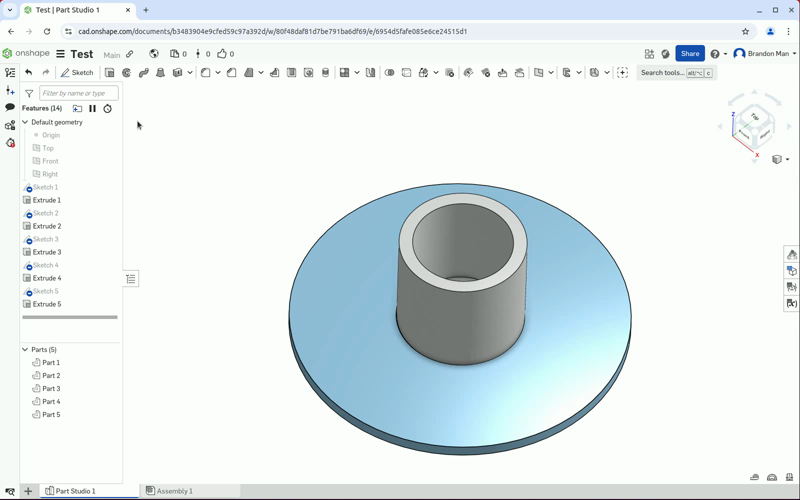
mouse_move(73, 189)
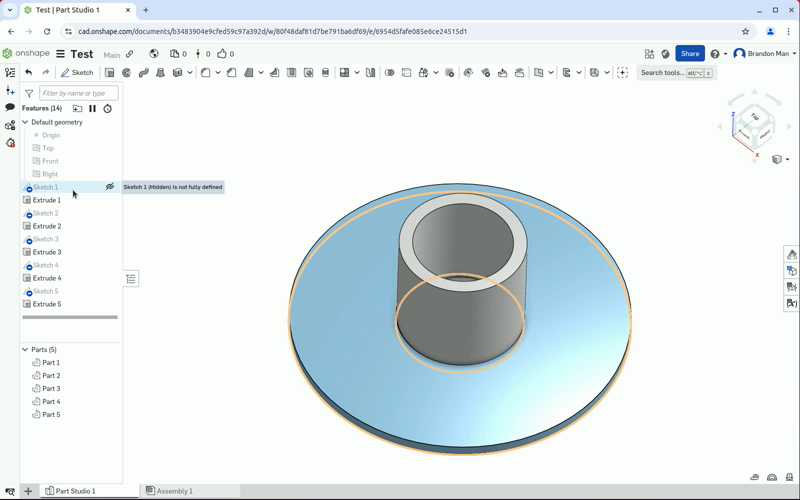
click(73, 189)